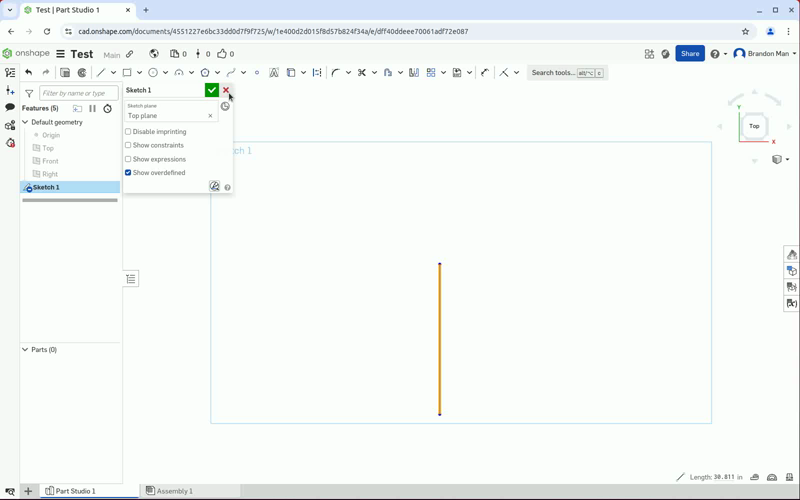
key(shift+h)
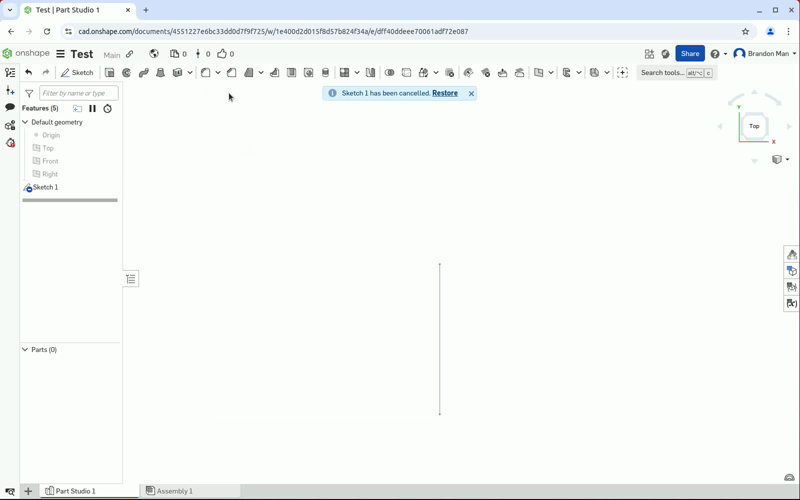
key(shift+s)
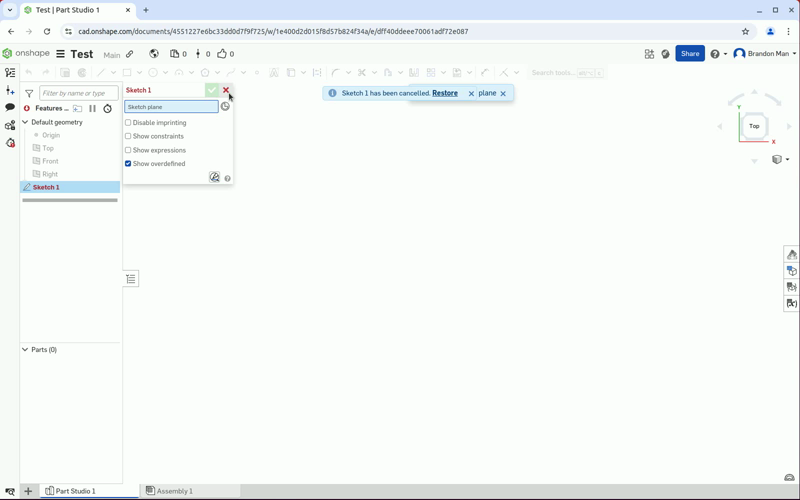
mouse_move(73, 150)
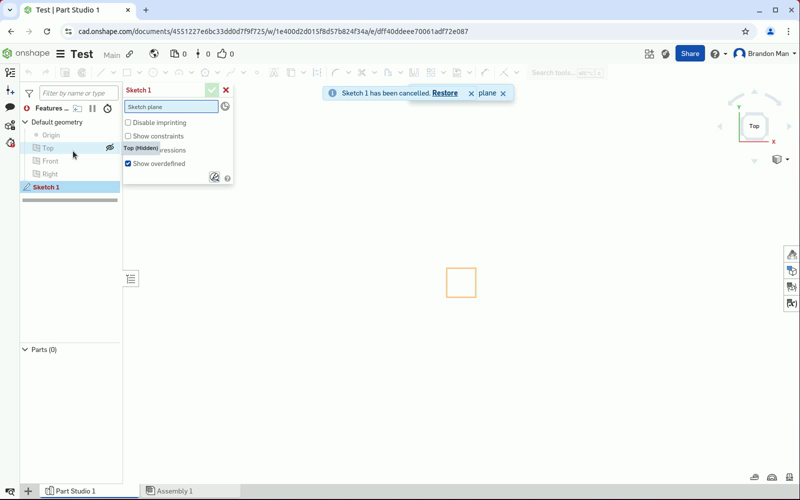
click(73, 150)
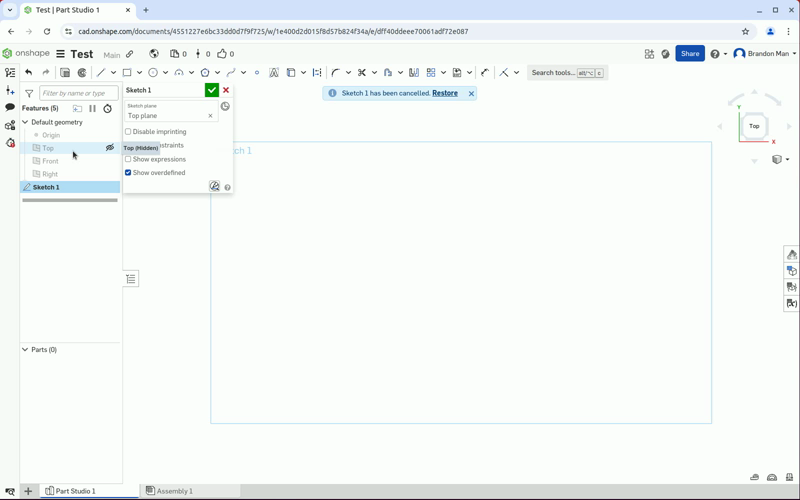
mouse_move(73, 352)
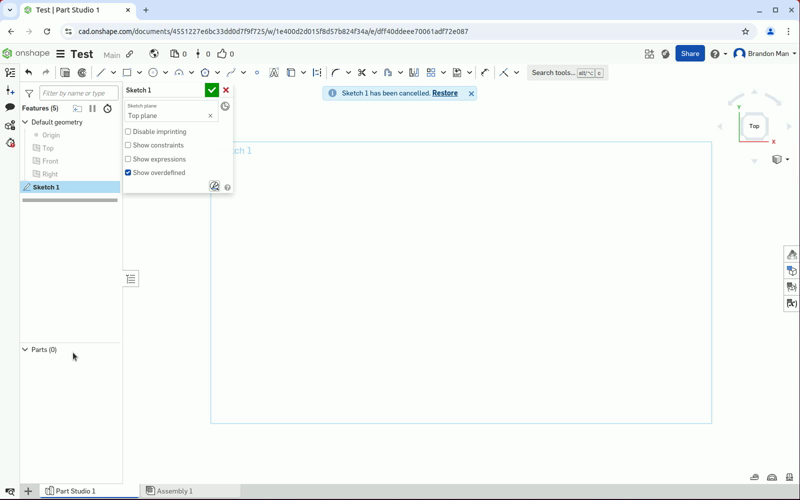
key(y)
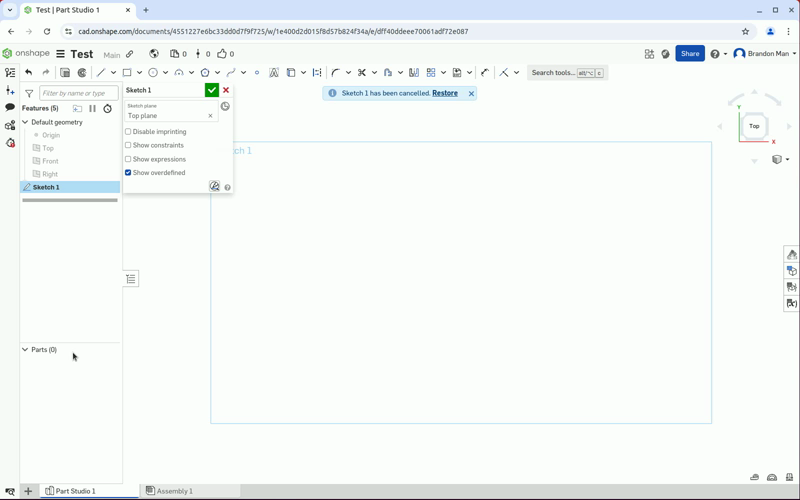
key(l)
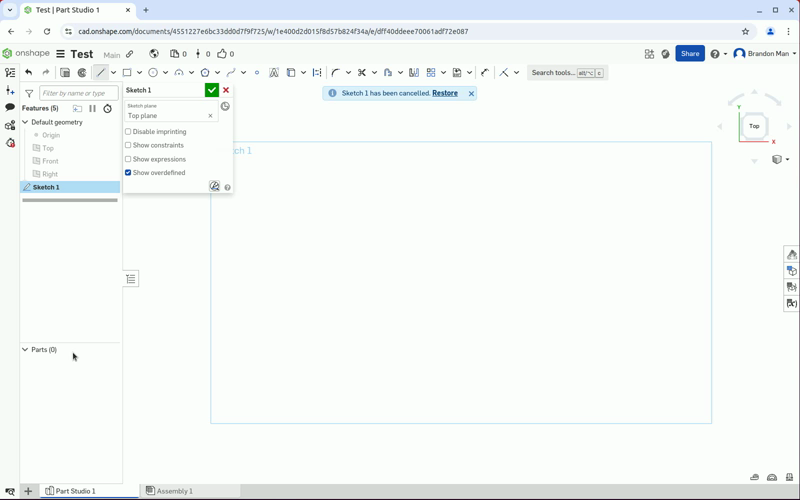
key_down(shift)
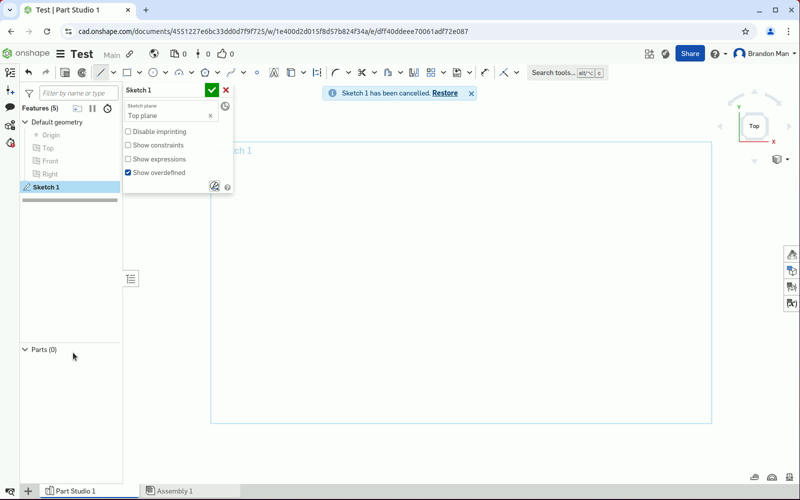
mouse_move(432, 395)
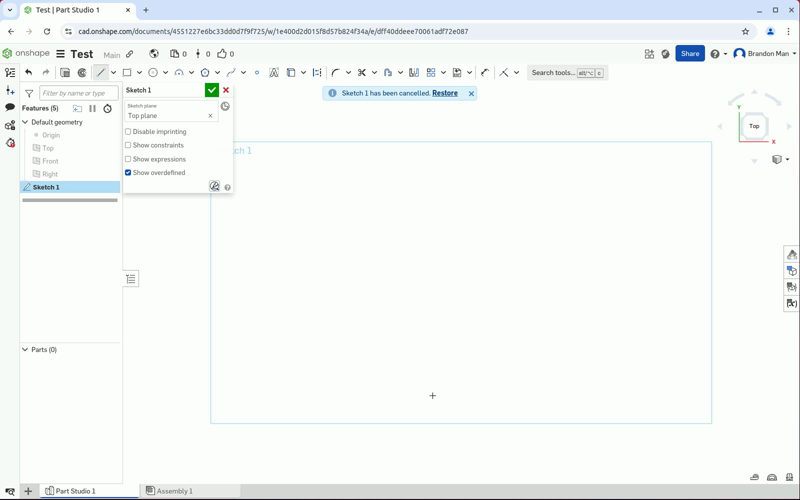
click(432, 395)
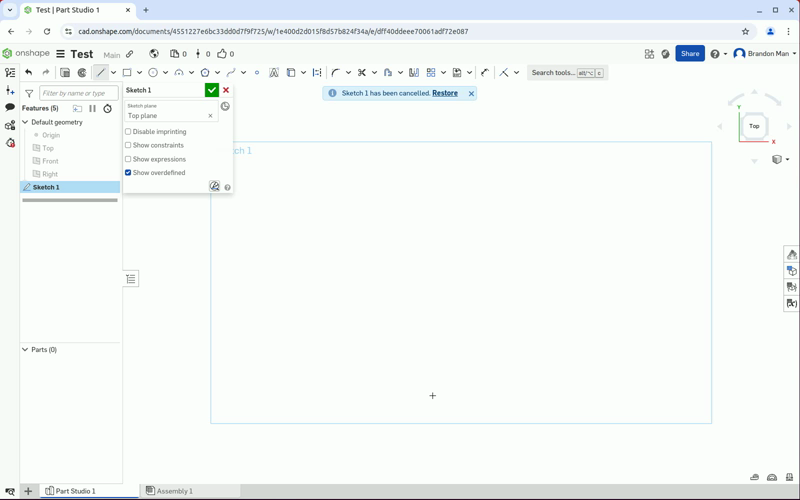
key_up(shift)
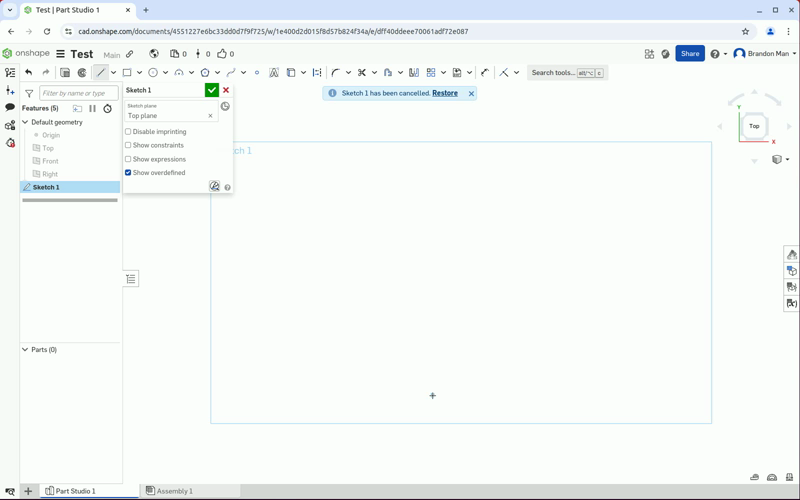
key_down(shift)
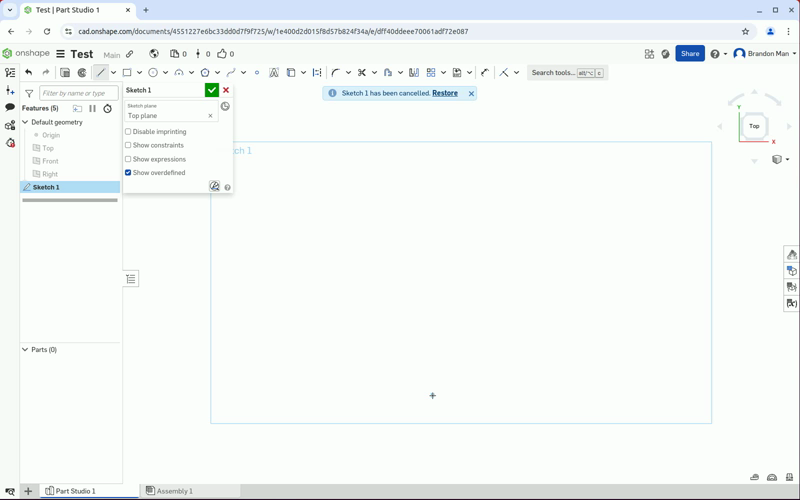
mouse_move(462, 395)
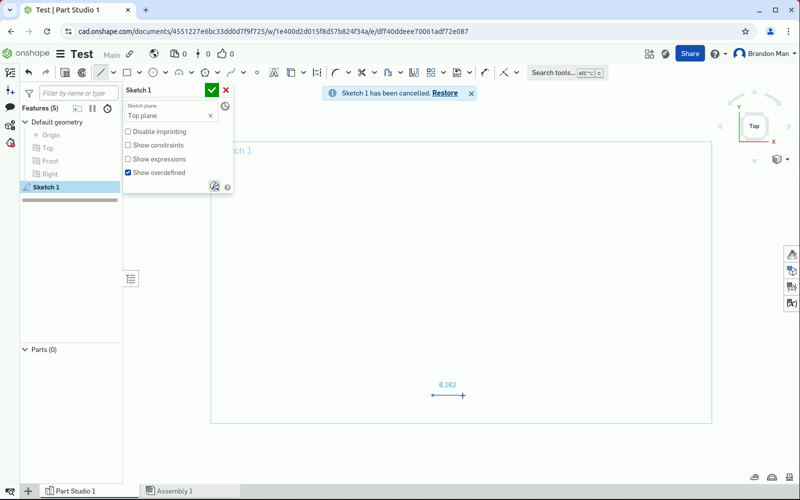
mouse_move(489, 395)
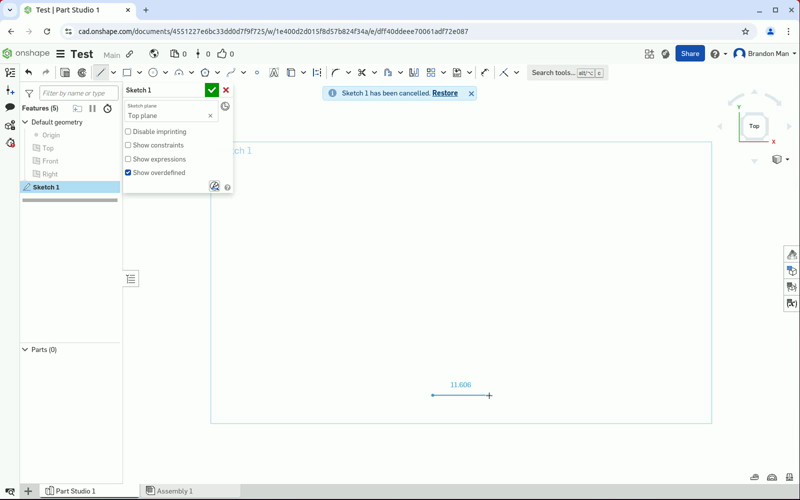
click(489, 395)
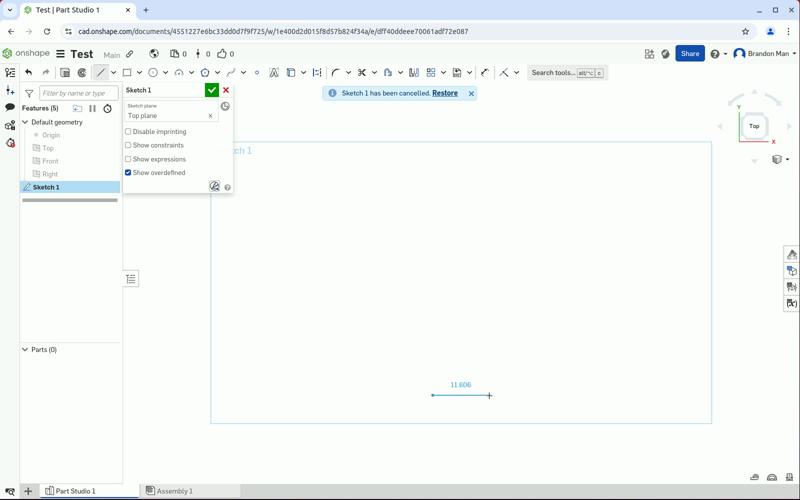
key_up(shift)
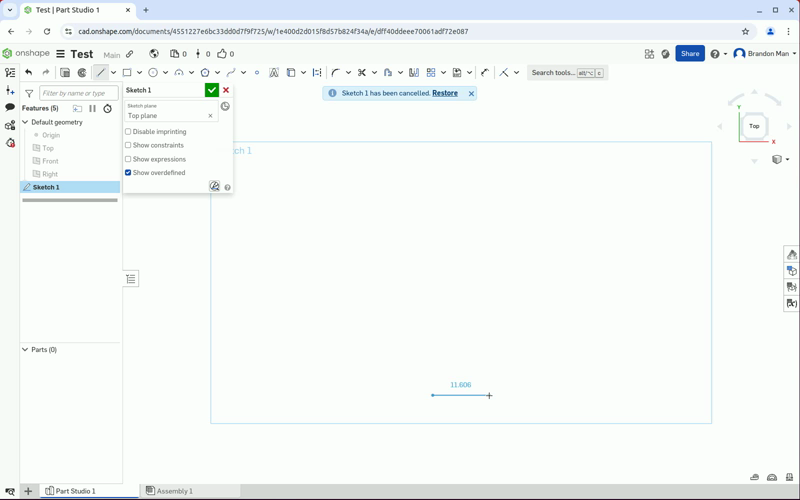
key_down(shift)
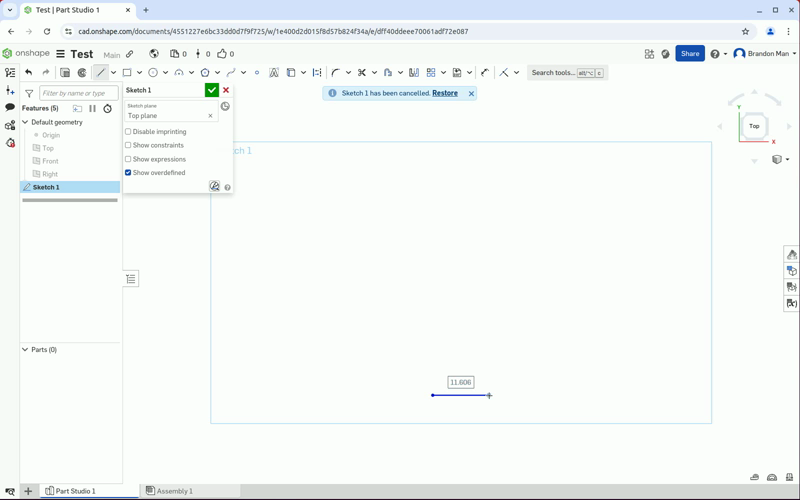
mouse_move(489, 282)
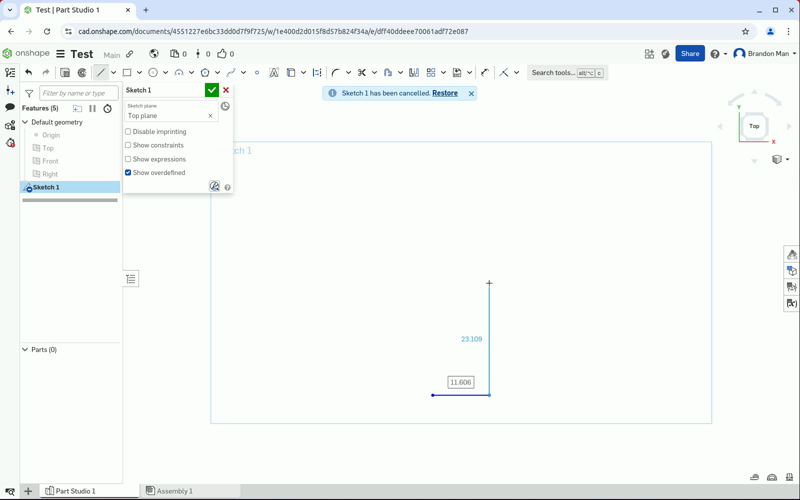
click(489, 282)
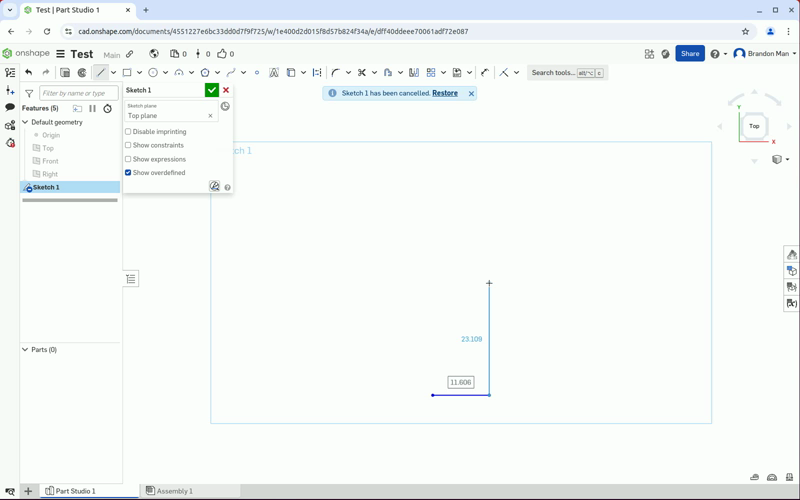
key_up(shift)
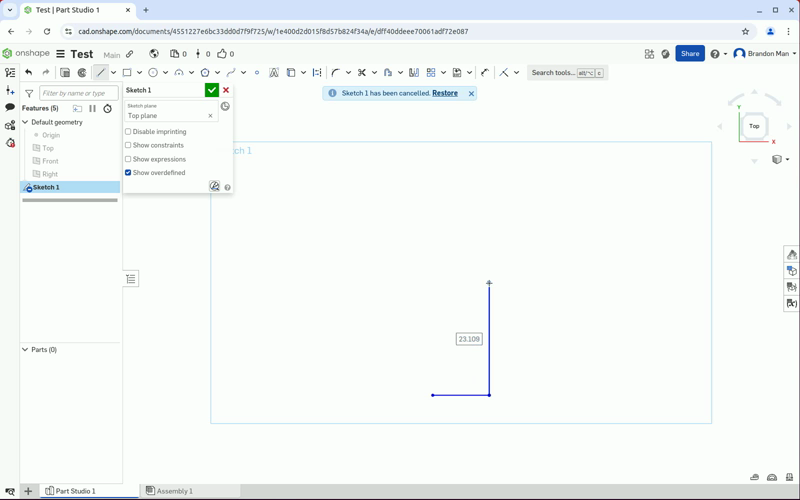
key_down(shift)
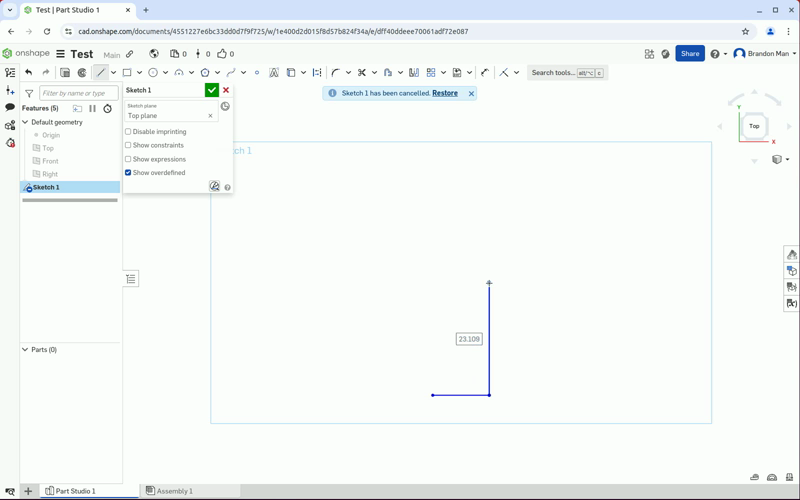
mouse_move(519, 282)
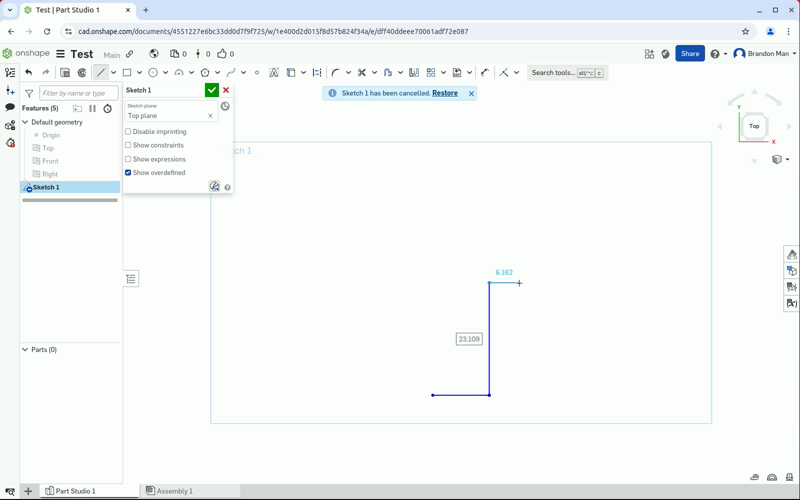
mouse_move(432, 282)
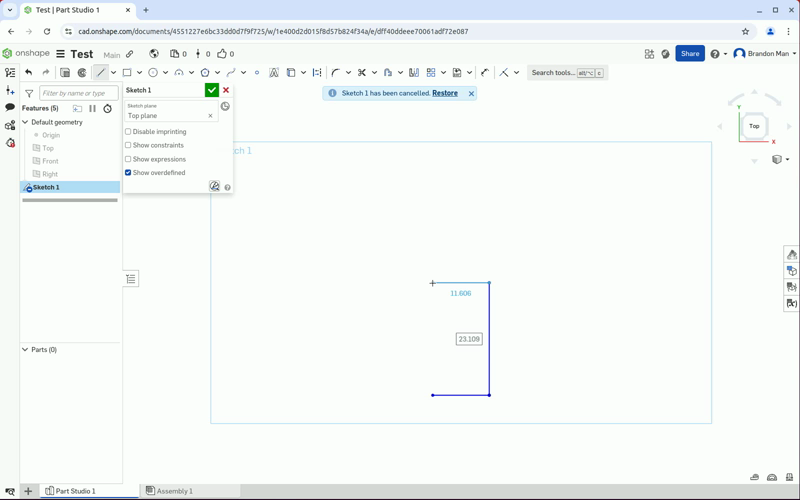
click(432, 282)
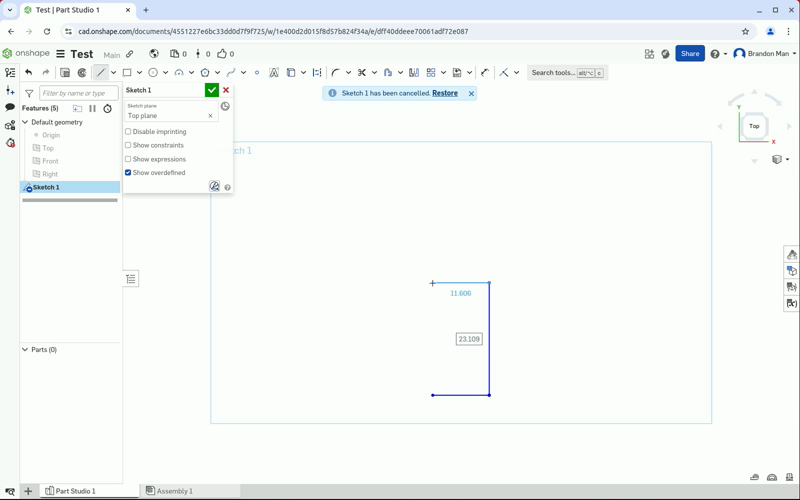
key_up(shift)
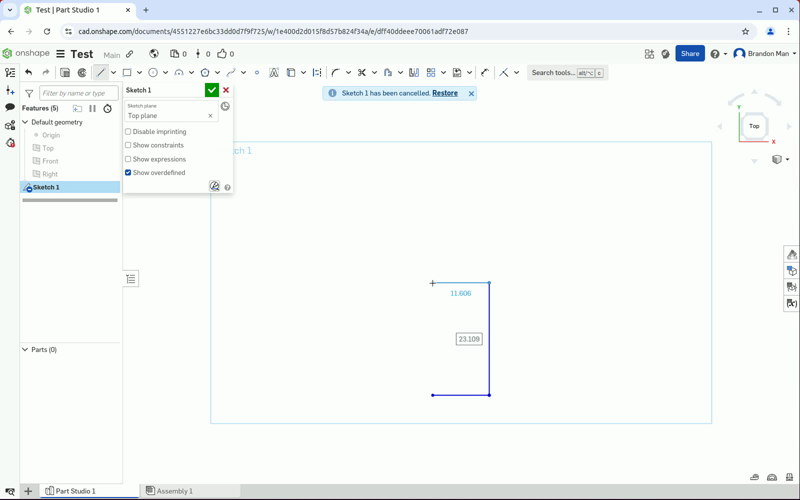
key_down(shift)
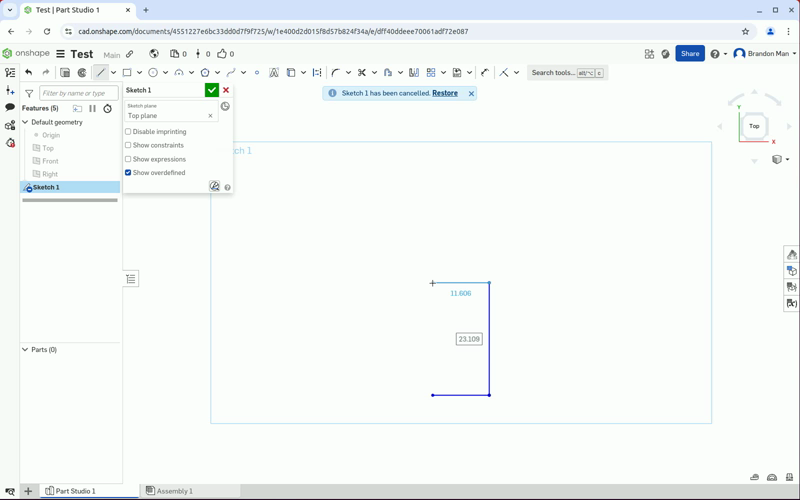
mouse_move(432, 395)
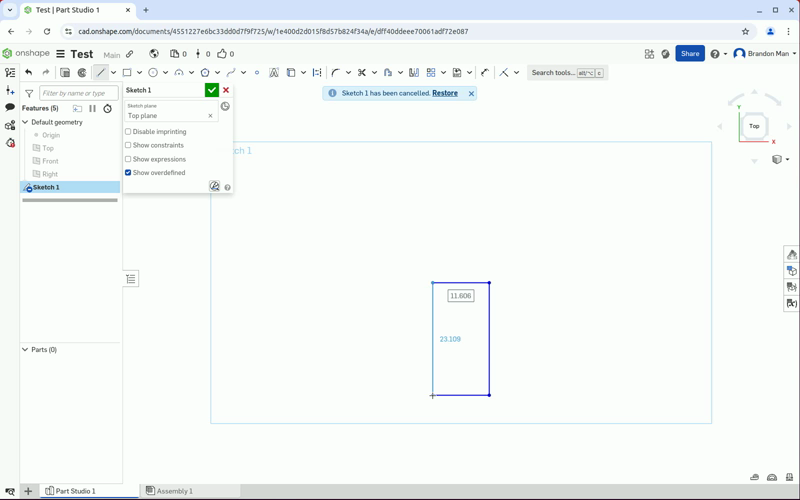
key_up(shift)
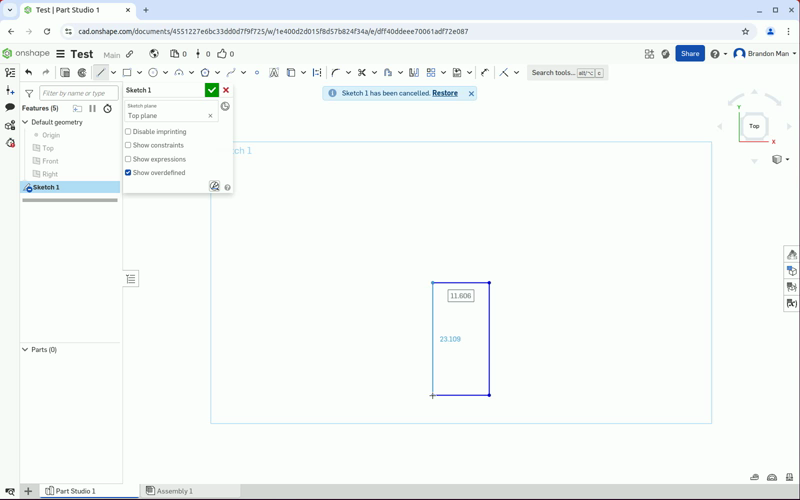
click(432, 395)
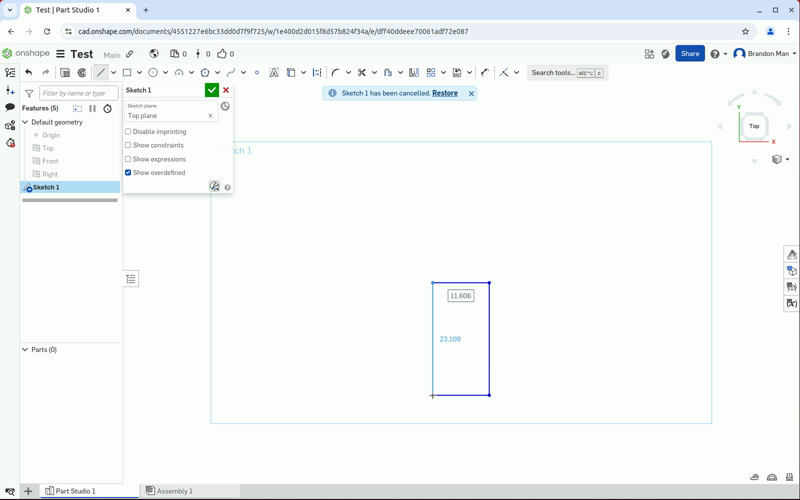
key(esc)
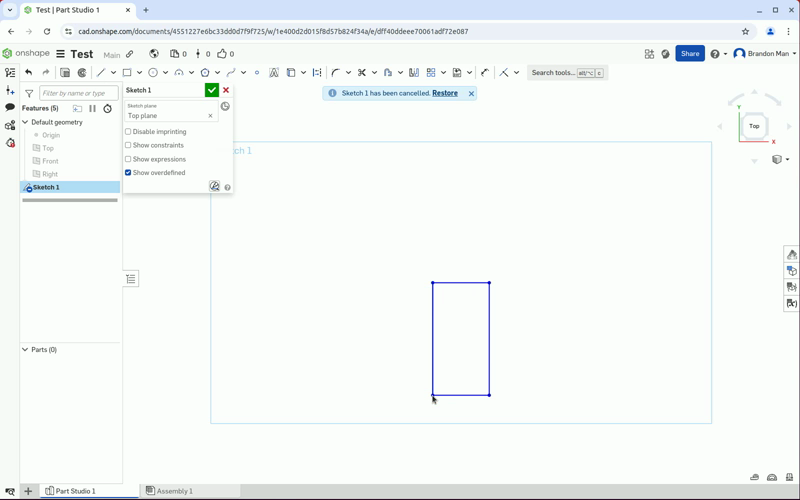
mouse_move(449, 367)
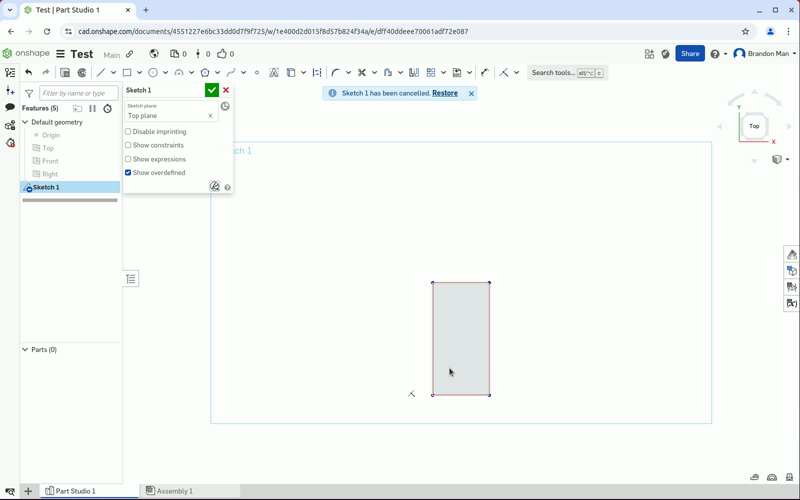
click(449, 367)
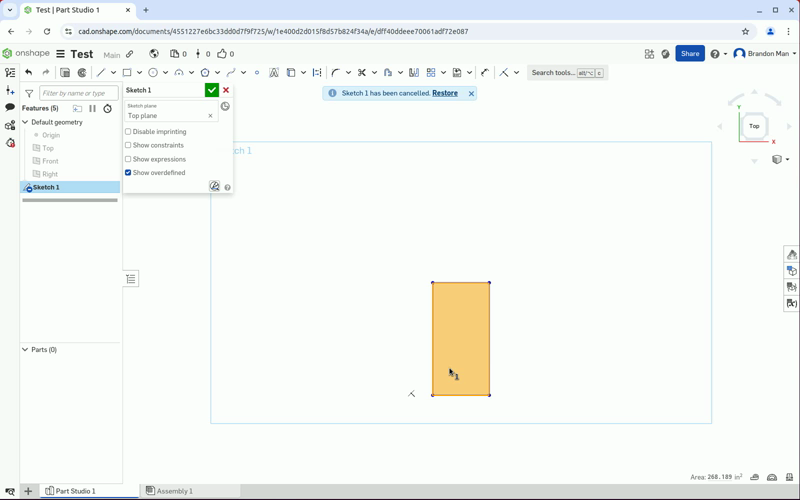
mouse_move(73, 352)
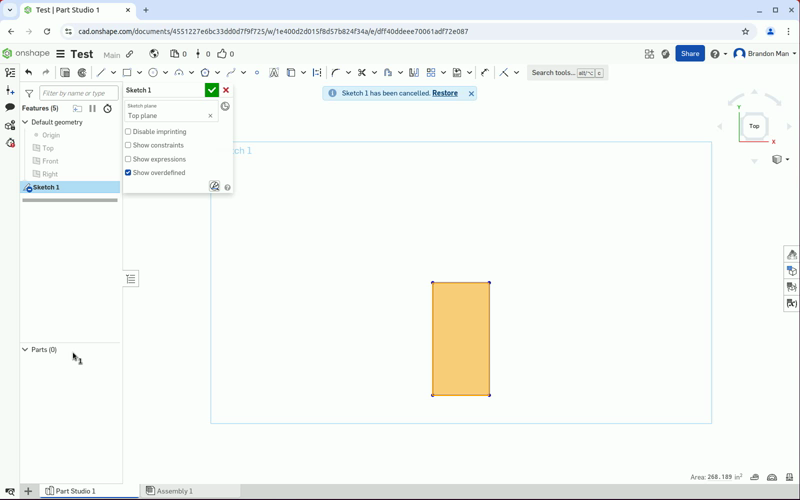
key(shift+y)
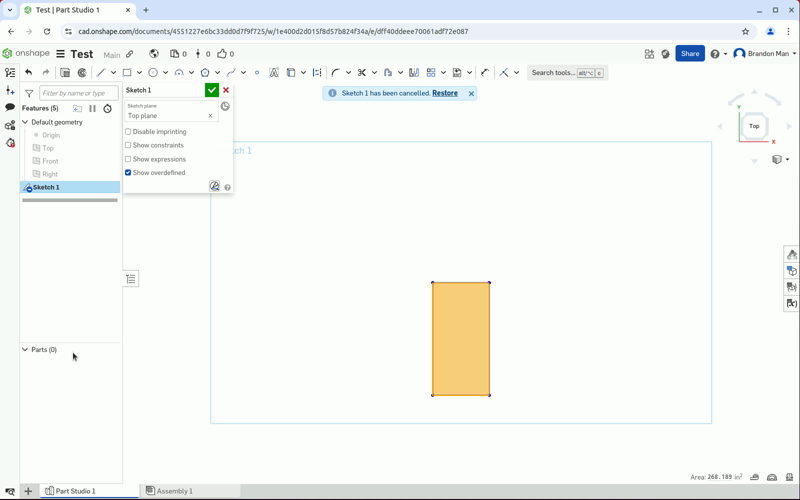
key(shift+e)
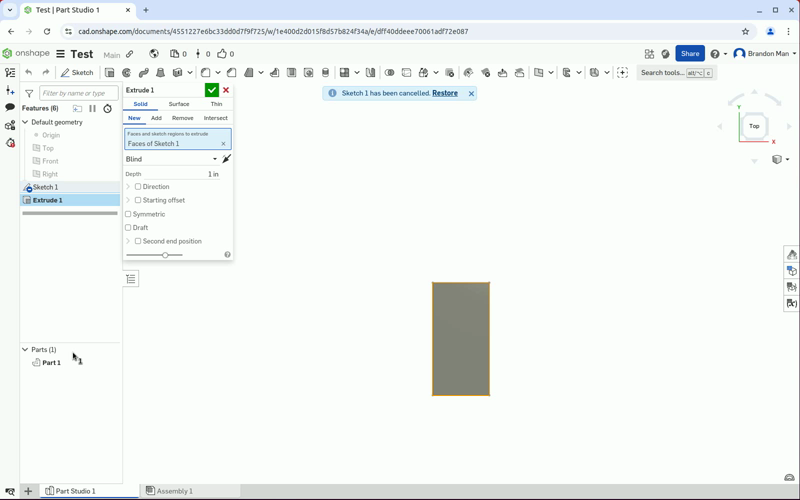
mouse_move(143, 106)
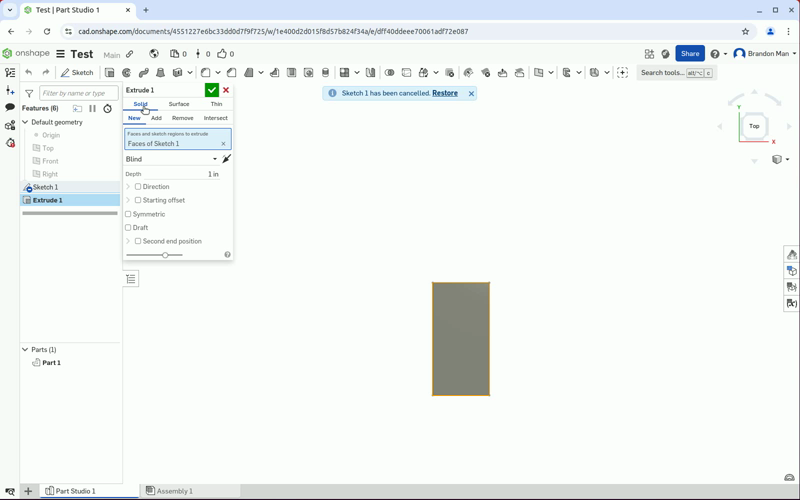
click(143, 106)
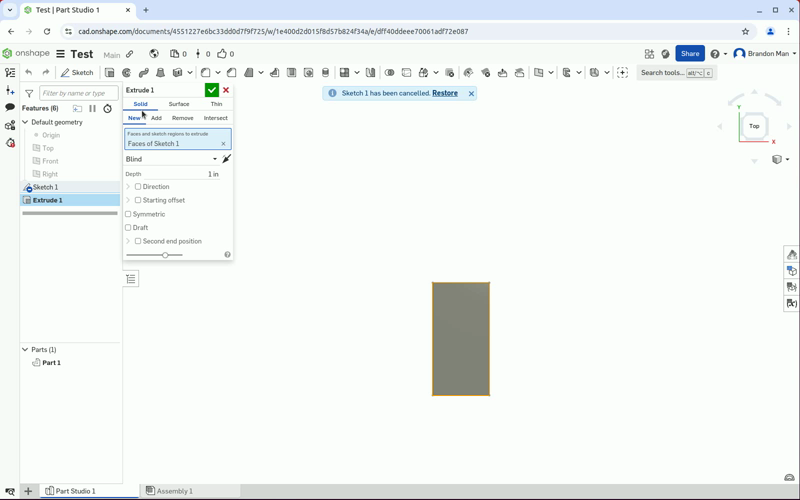
mouse_move(137, 120)
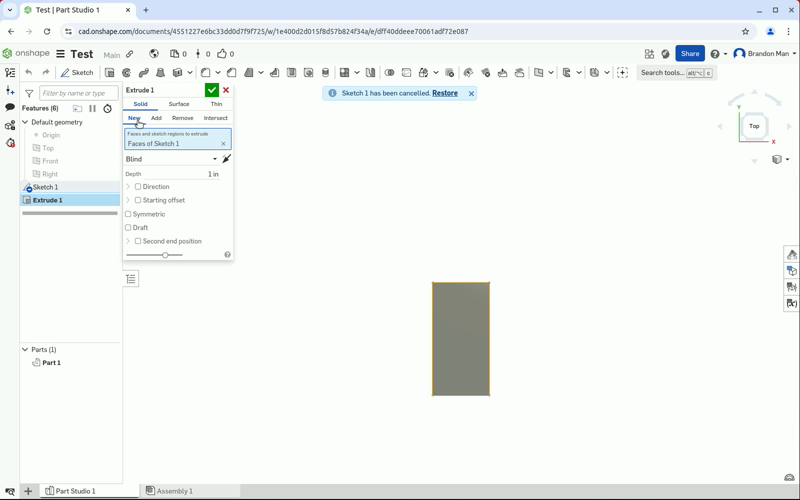
click(137, 120)
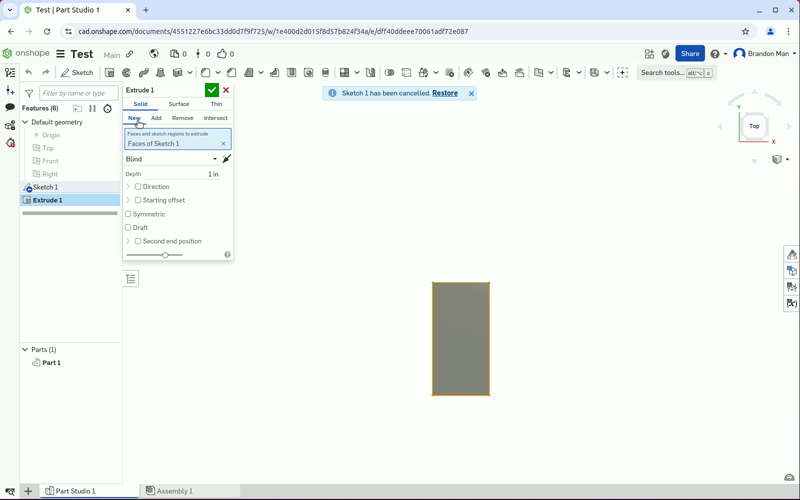
key(tab, 4)
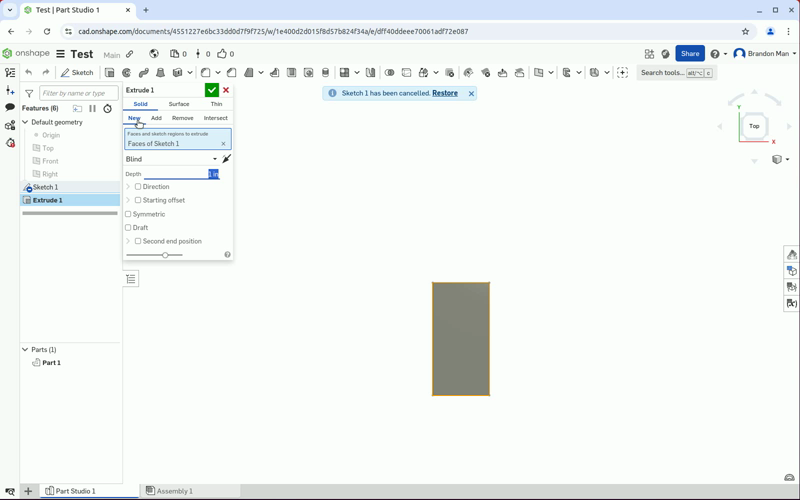
text(1.685)
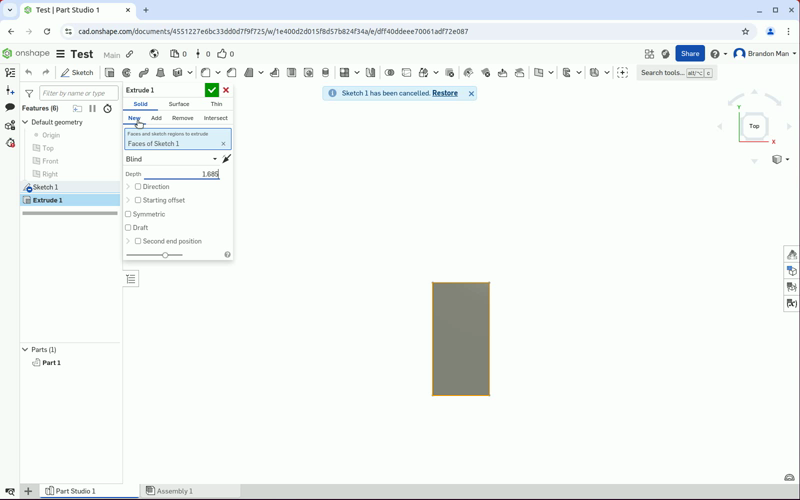
key(enter)
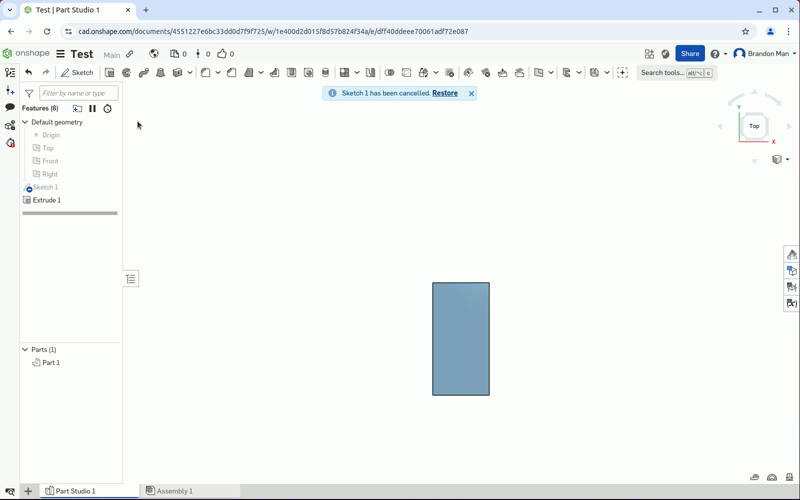
key(shift+h)
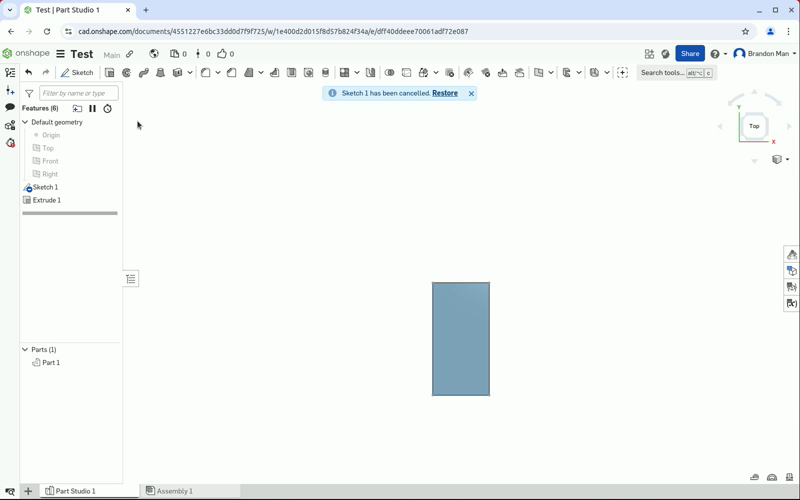
key(shift+h)
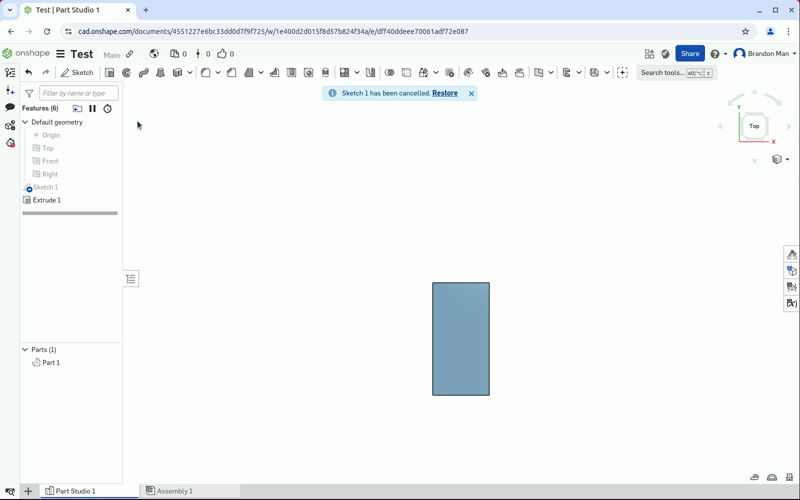
mouse_move(73, 189)
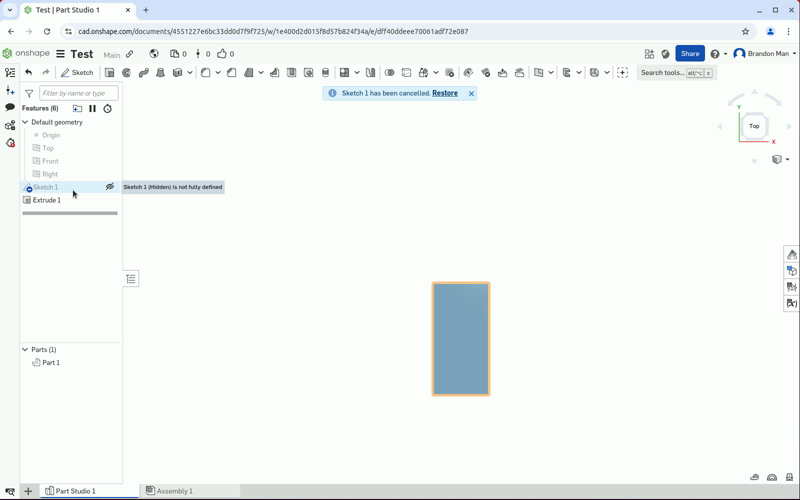
click(73, 189)
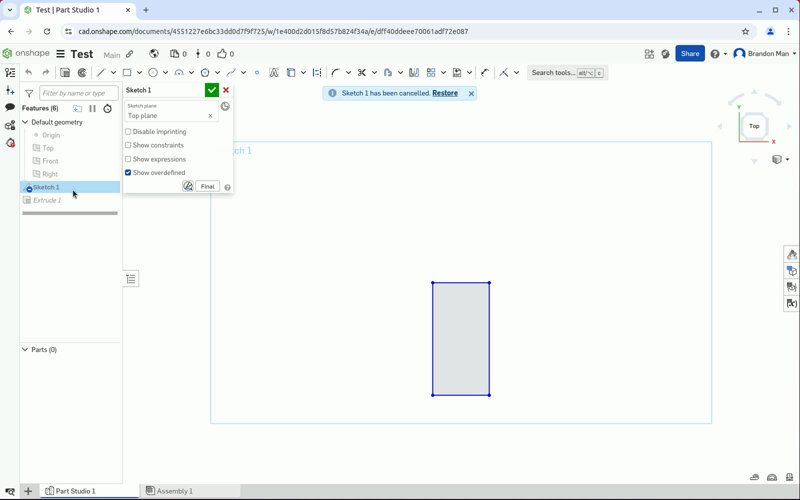
mouse_move(229, 92)
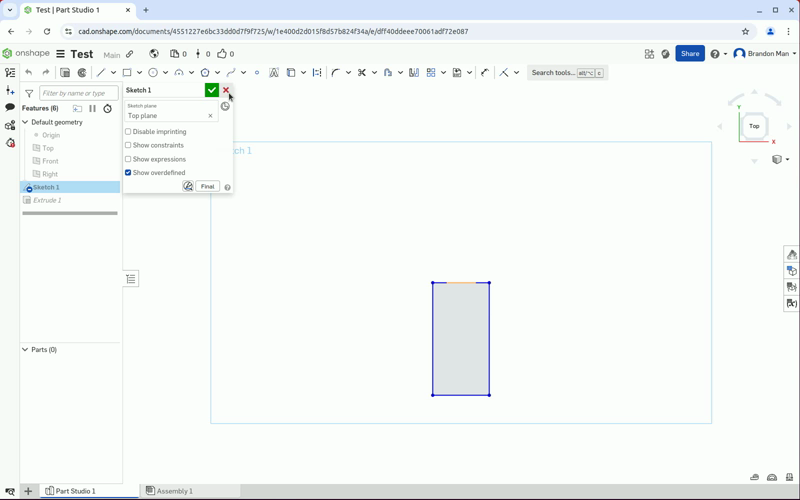
click(229, 92)
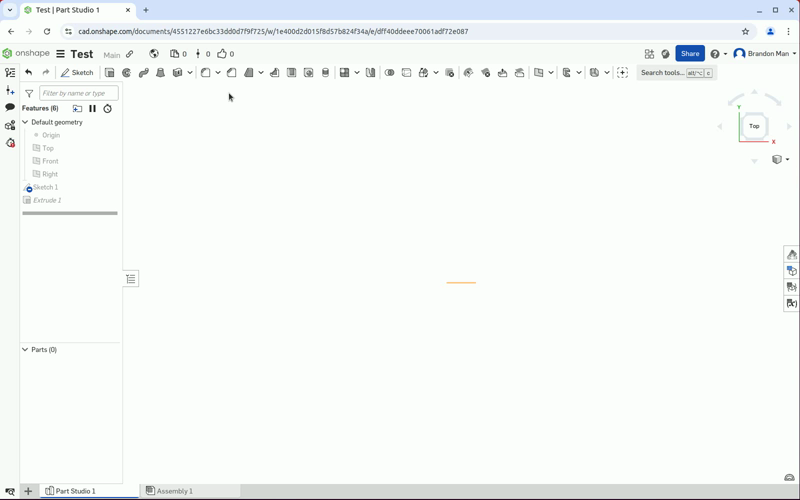
mouse_move(73, 352)
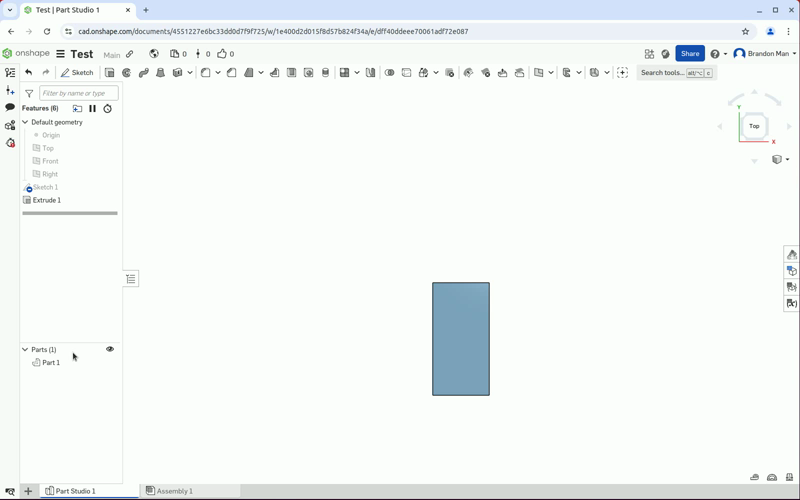
key(y)
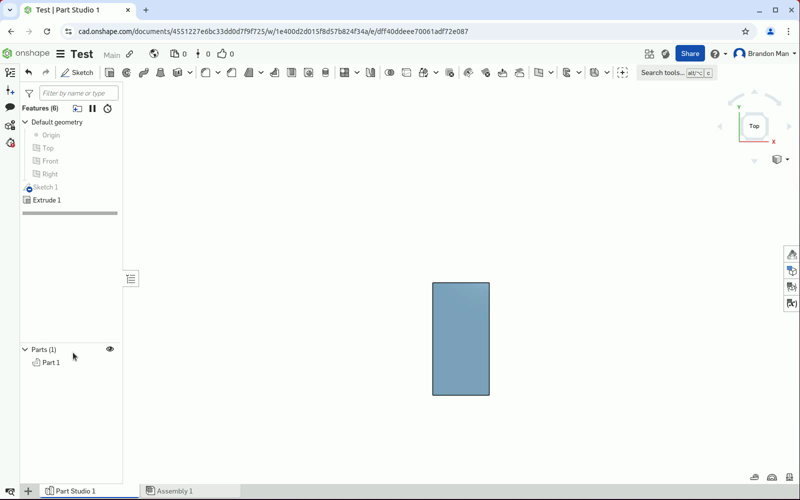
key(shift+p)
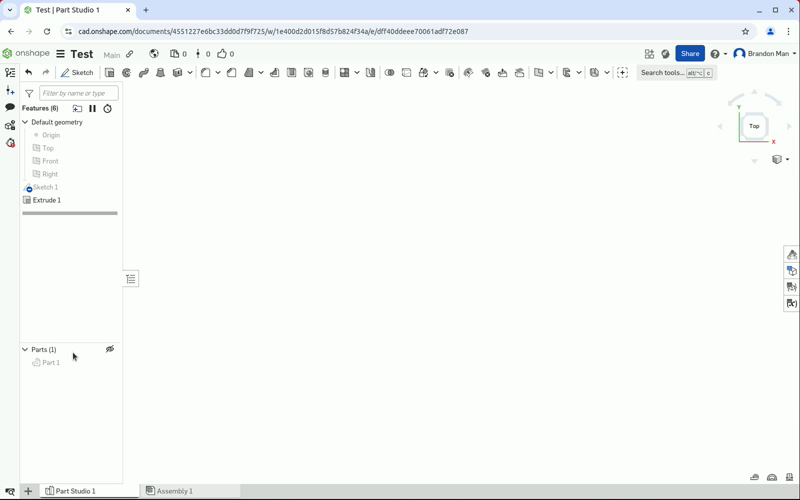
key(space)
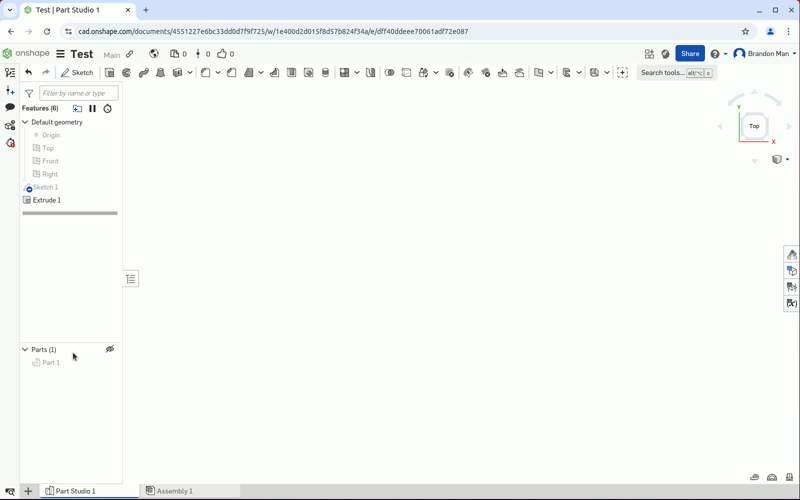
key_down(shift)
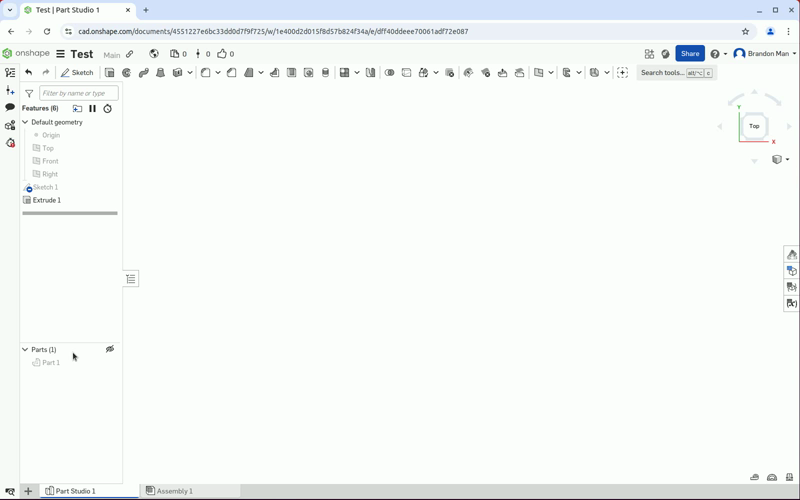
key(up)
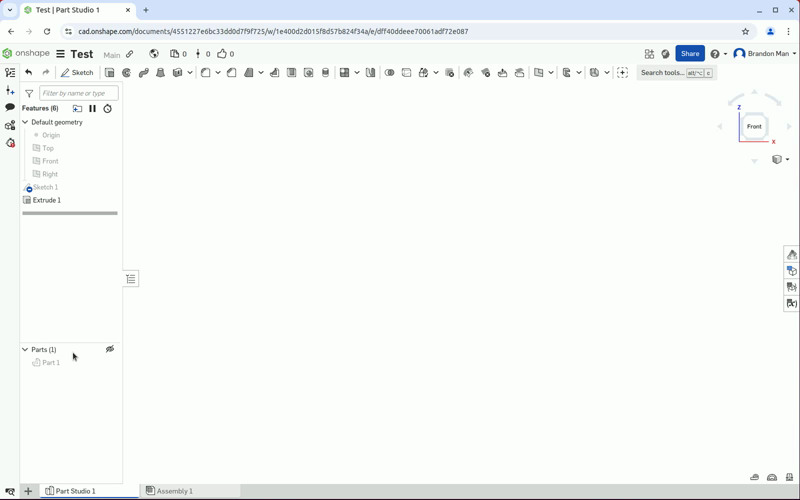
key_up(shift)
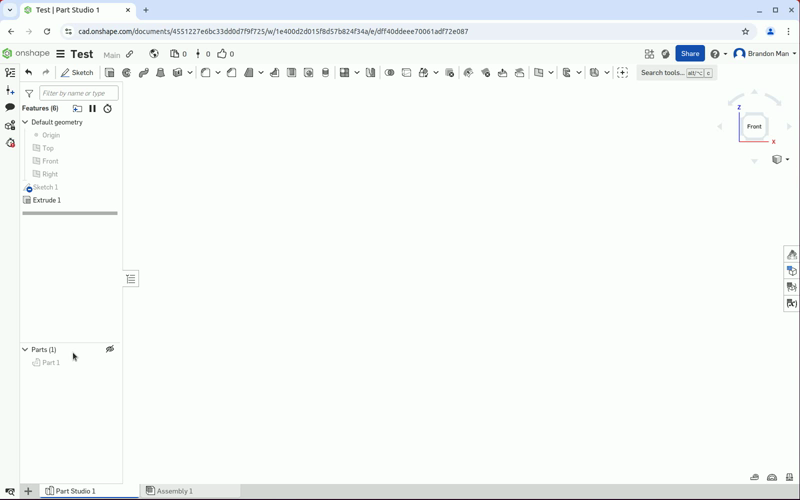
mouse_move(73, 352)
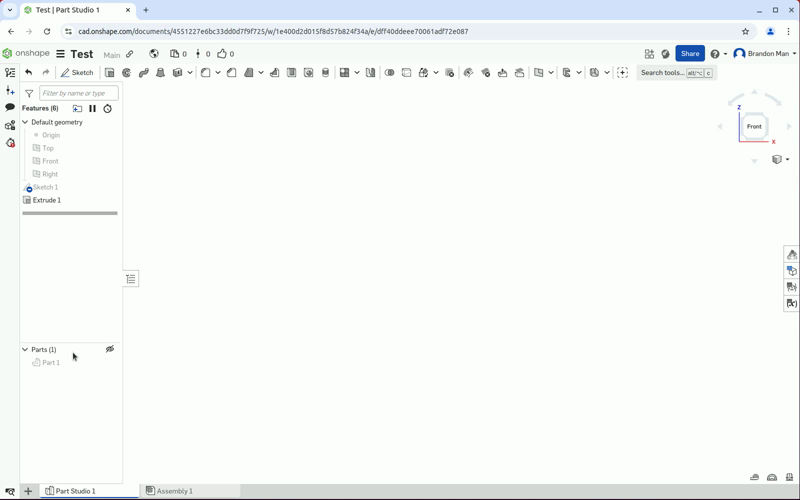
key(shift+y)
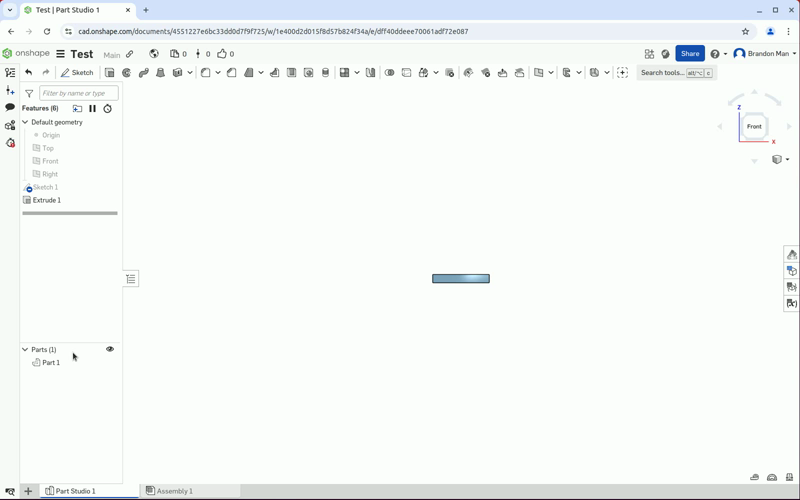
mouse_move(541, 75)
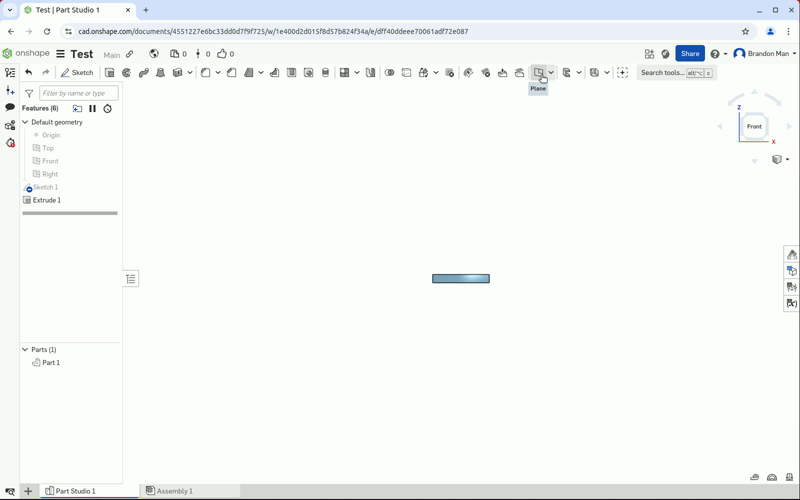
click(541, 75)
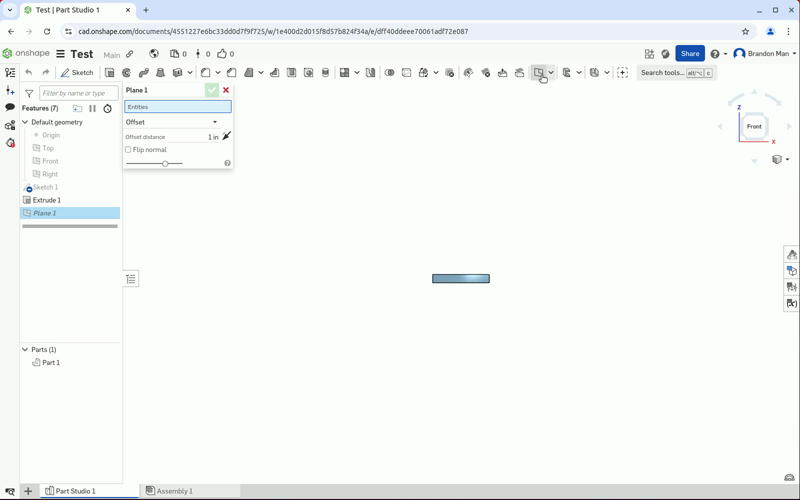
mouse_move(73, 163)
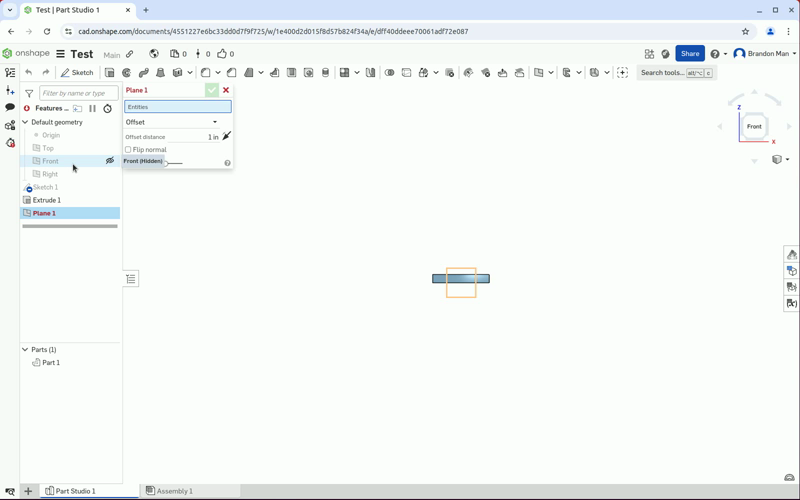
click(73, 163)
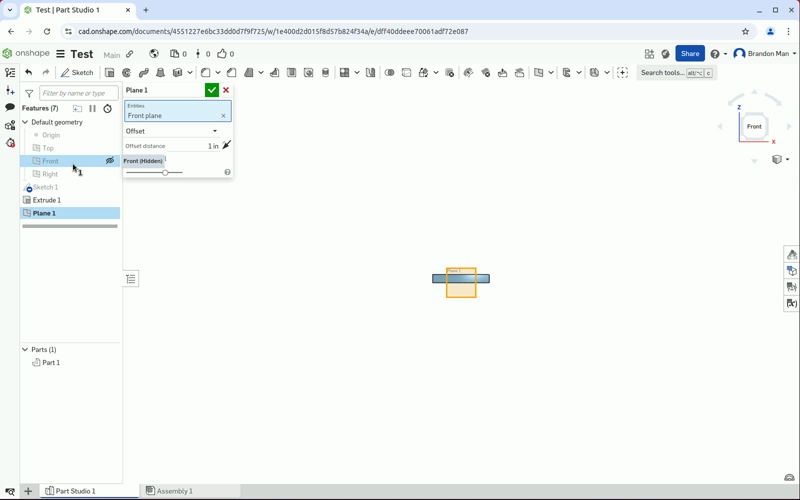
key(tab, 2)
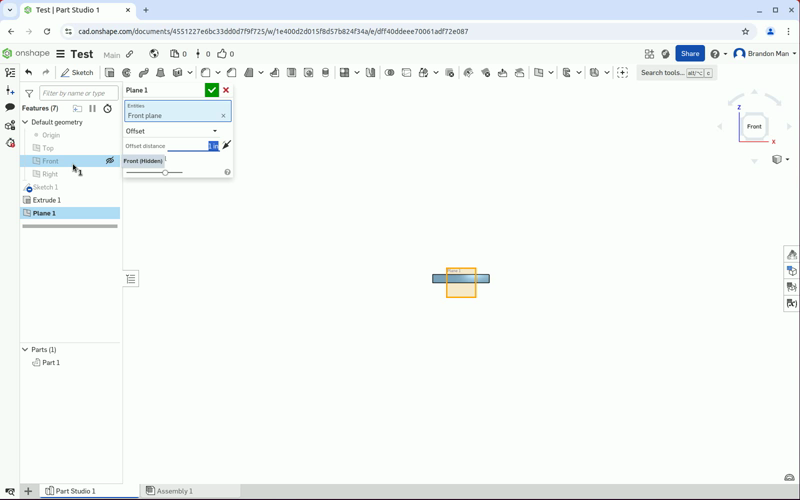
text(23.108)
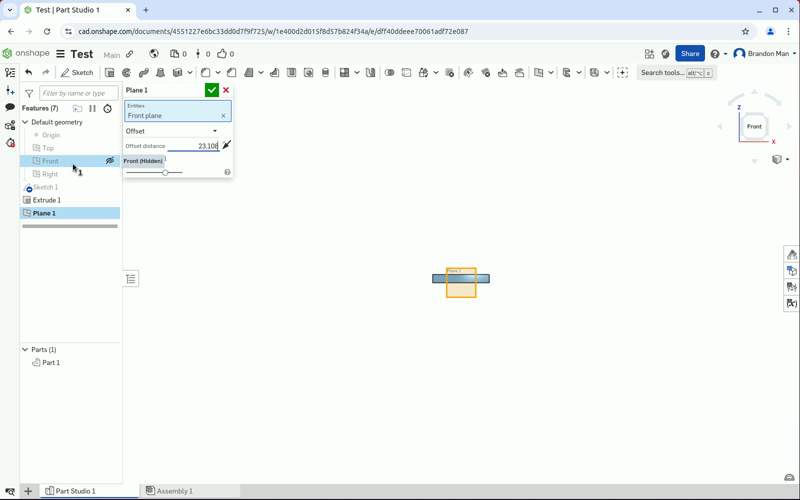
key(enter, 2)
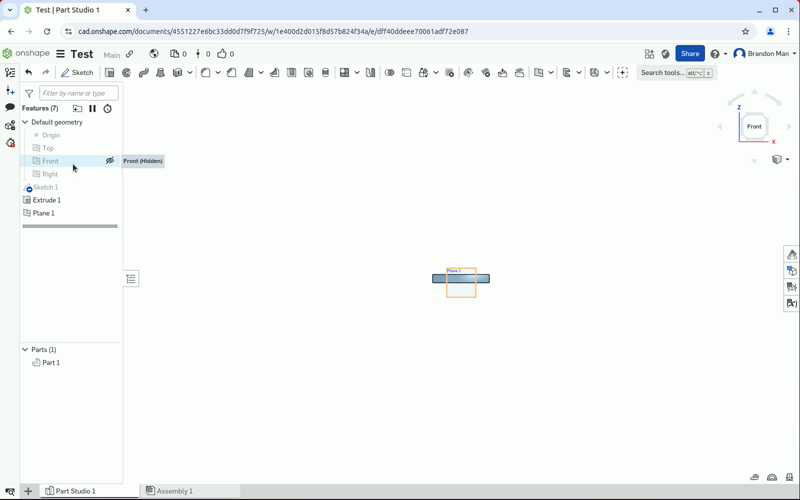
key(shift+s)
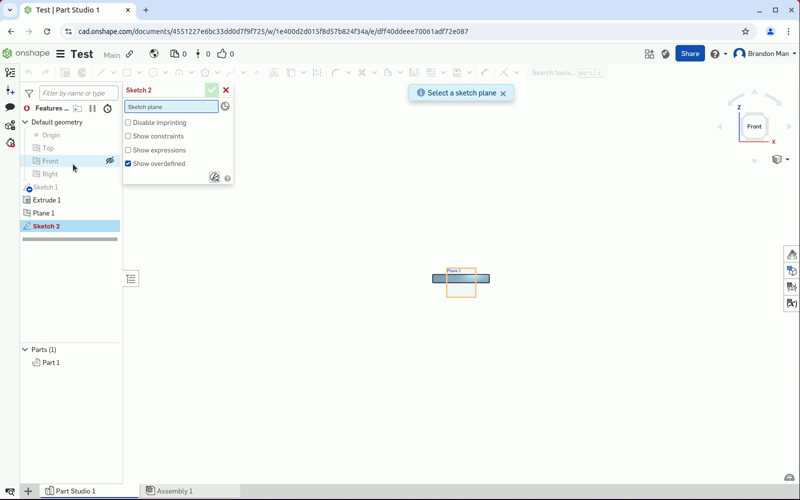
mouse_move(73, 215)
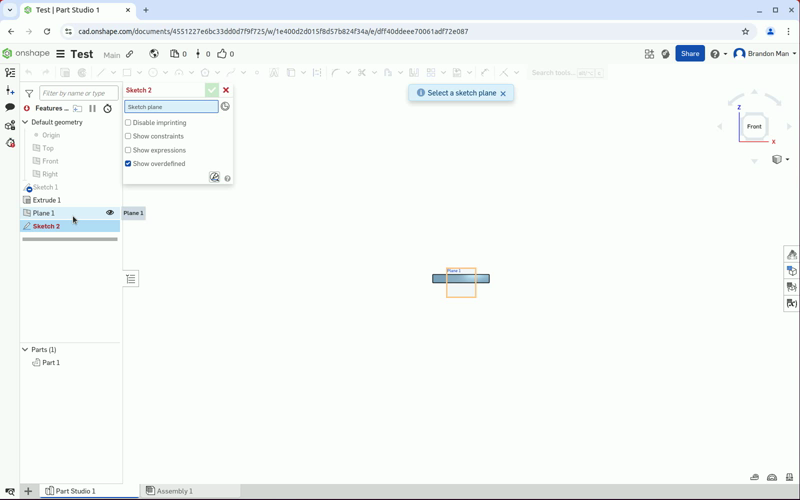
click(73, 215)
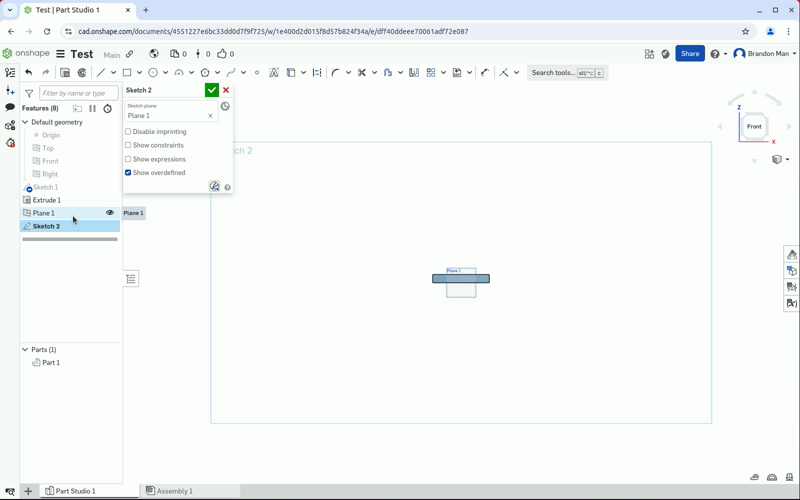
mouse_move(73, 352)
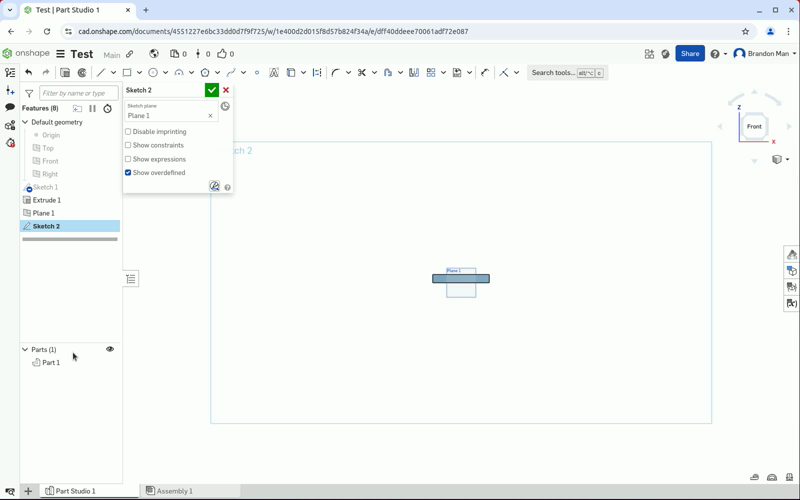
key(y)
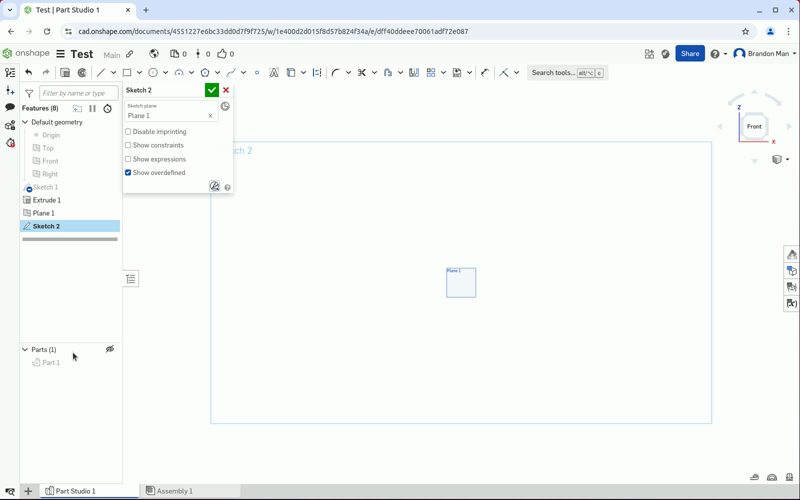
key(l)
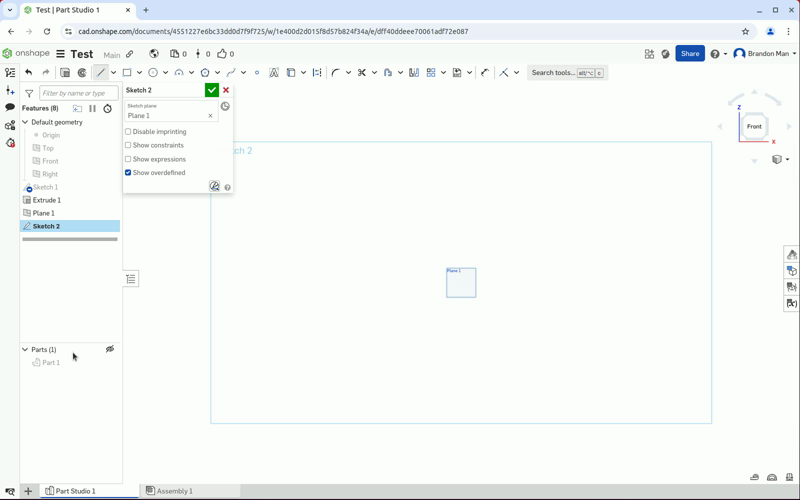
key_down(shift)
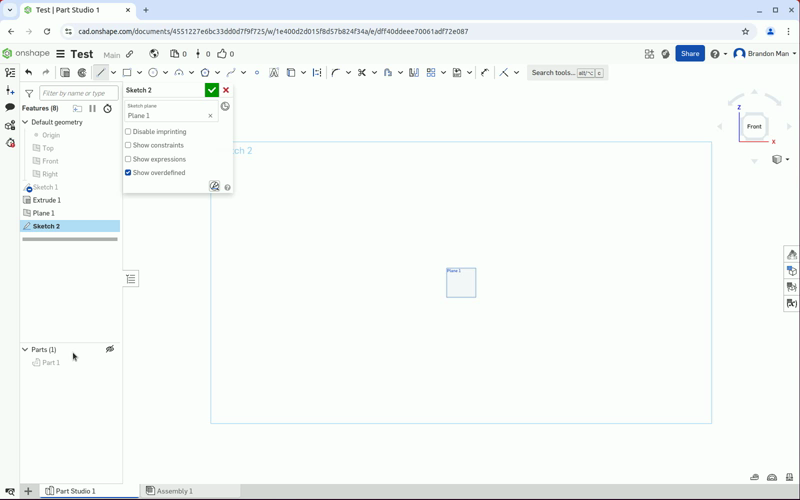
mouse_move(444, 282)
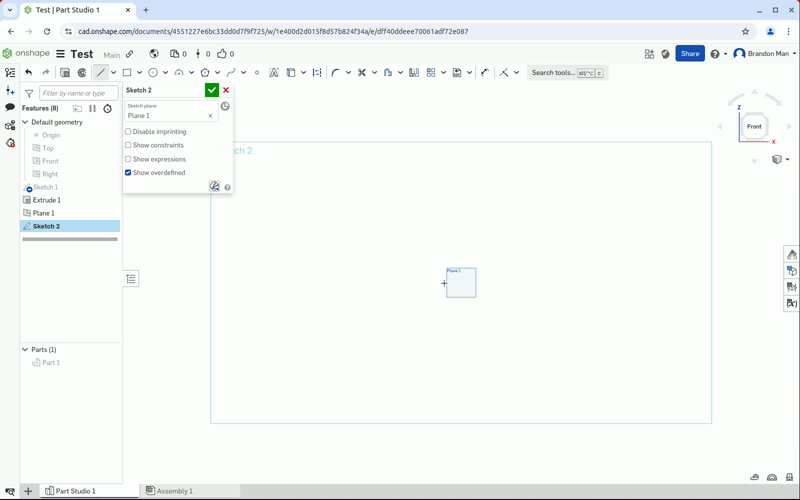
click(444, 282)
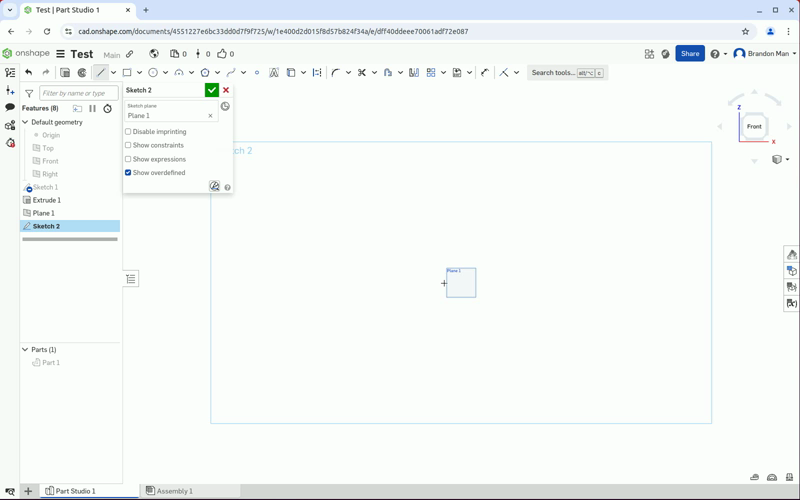
key_up(shift)
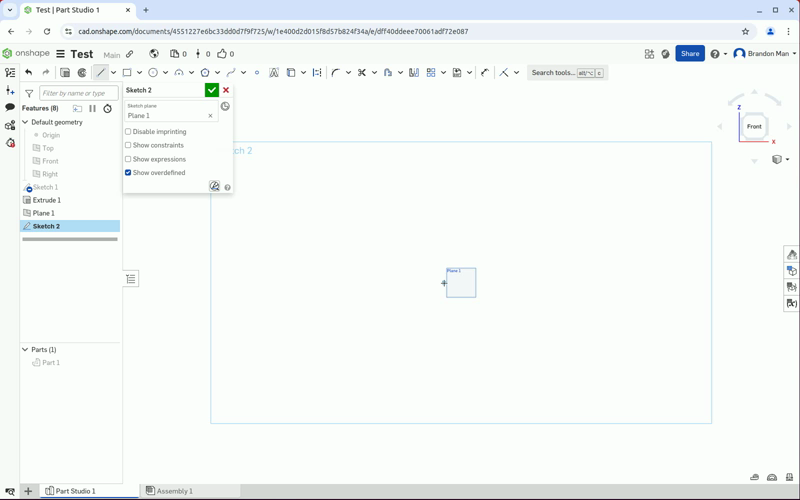
key_down(shift)
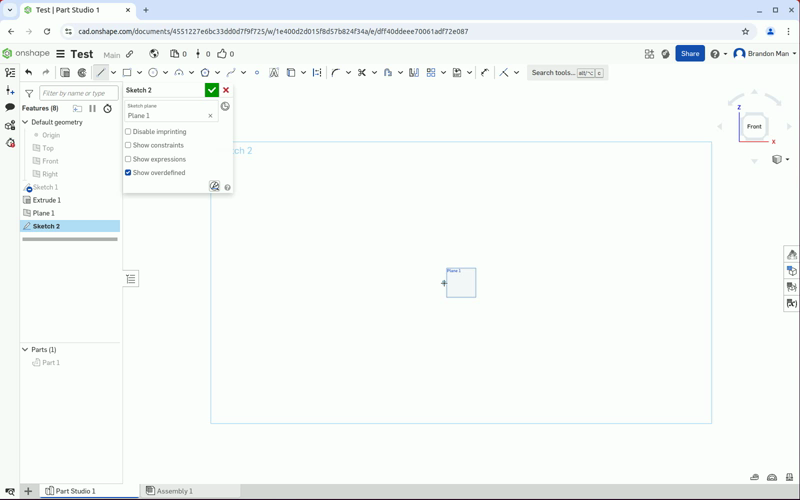
mouse_move(474, 282)
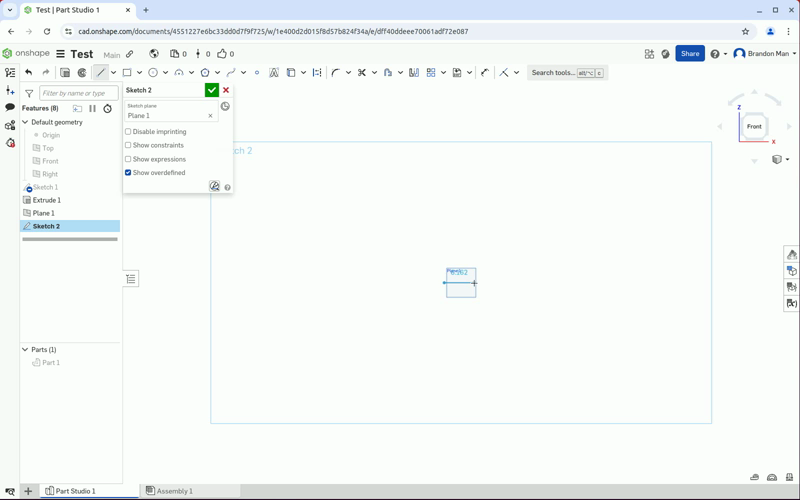
mouse_move(479, 282)
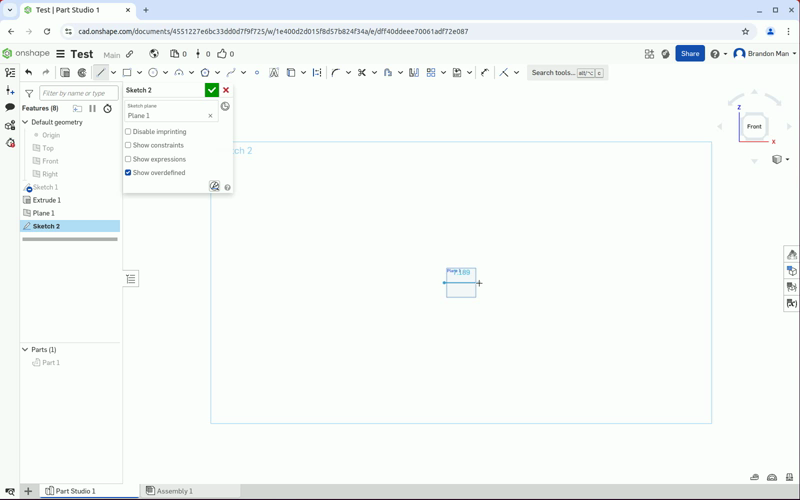
click(479, 282)
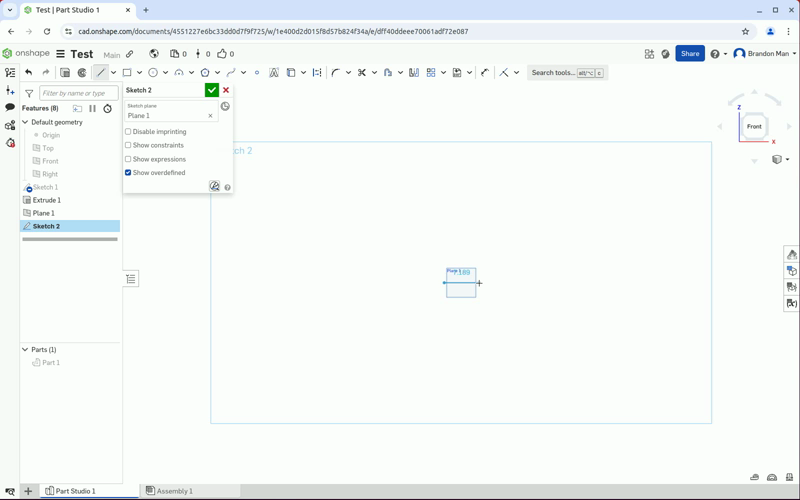
key_up(shift)
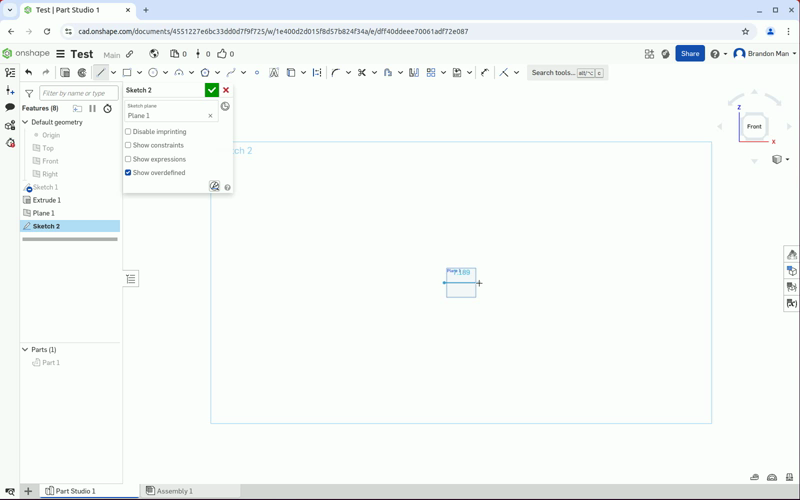
key_down(shift)
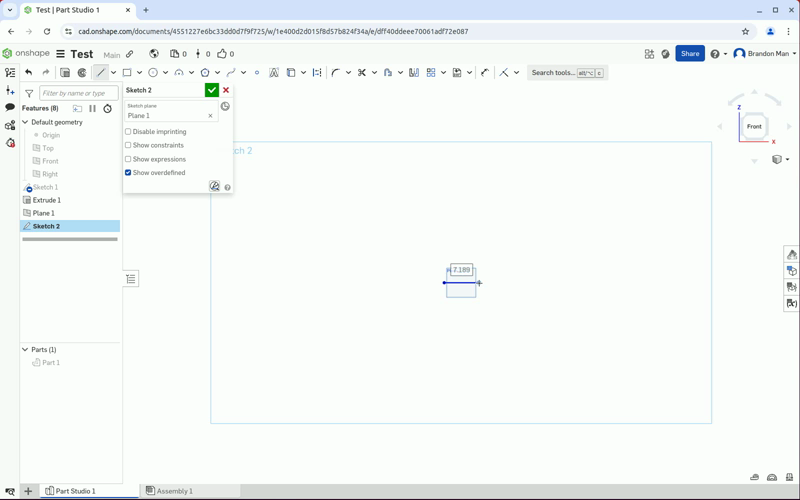
mouse_move(509, 282)
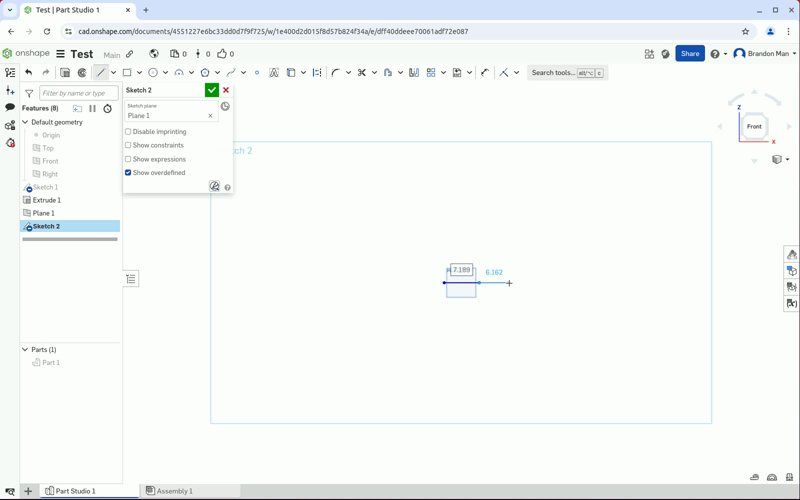
mouse_move(479, 274)
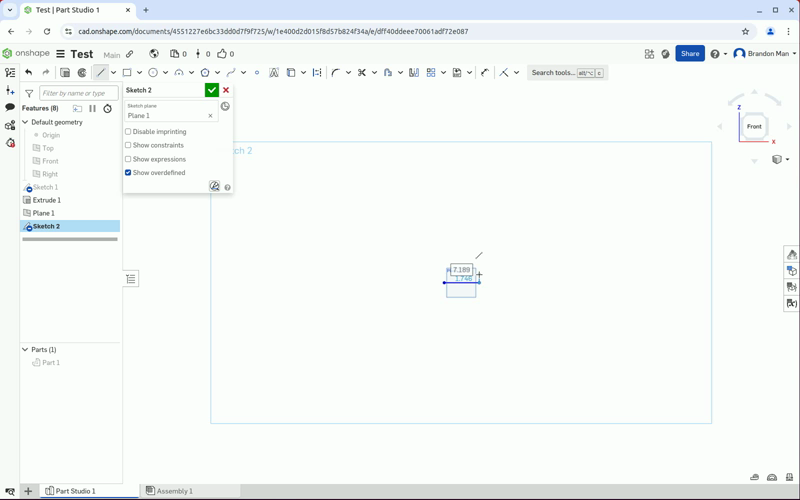
click(479, 274)
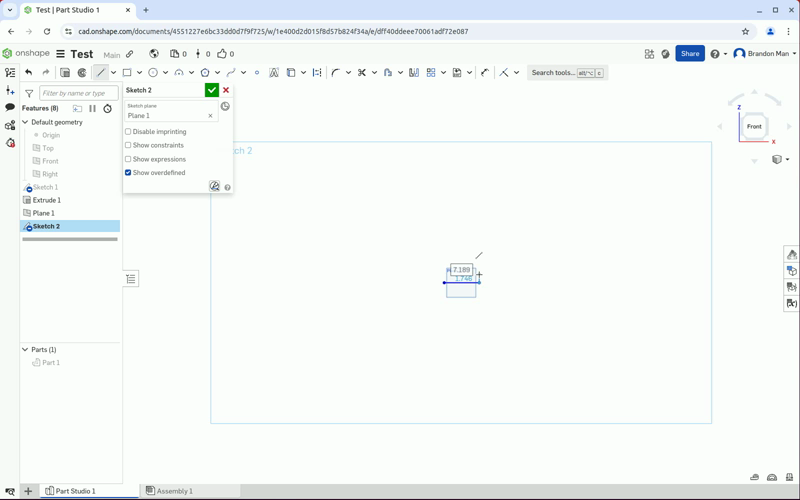
key_up(shift)
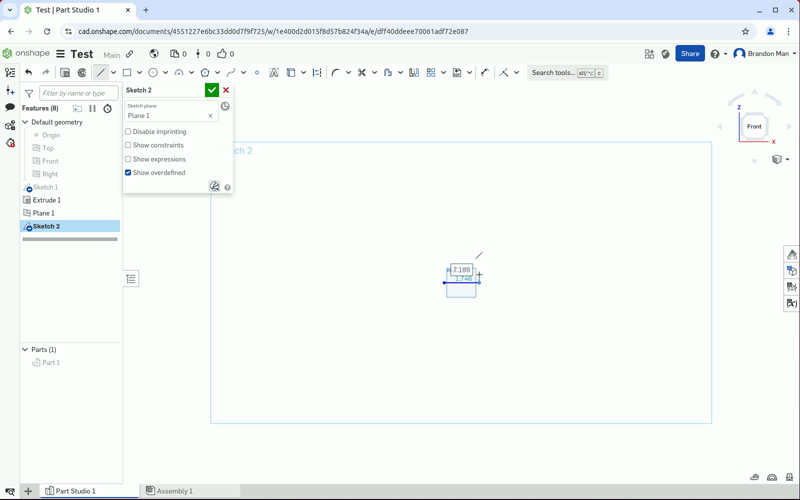
key_down(shift)
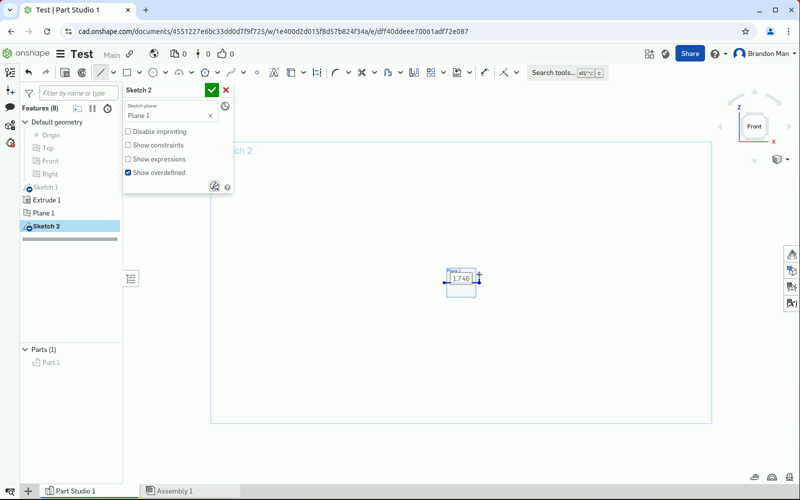
mouse_move(509, 274)
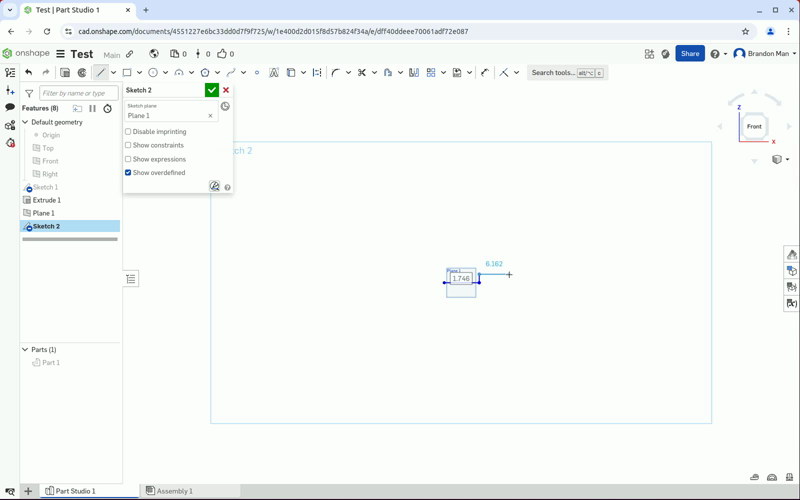
mouse_move(444, 274)
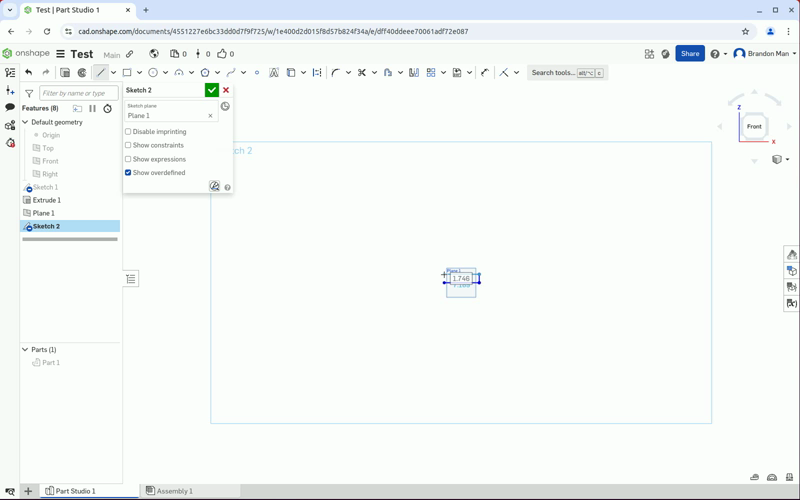
click(444, 274)
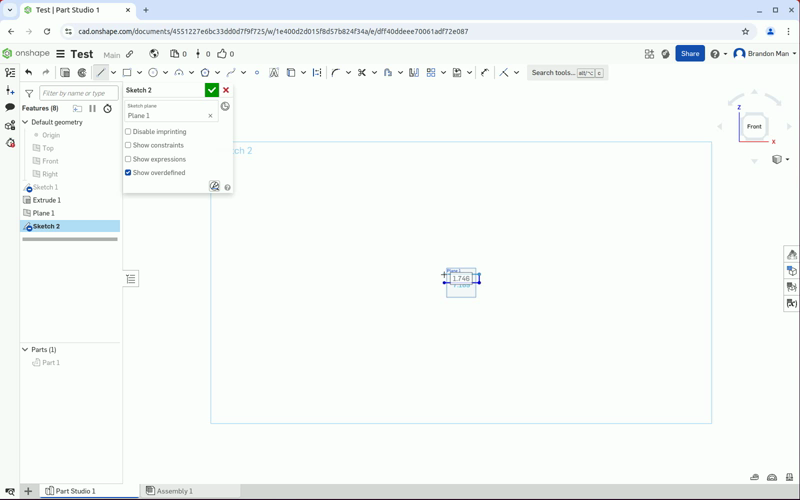
key_up(shift)
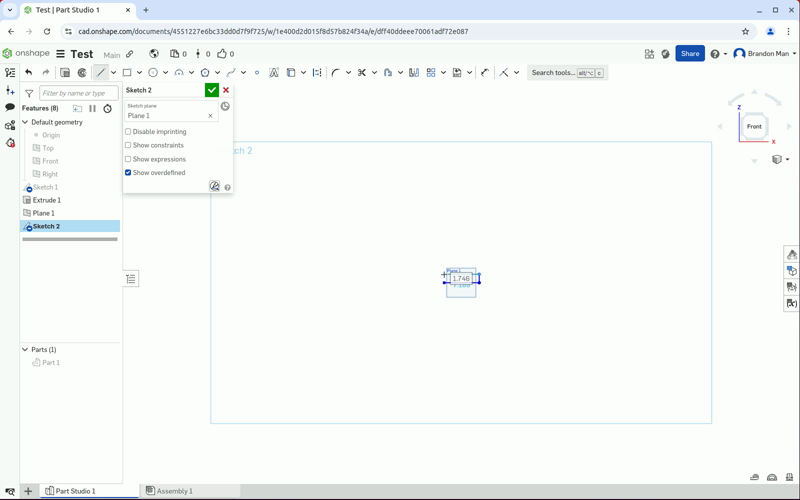
mouse_move(474, 274)
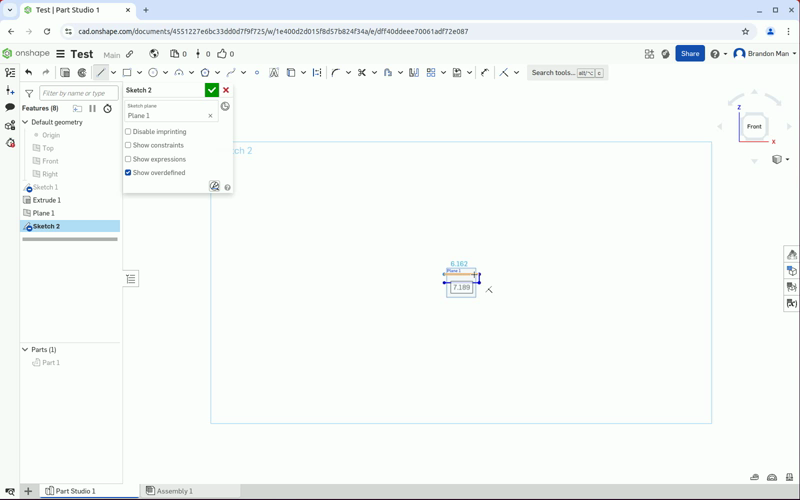
key_down(shift)
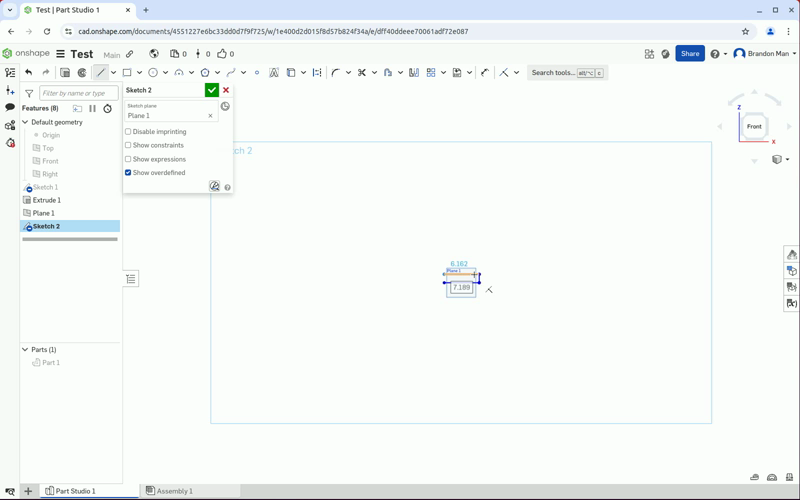
mouse_move(444, 282)
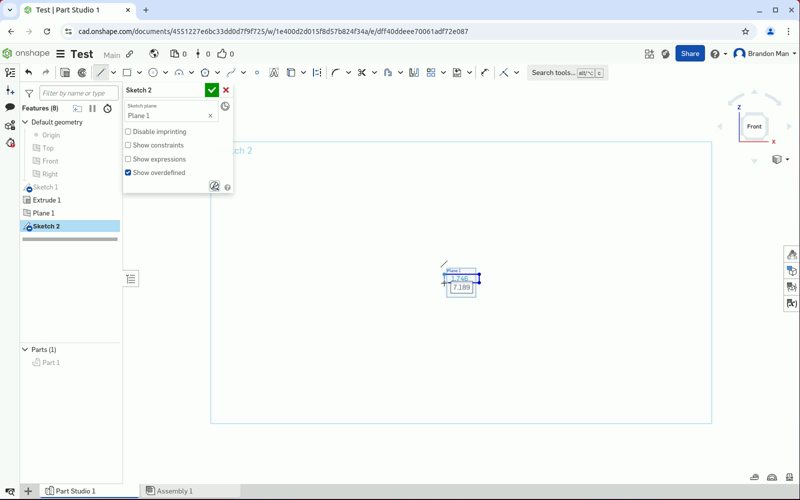
key_up(shift)
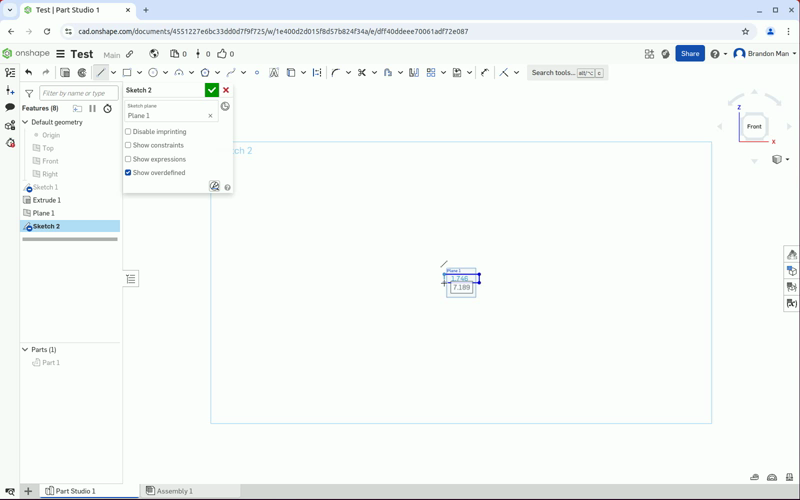
click(444, 282)
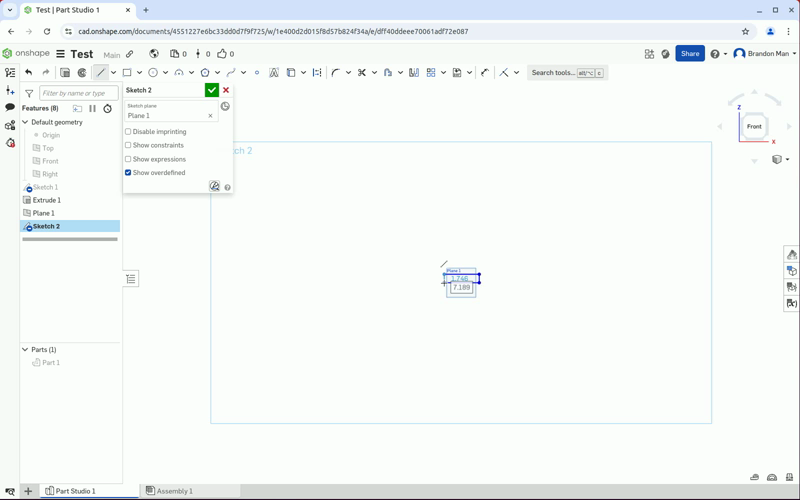
key(esc)
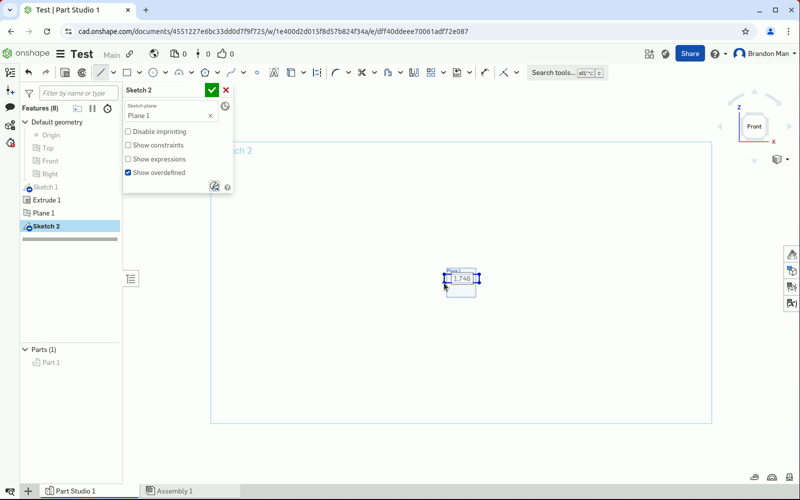
mouse_move(464, 282)
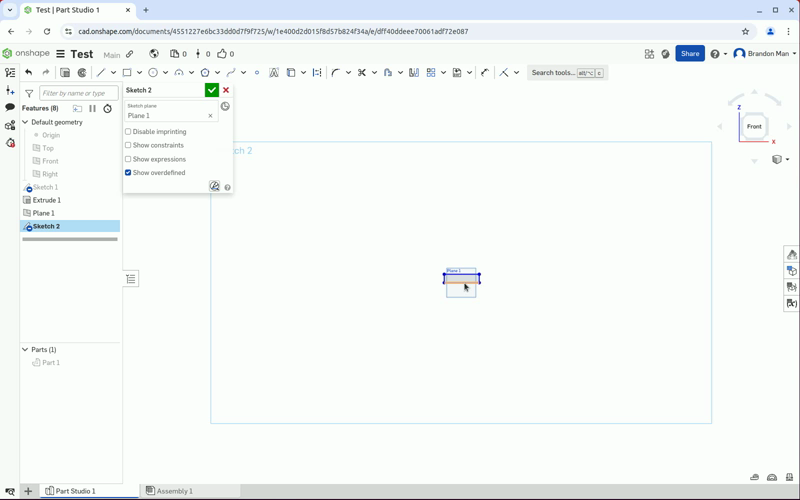
scroll(6)
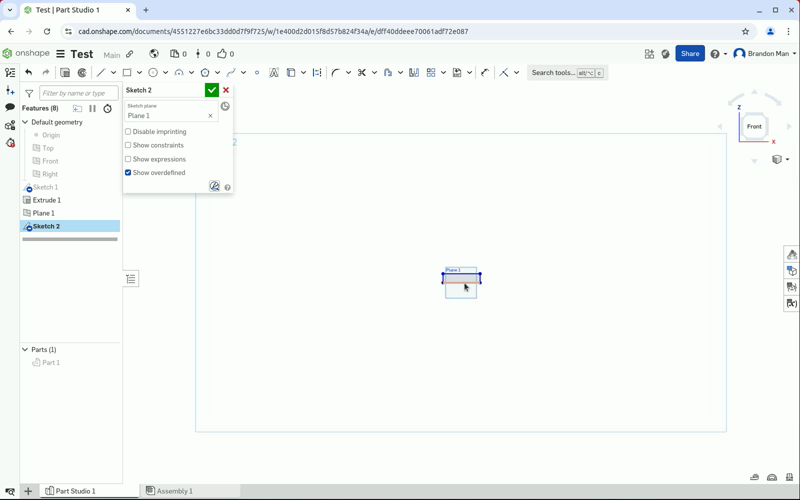
scroll(6)
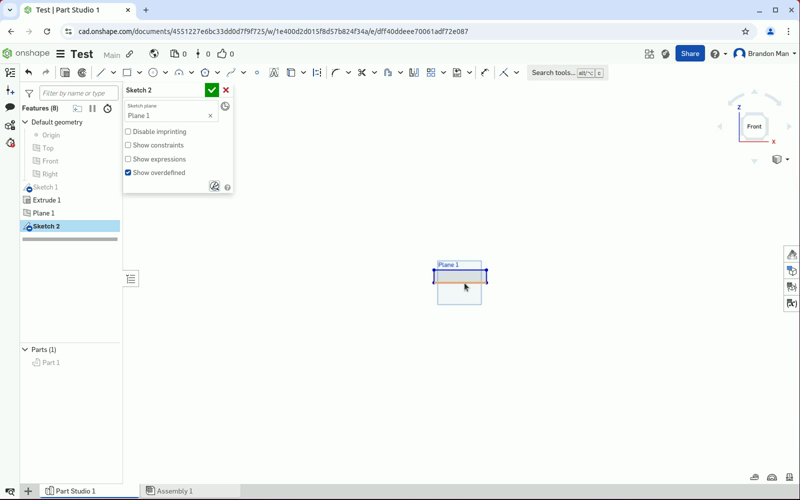
scroll(6)
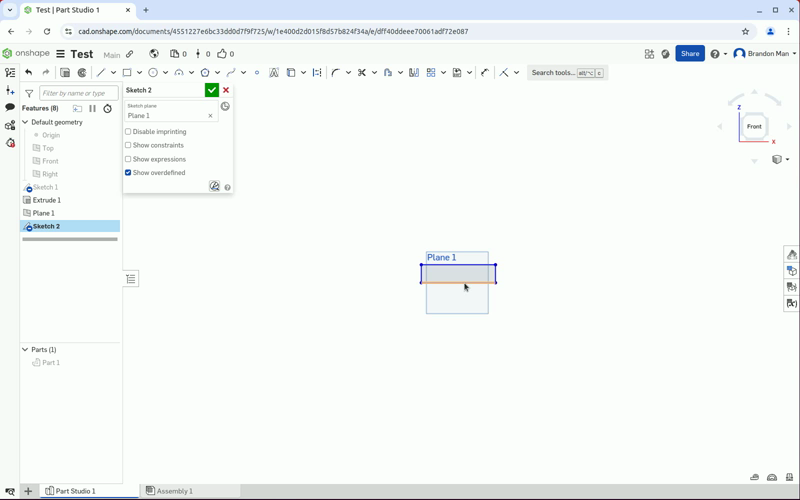
scroll(6)
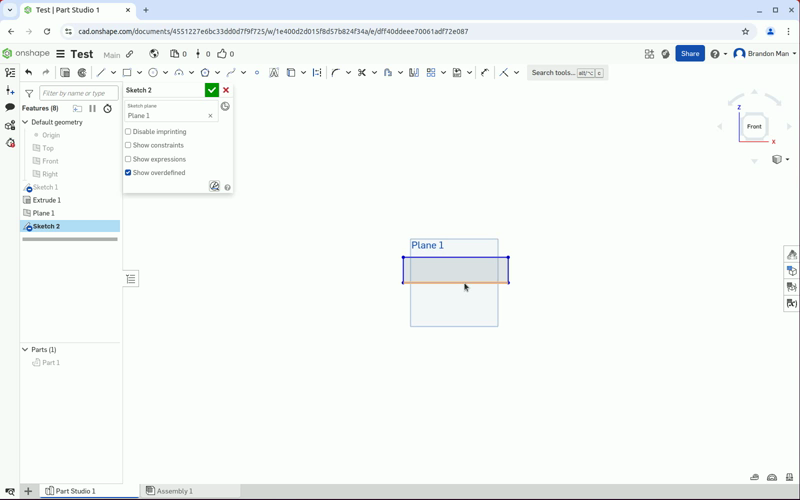
scroll(6)
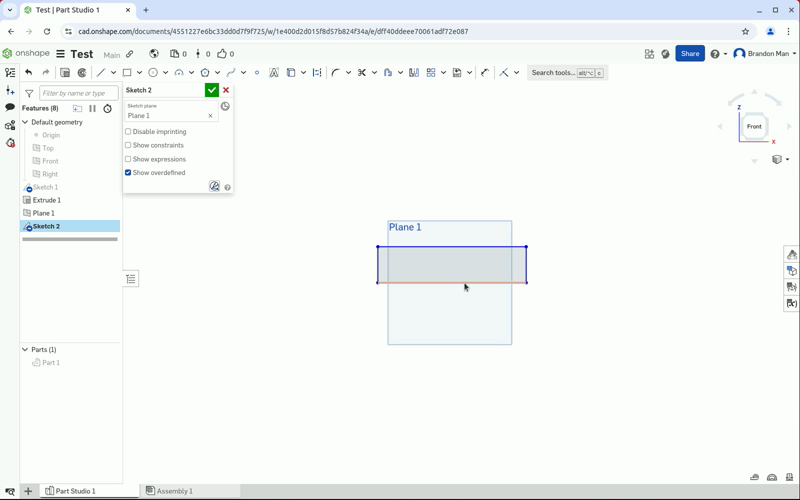
scroll(6)
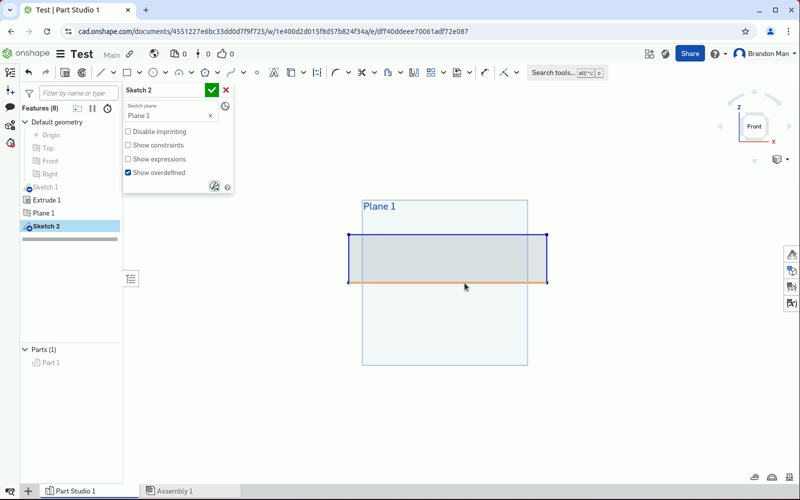
scroll(6)
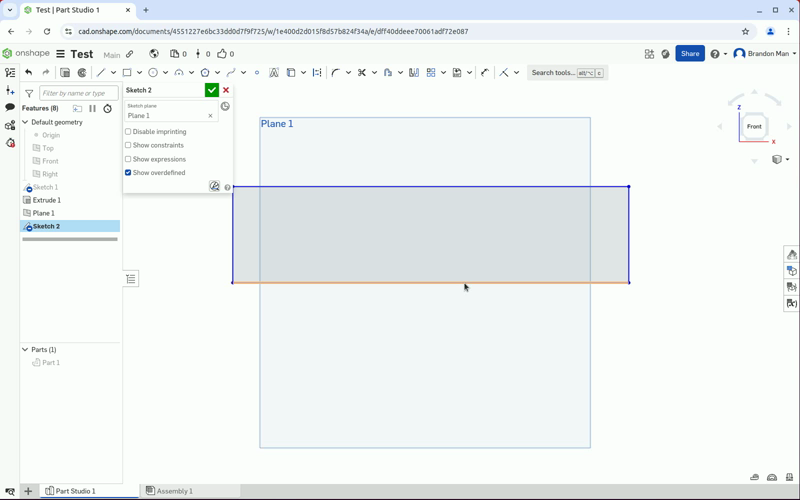
click(464, 282)
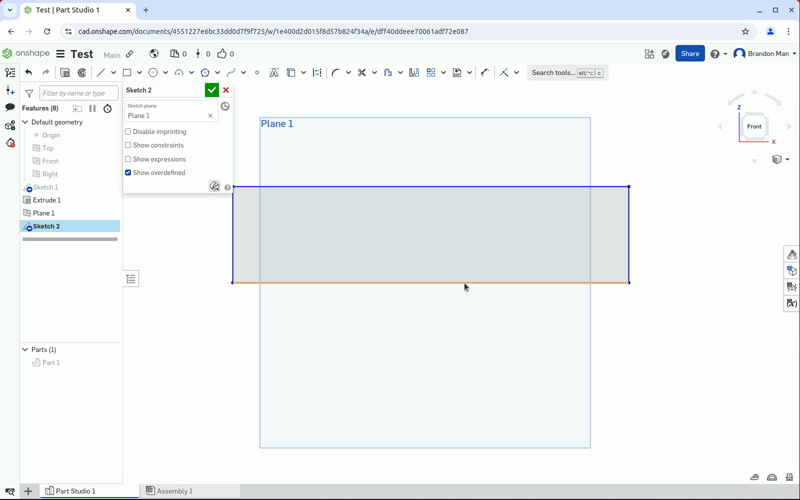
scroll(-6)
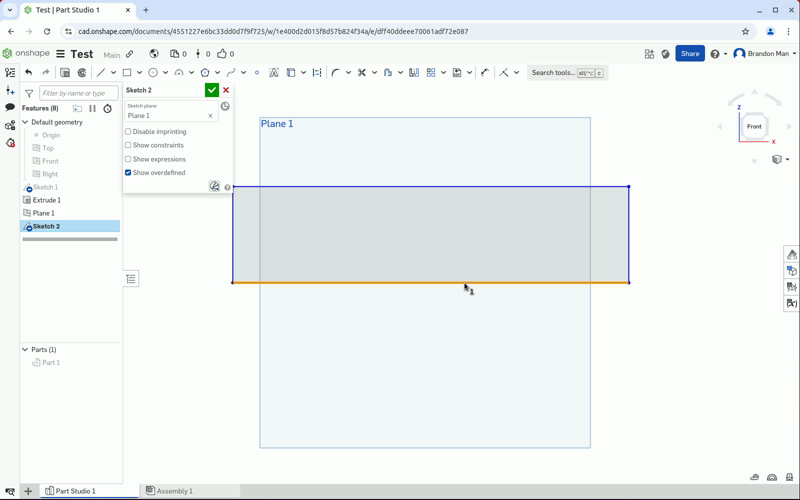
scroll(-6)
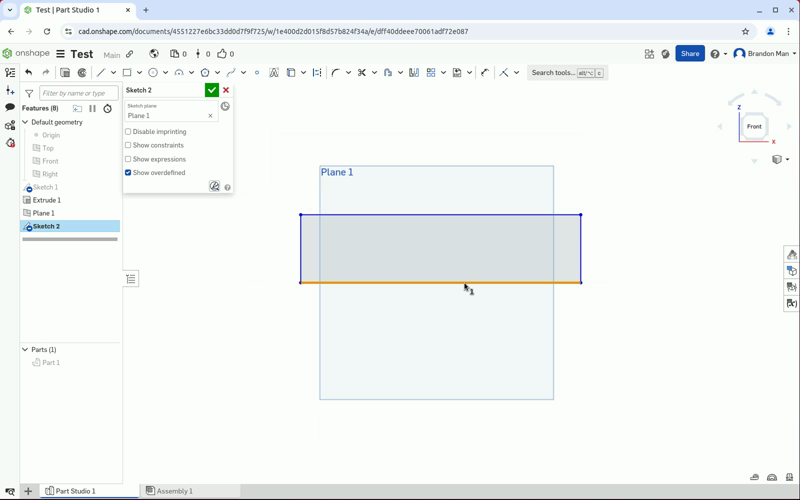
scroll(-6)
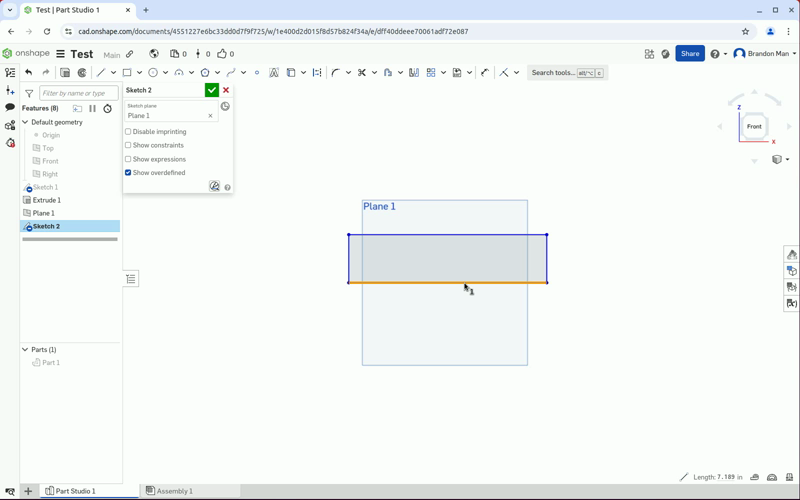
scroll(-6)
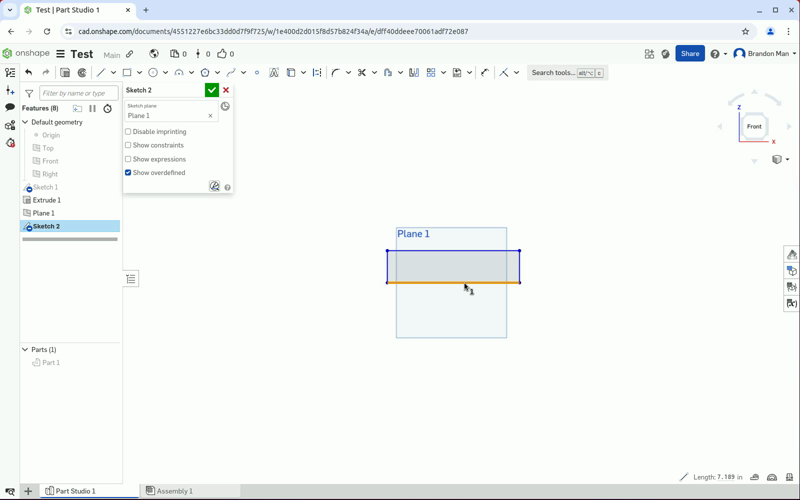
scroll(-6)
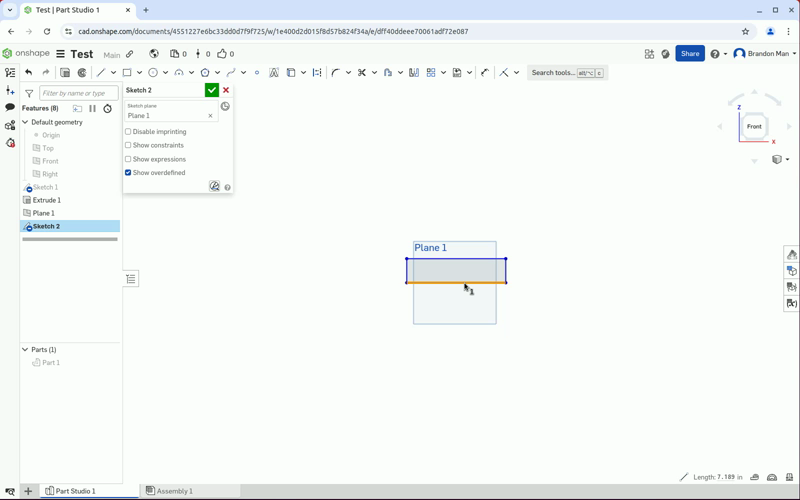
scroll(-6)
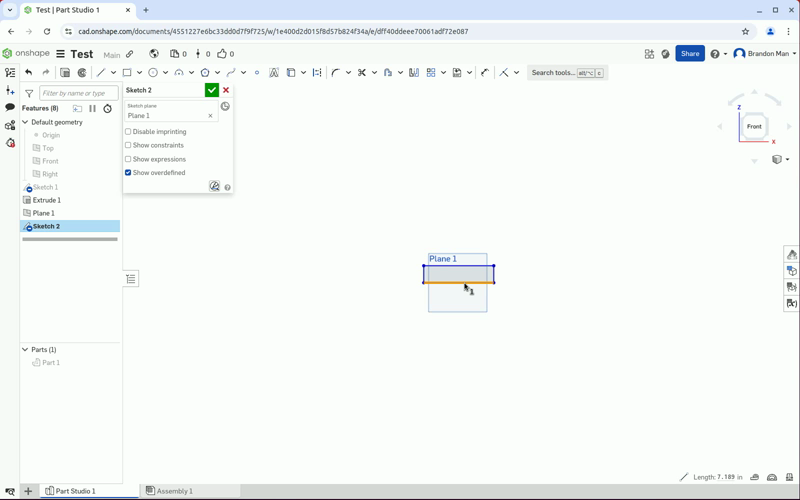
scroll(-6)
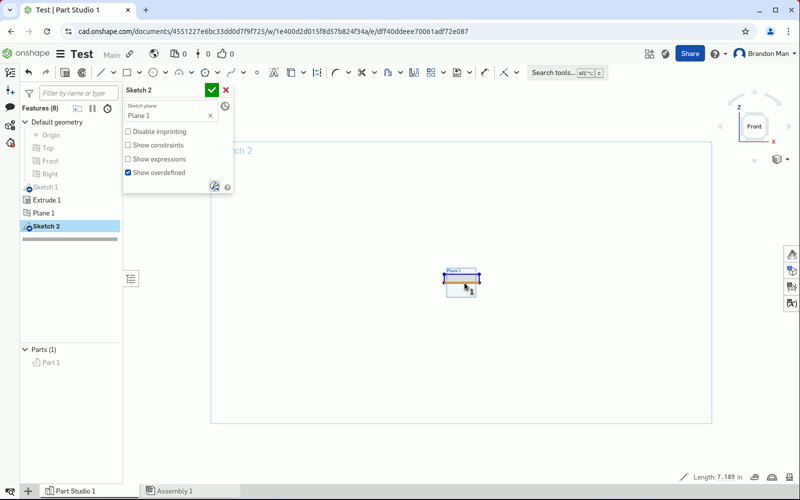
mouse_move(73, 352)
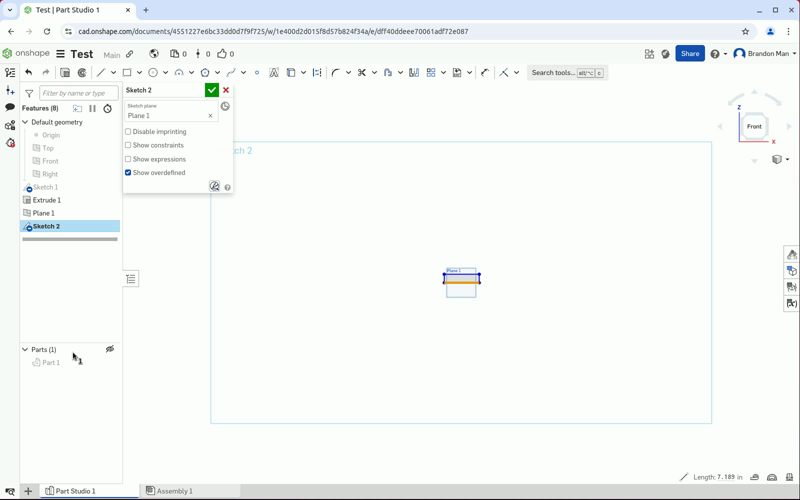
key(shift+y)
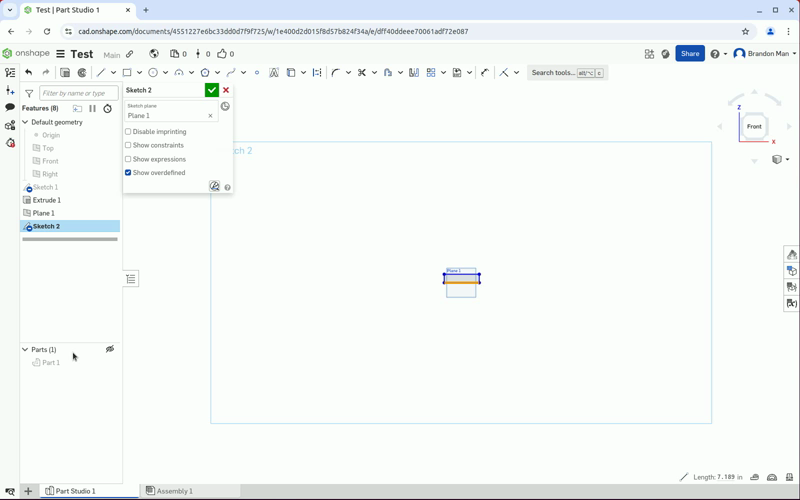
key(shift+e)
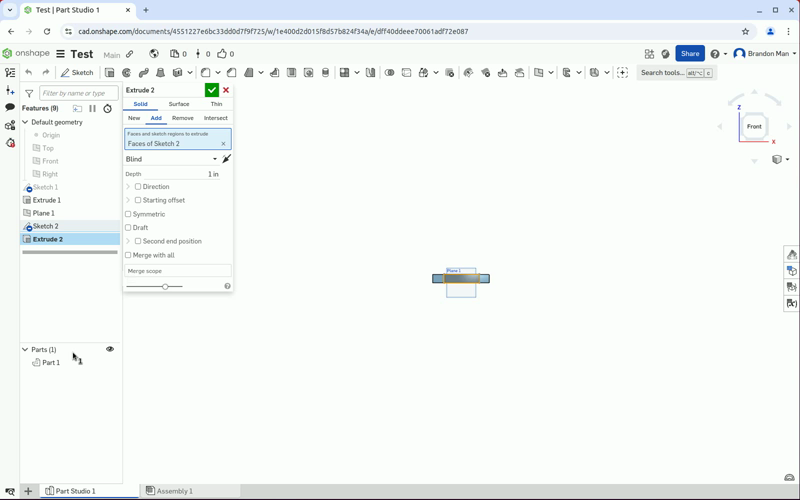
mouse_move(143, 106)
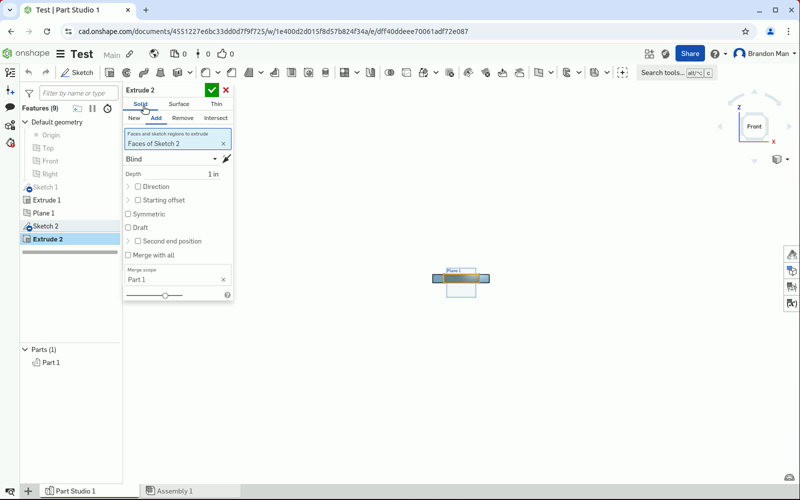
click(143, 106)
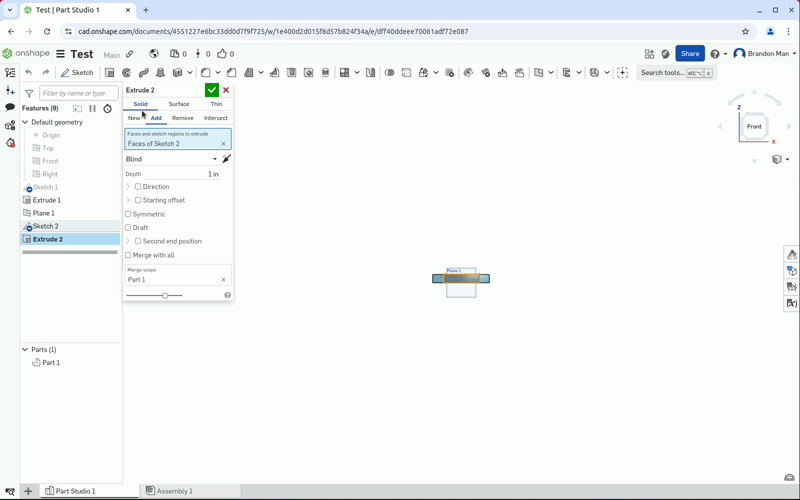
mouse_move(137, 120)
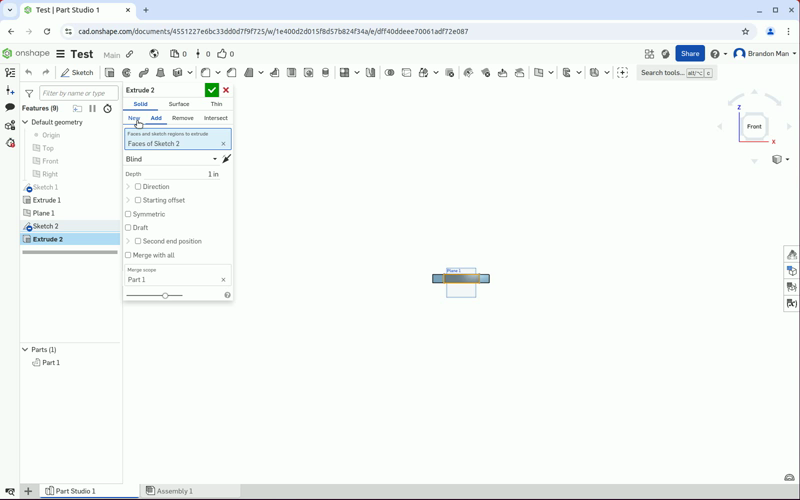
click(137, 120)
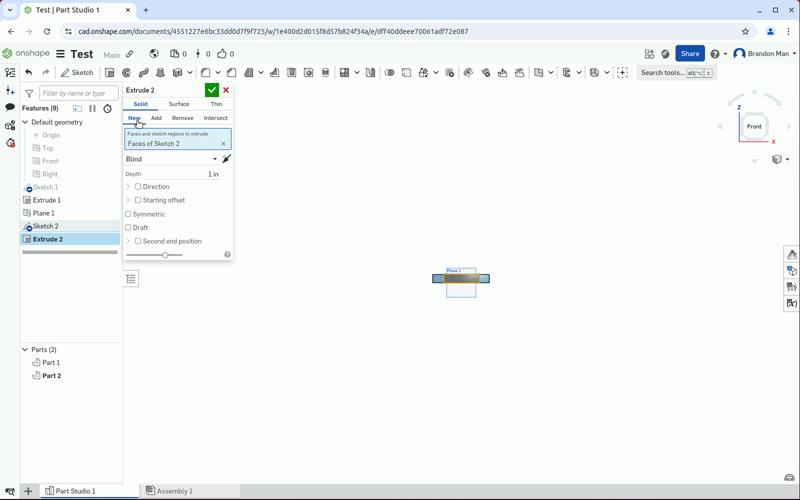
key(tab, 4)
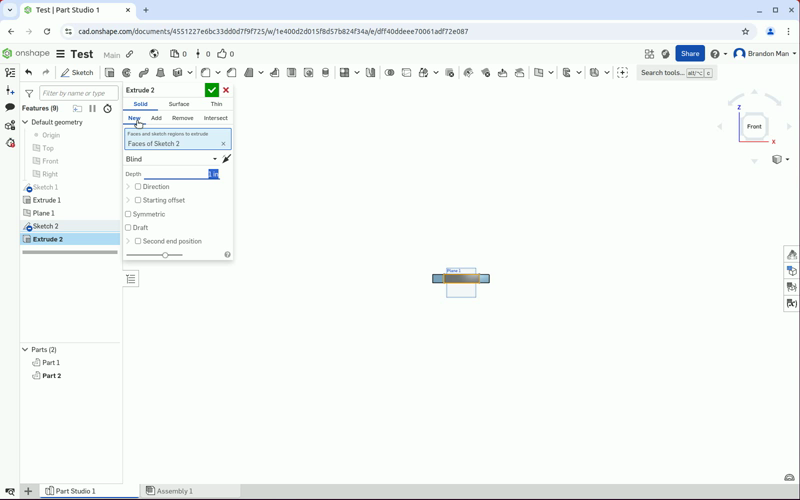
text(-1.685)
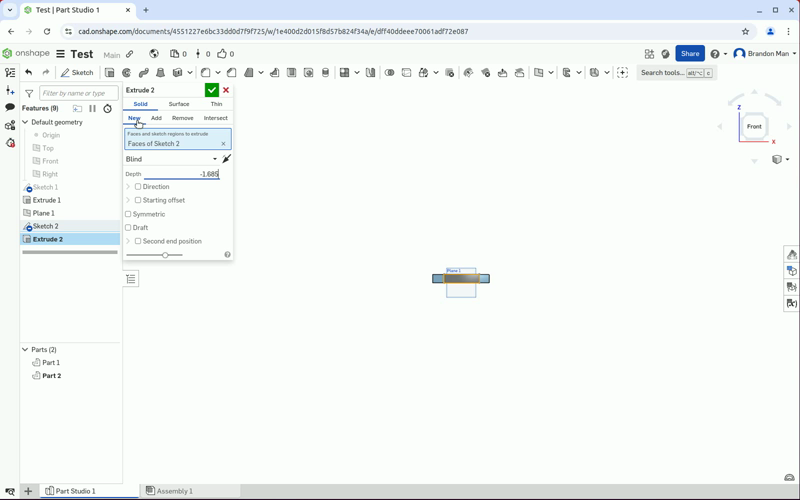
key(enter)
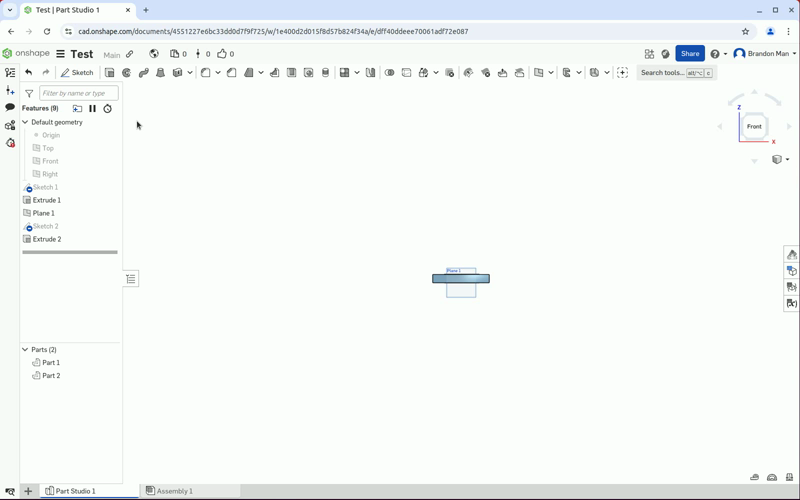
key(shift+h)
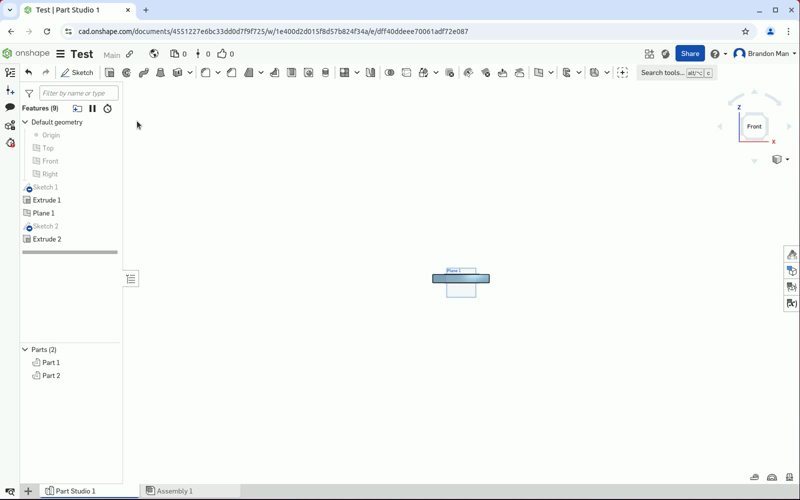
key(shift+h)
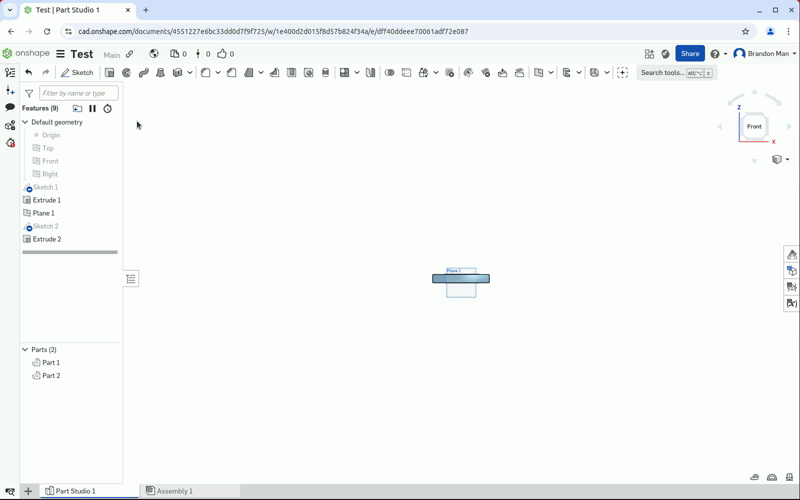
mouse_move(73, 189)
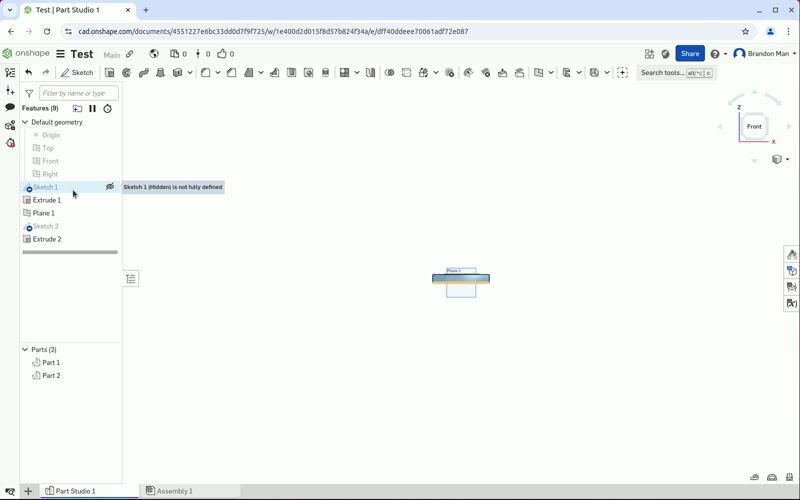
click(73, 189)
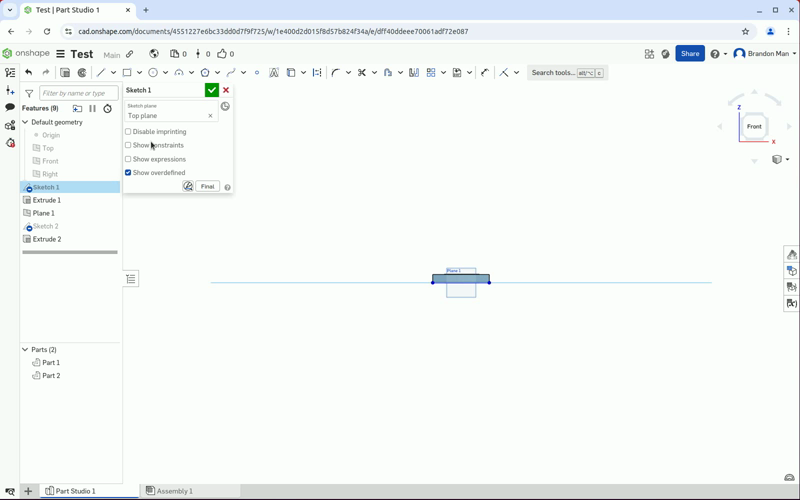
mouse_move(229, 92)
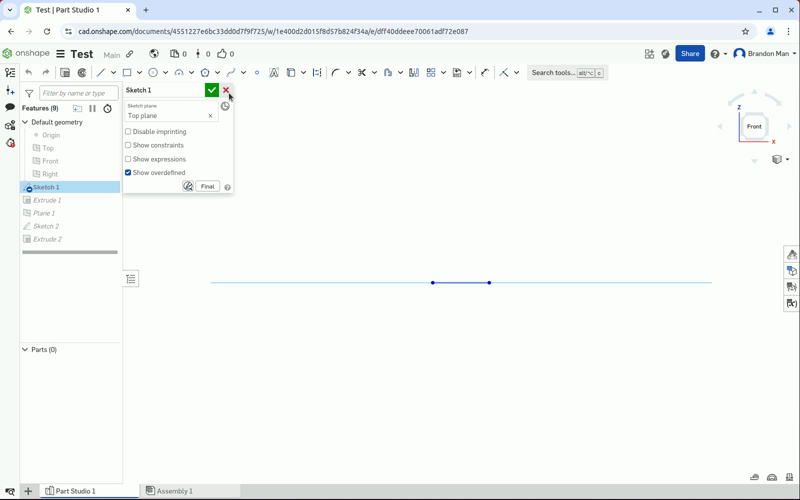
click(229, 92)
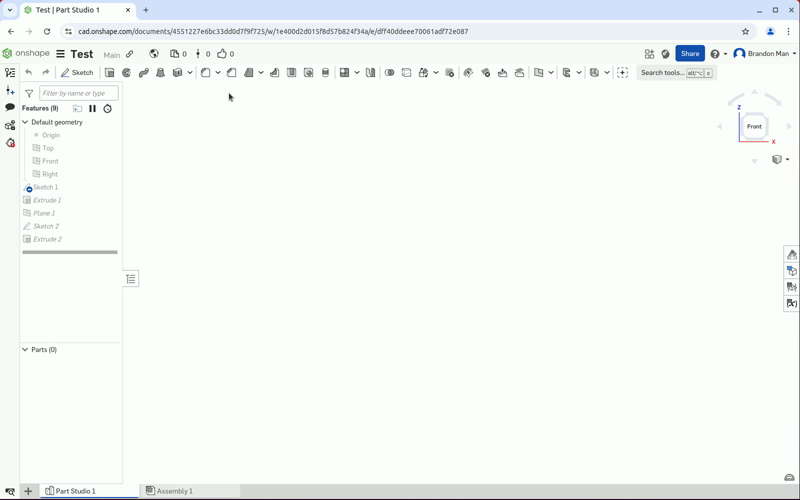
key(shift+s)
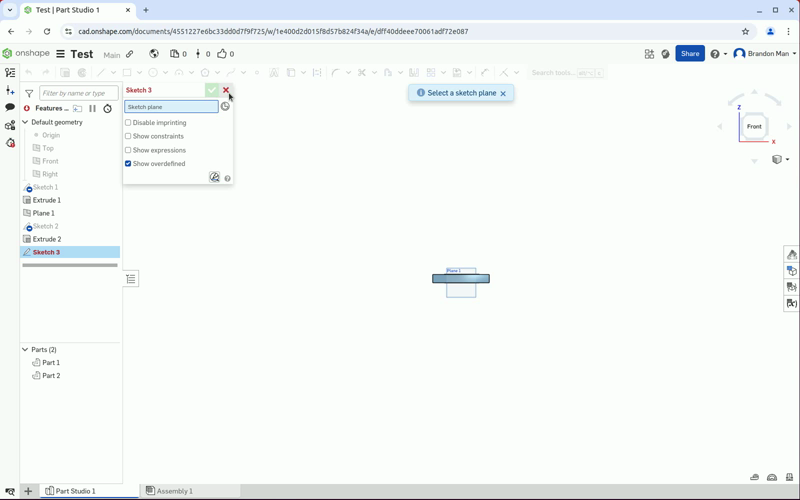
mouse_move(73, 215)
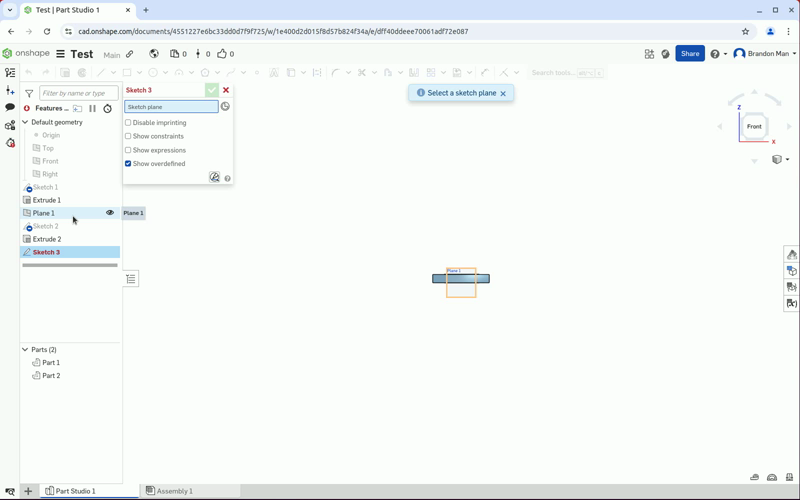
click(73, 215)
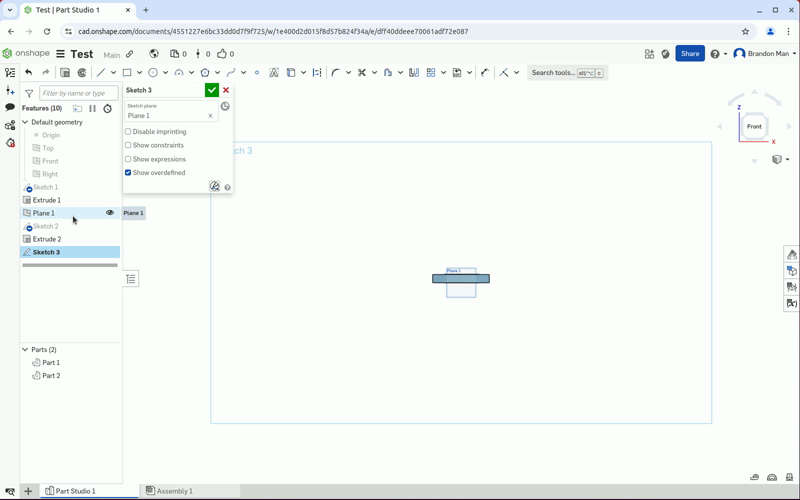
mouse_move(73, 352)
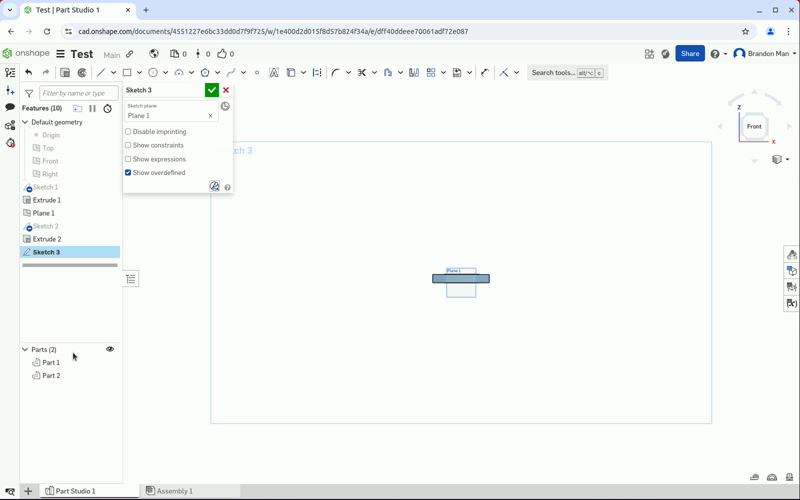
key(y)
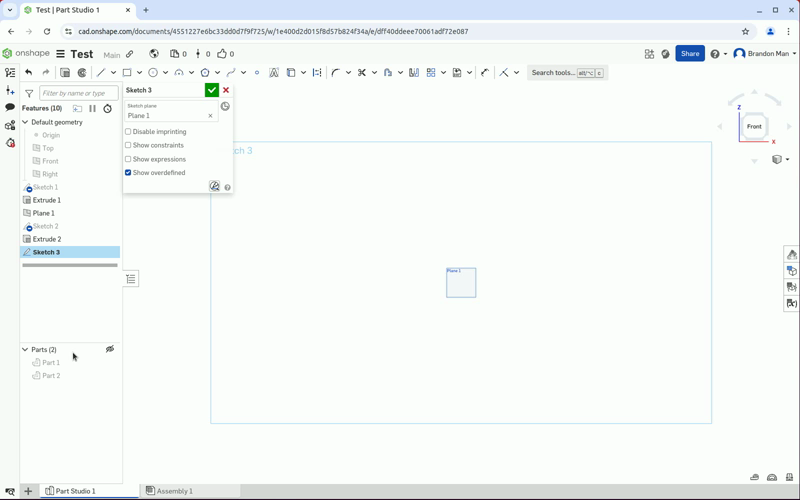
key(l)
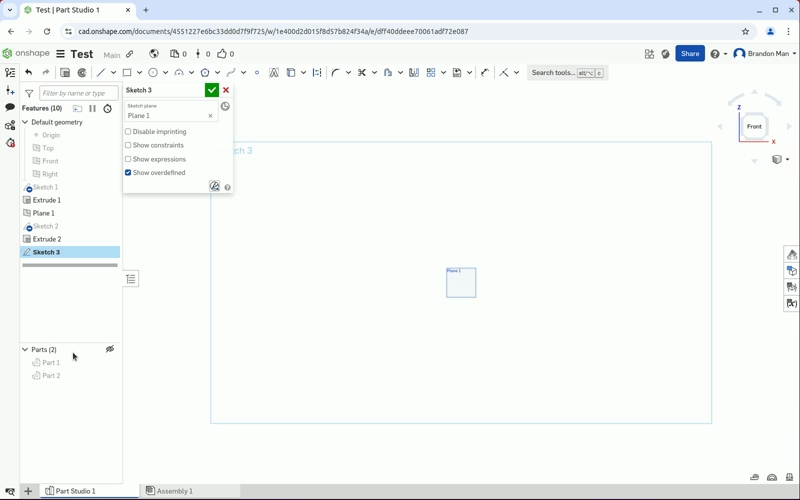
key_down(shift)
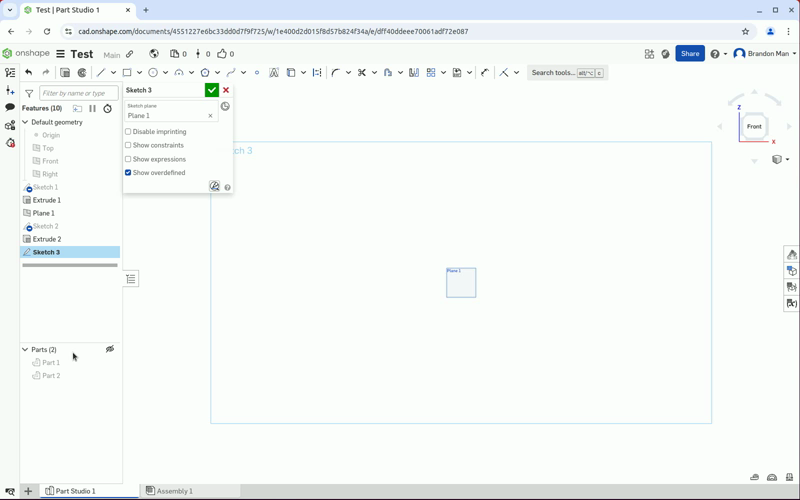
mouse_move(444, 274)
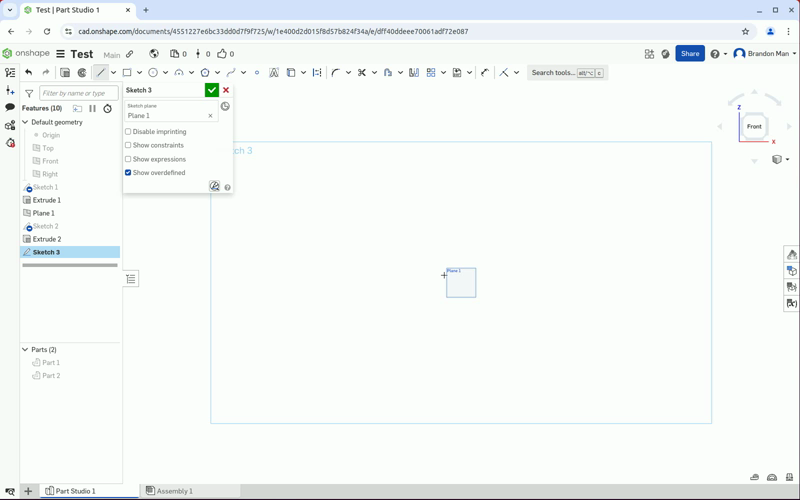
click(444, 274)
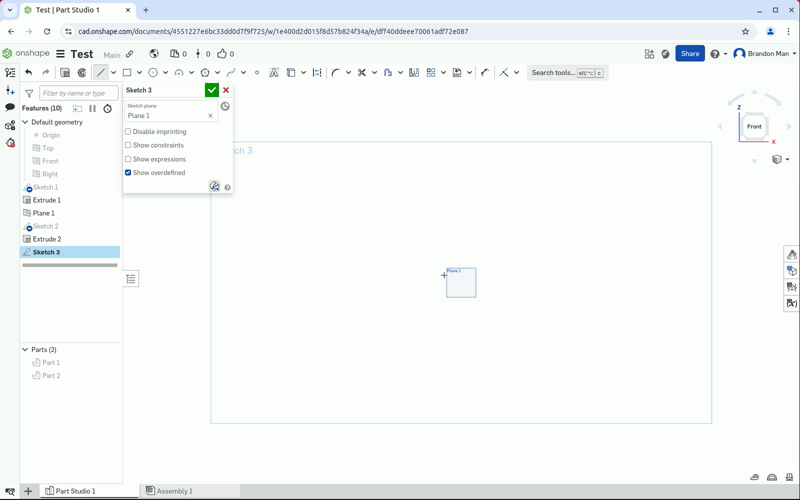
key_up(shift)
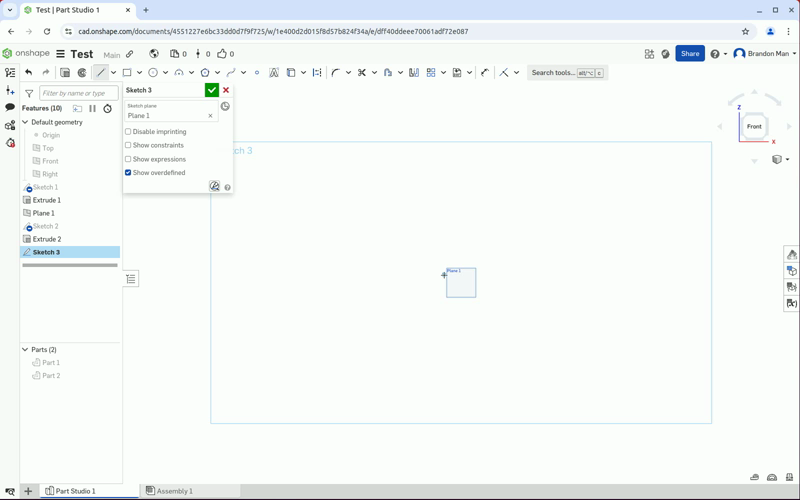
key_down(shift)
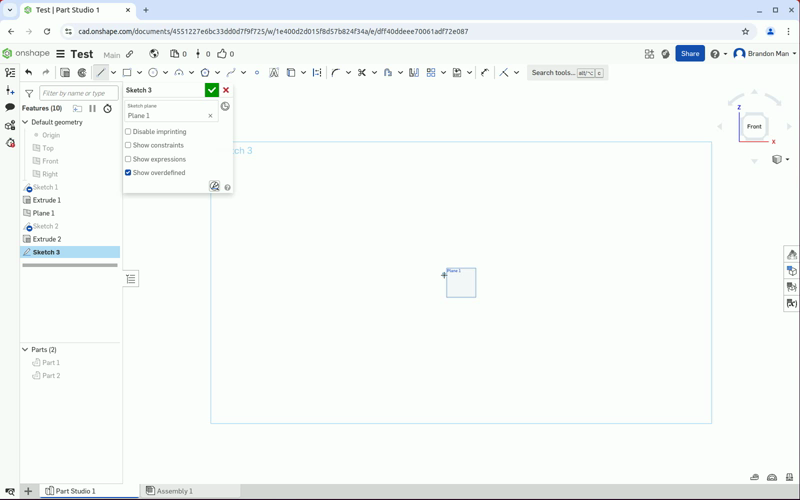
mouse_move(474, 274)
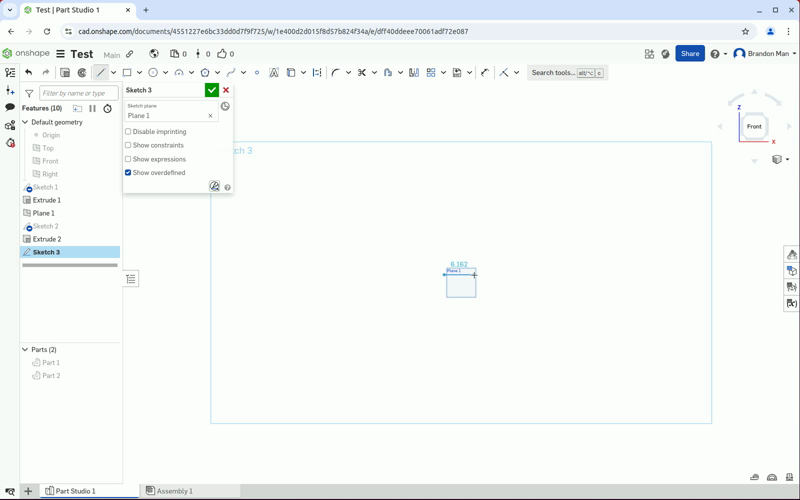
mouse_move(478, 274)
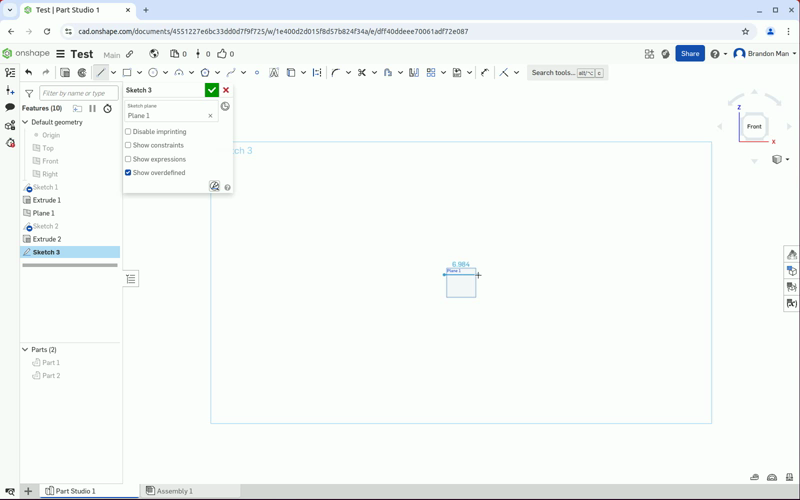
click(478, 274)
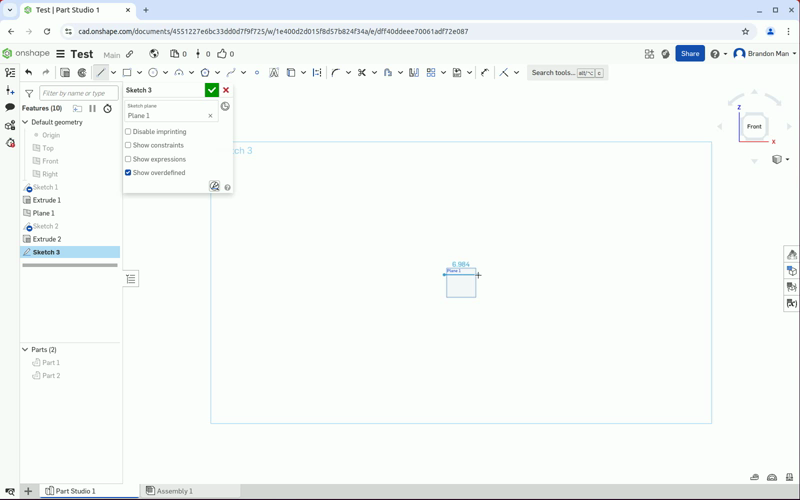
key_up(shift)
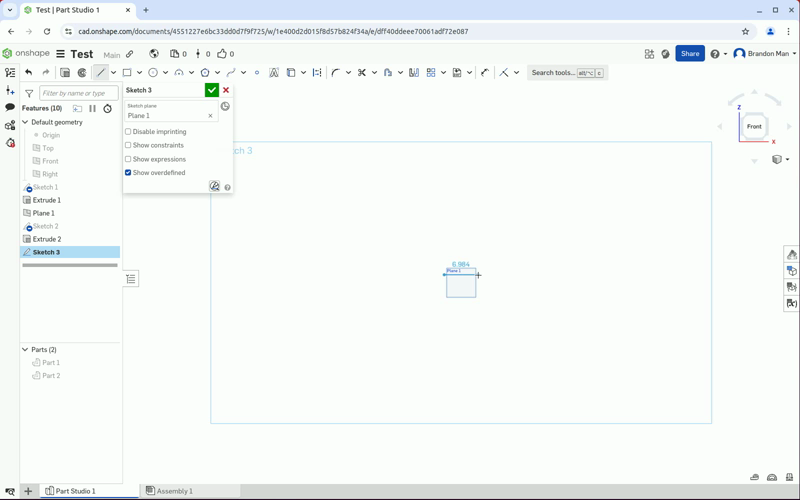
key_down(shift)
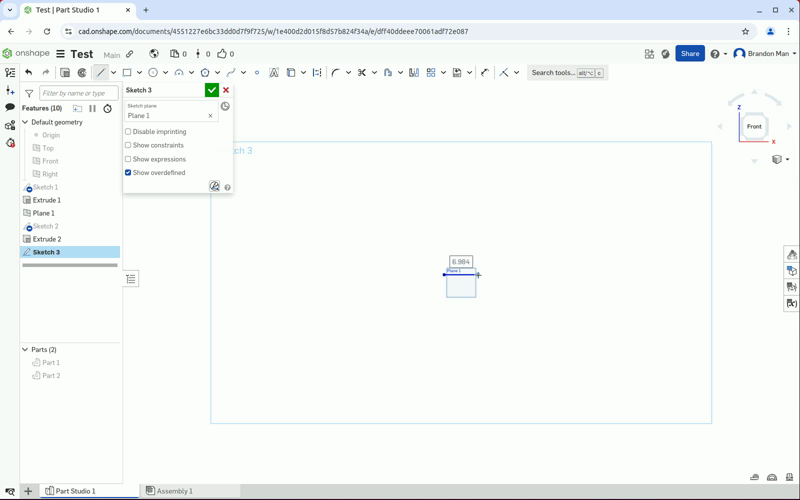
mouse_move(478, 198)
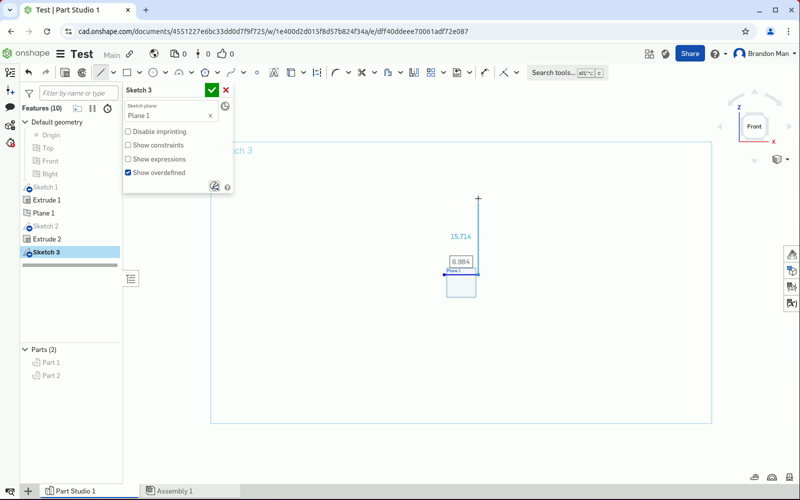
click(478, 198)
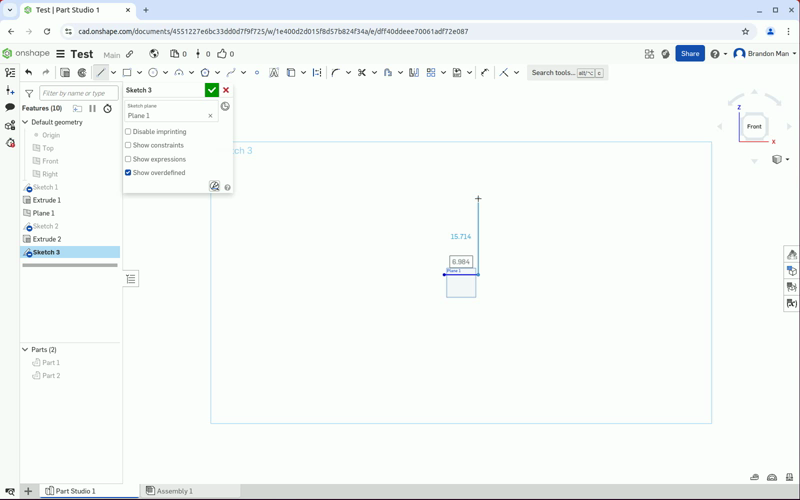
key_up(shift)
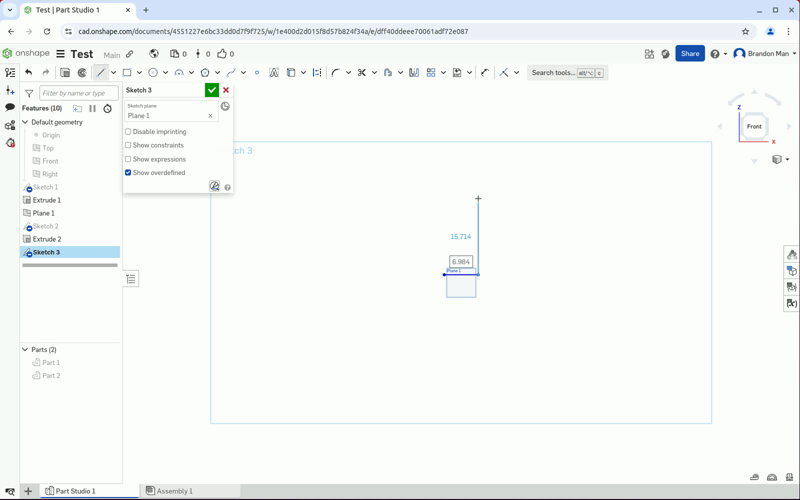
key_down(shift)
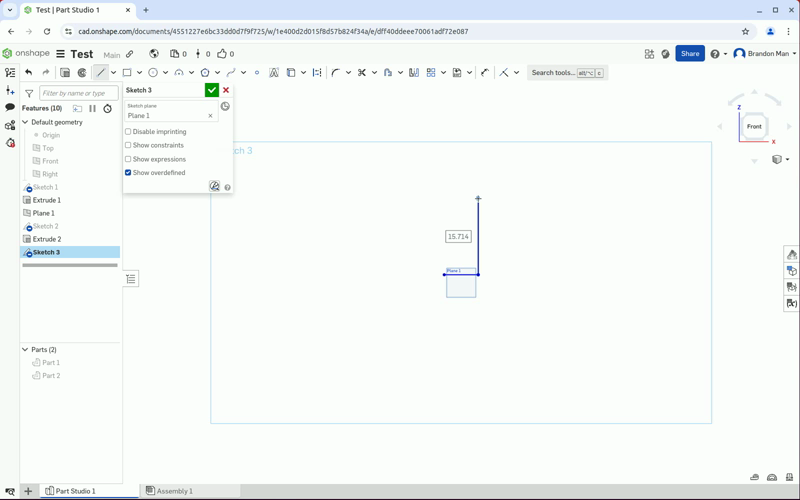
mouse_move(508, 198)
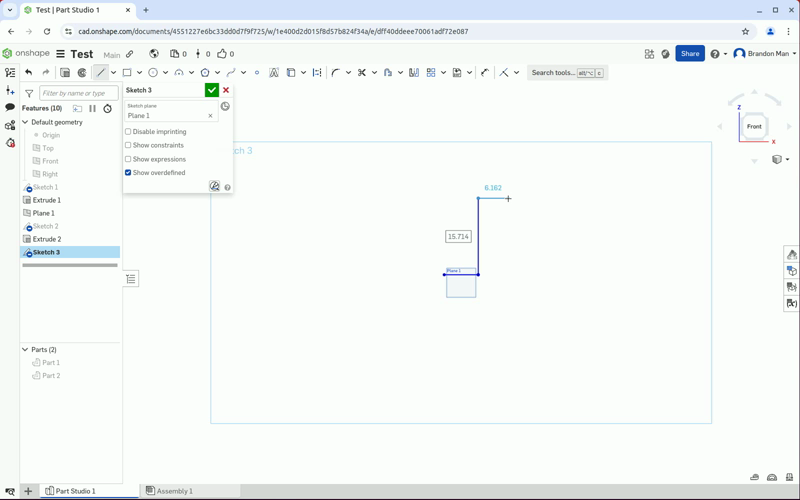
mouse_move(444, 198)
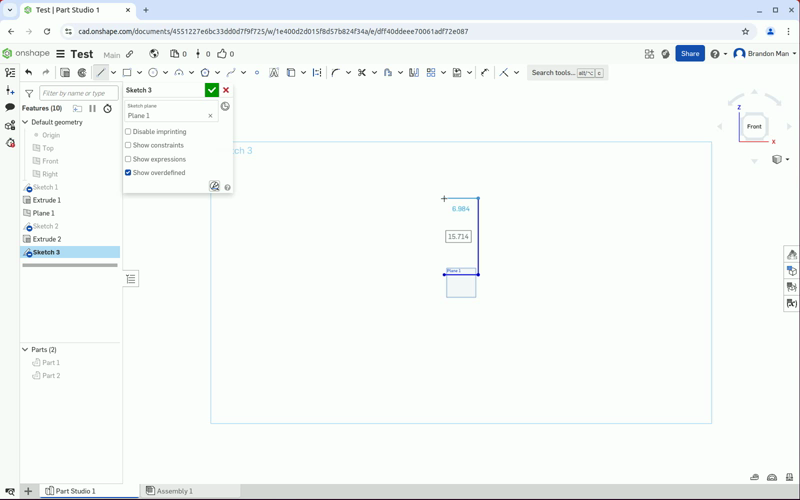
click(444, 198)
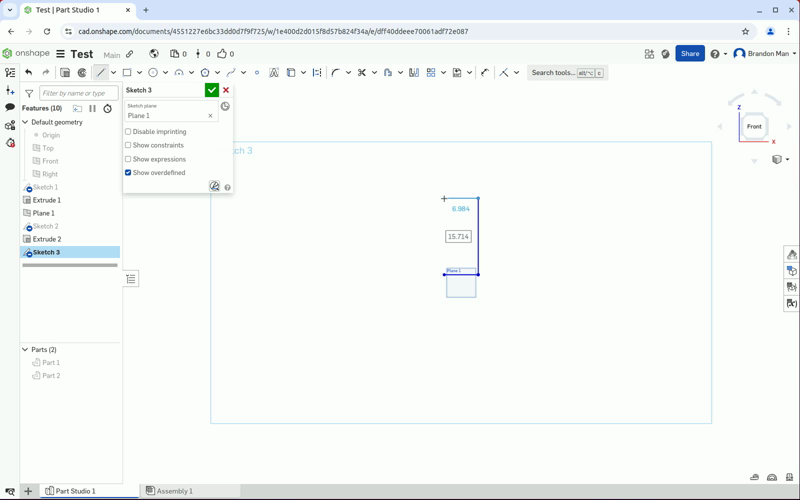
key_up(shift)
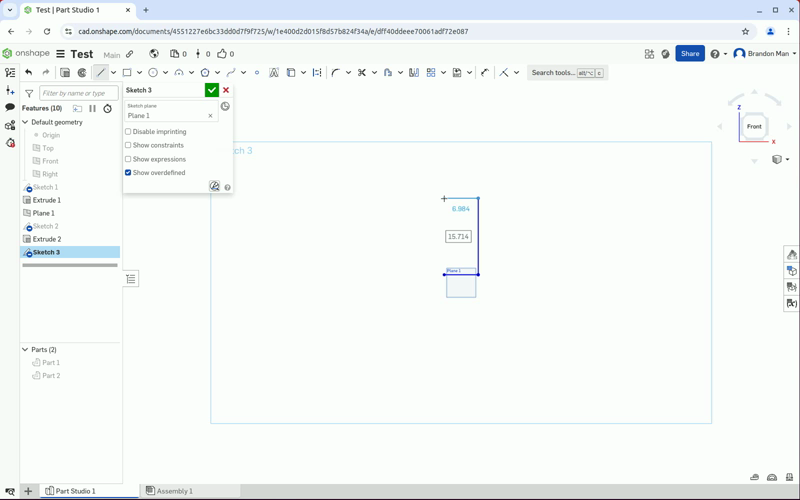
key_down(shift)
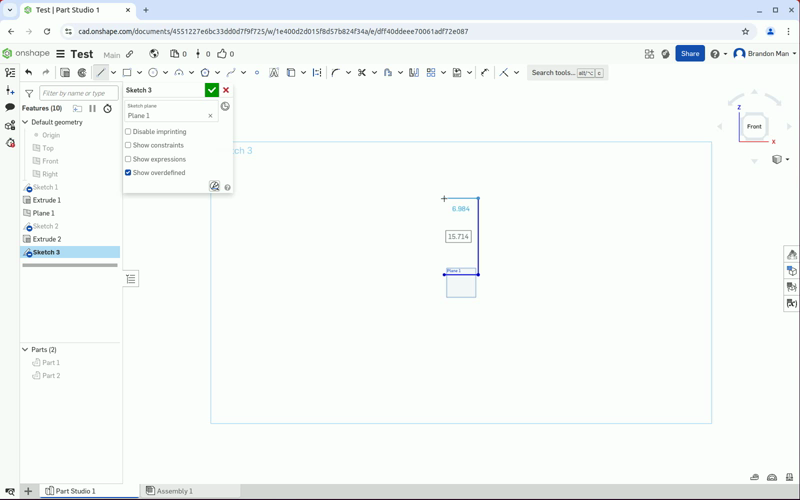
mouse_move(444, 274)
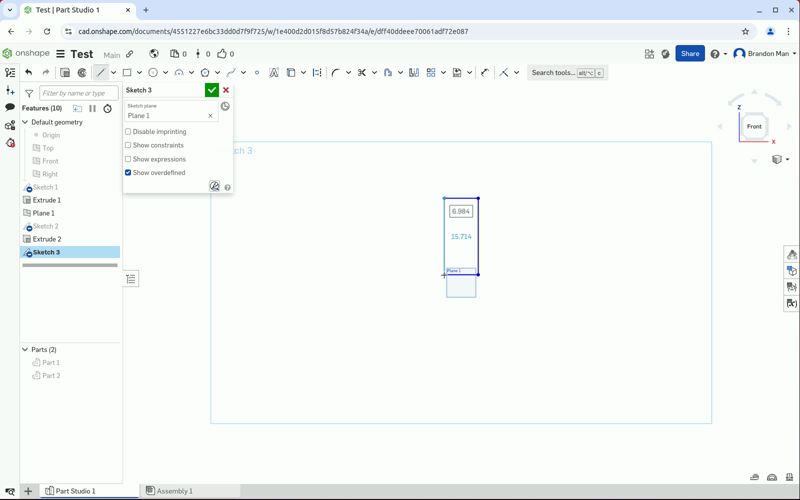
key_up(shift)
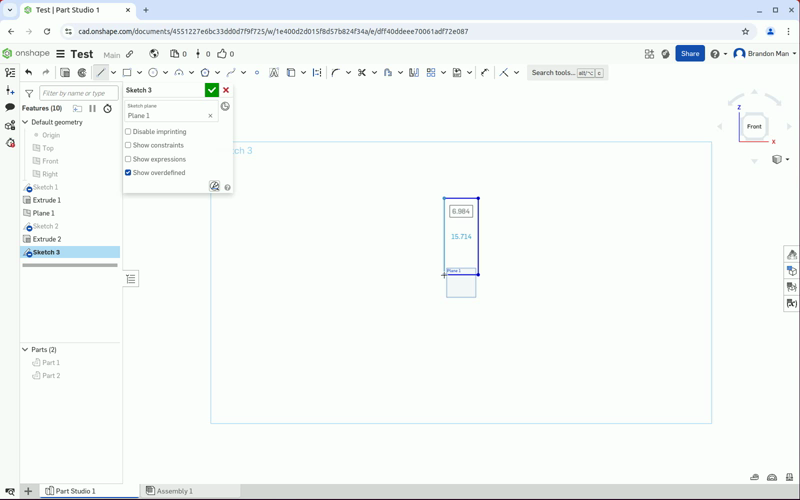
click(444, 274)
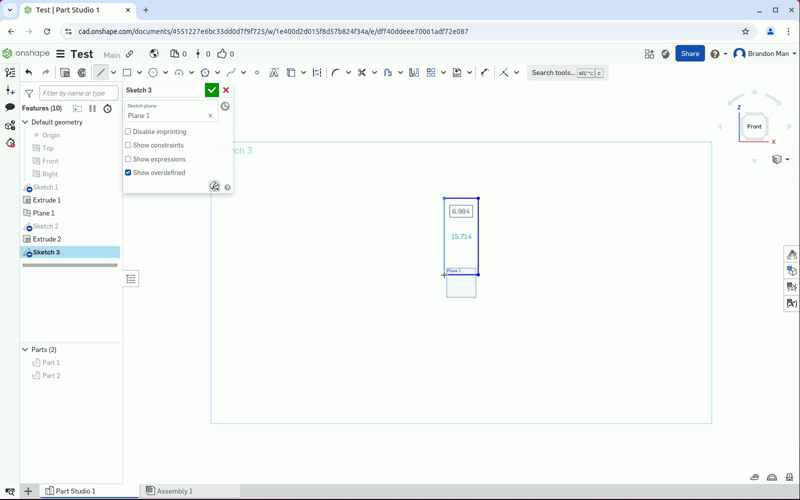
key(esc)
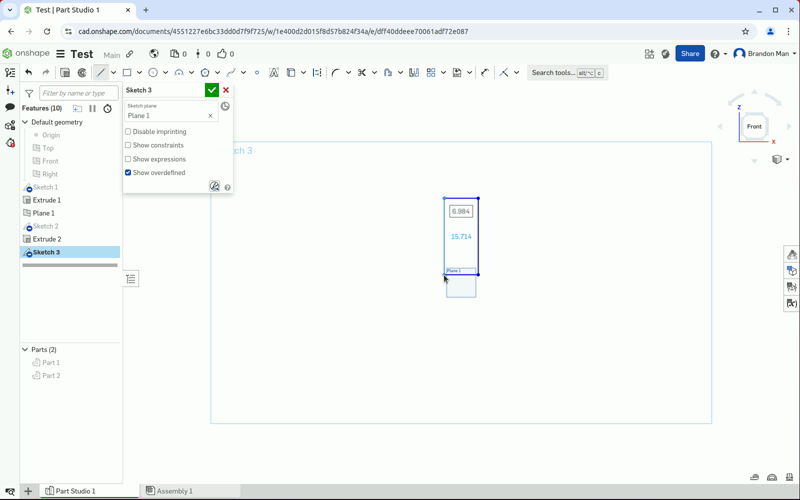
key(c)
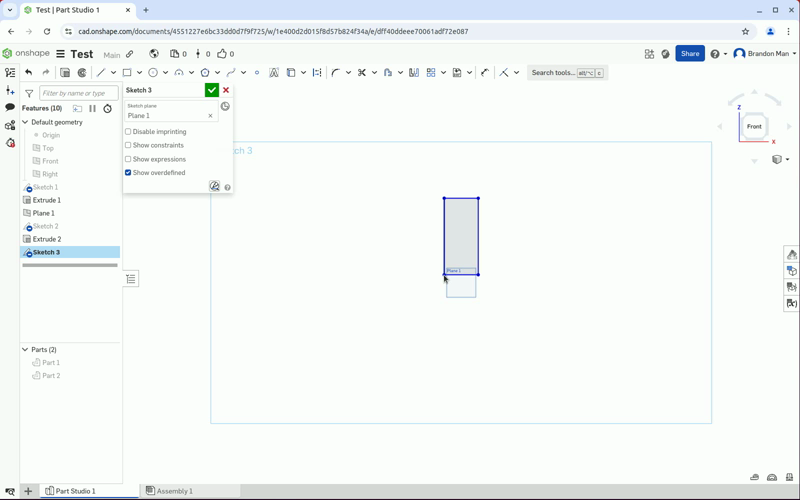
key_down(shift)
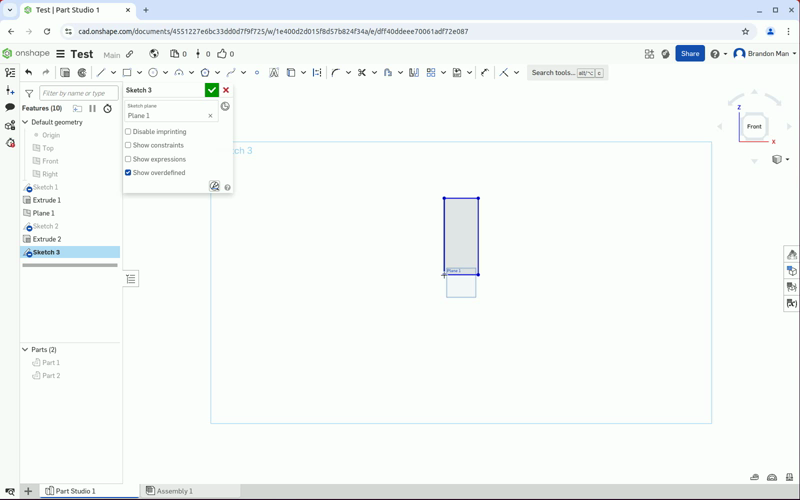
mouse_move(461, 265)
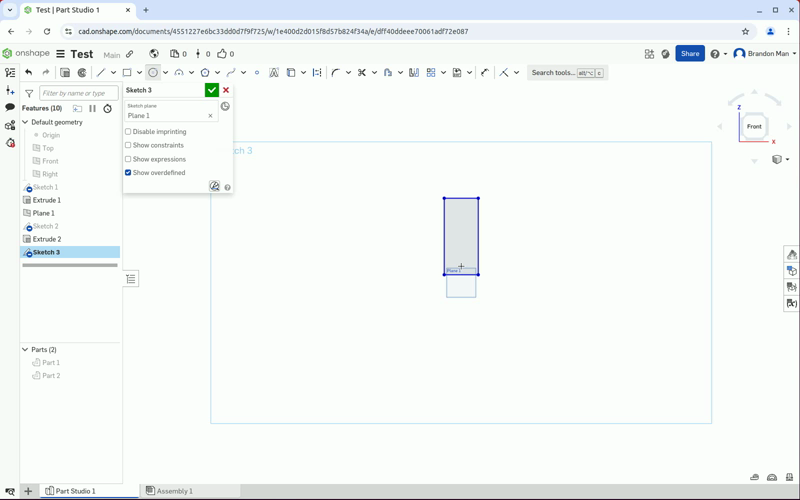
click(461, 265)
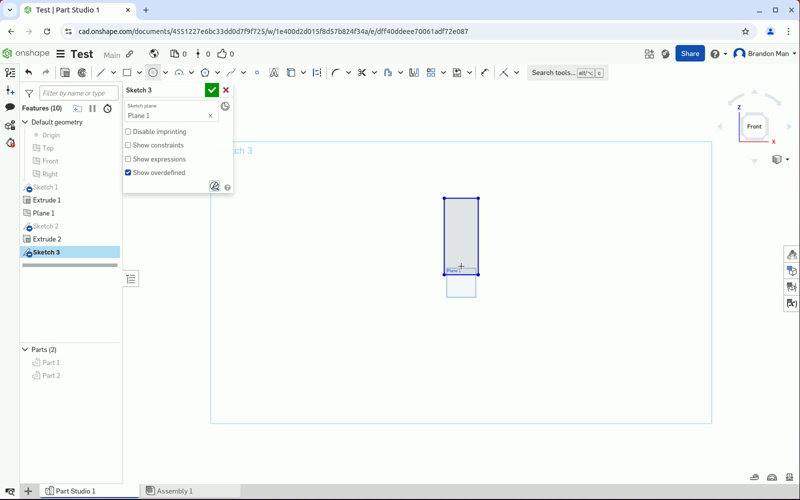
key_up(shift)
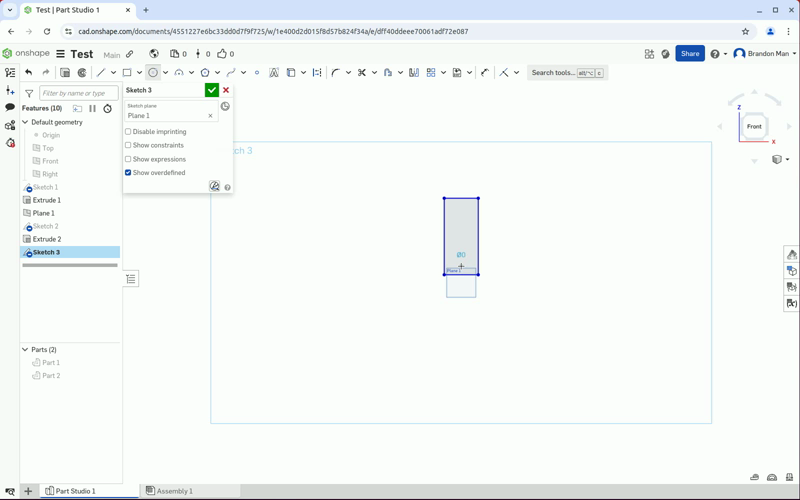
mouse_move(467, 265)
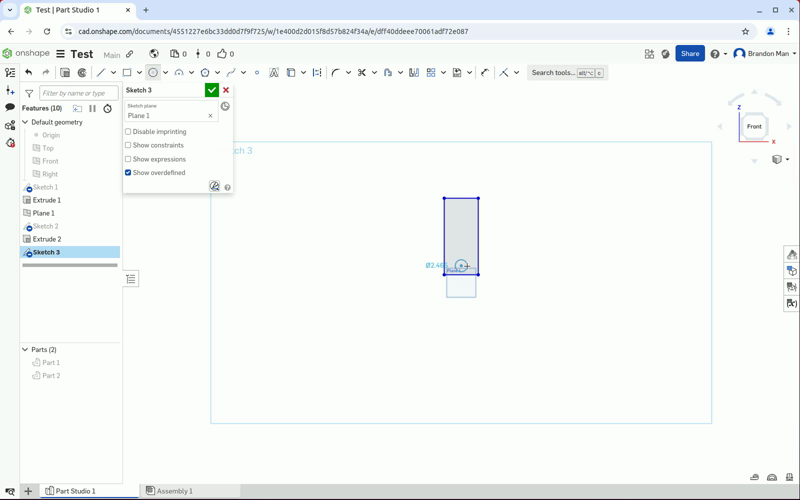
click(467, 265)
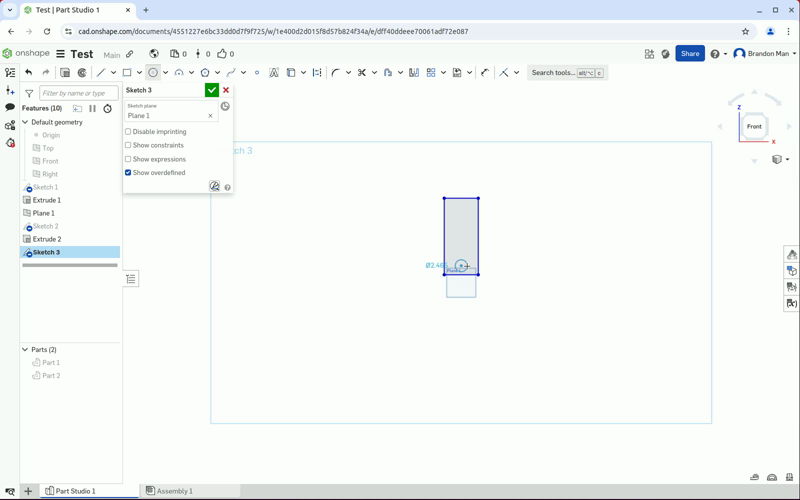
key(esc)
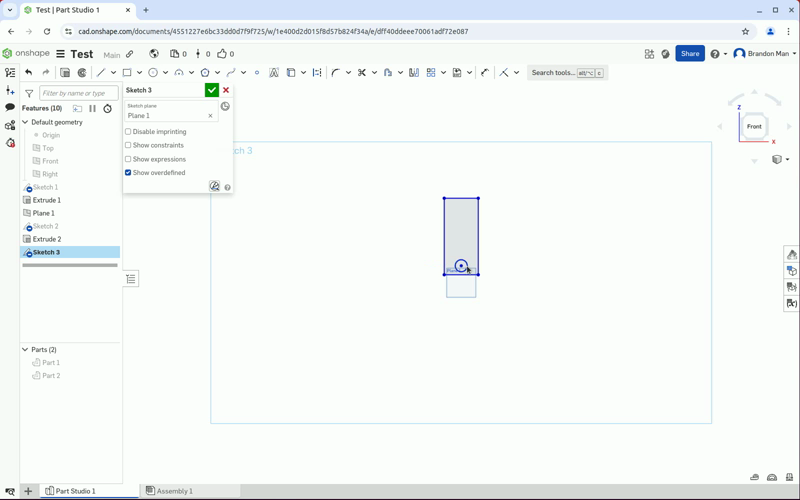
key(c)
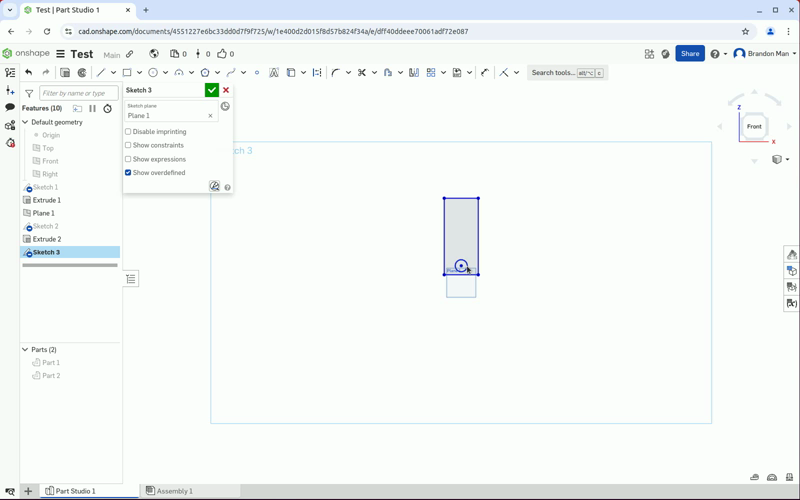
key_down(shift)
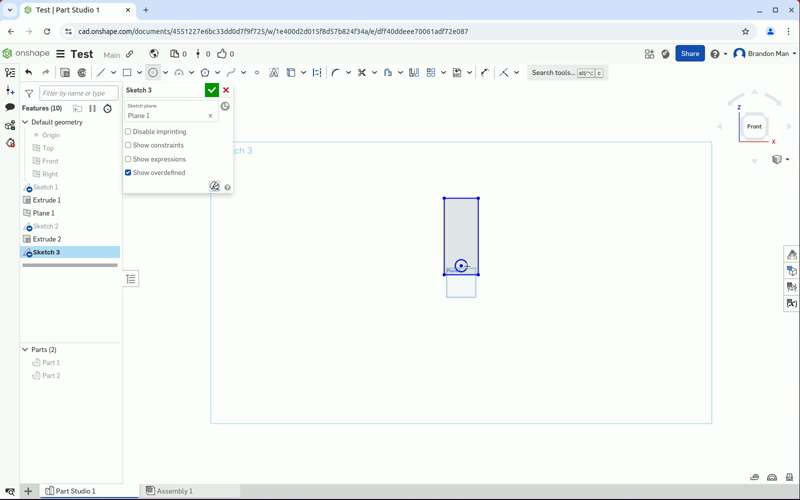
mouse_move(461, 216)
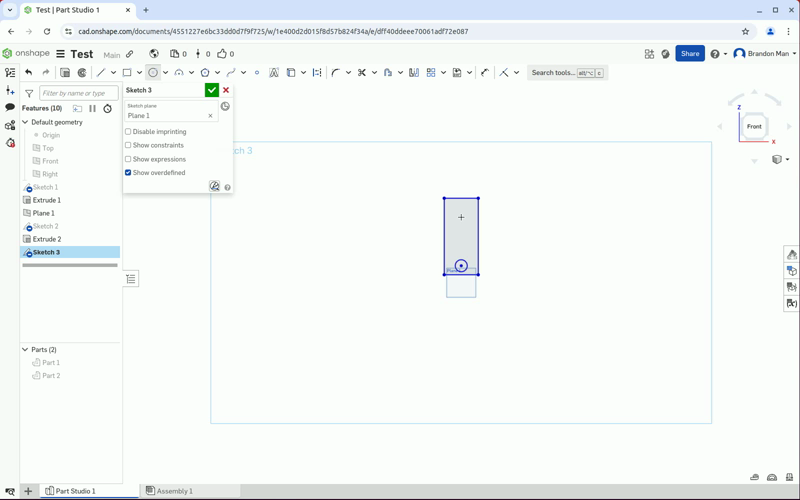
click(461, 216)
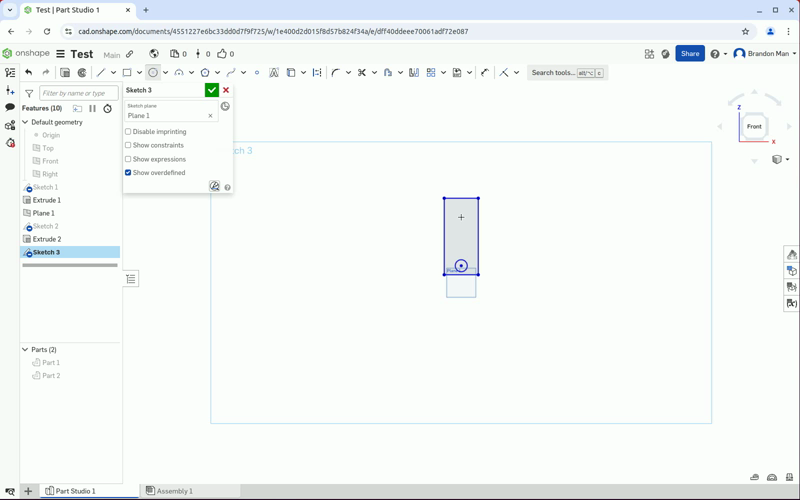
key_up(shift)
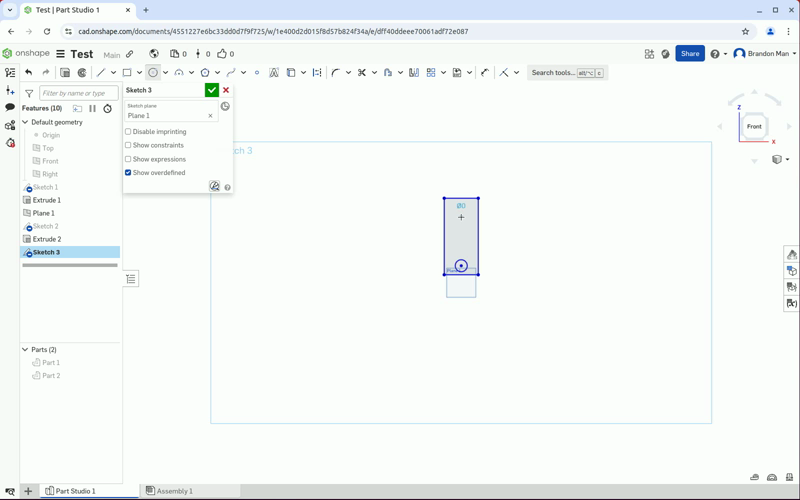
mouse_move(467, 216)
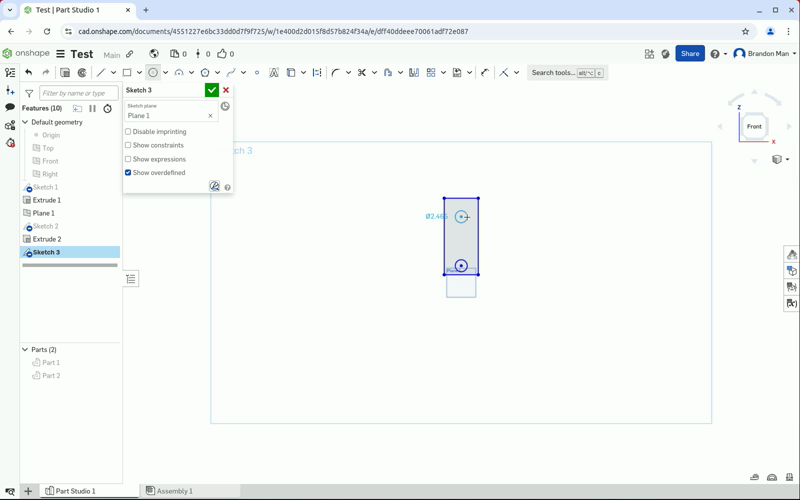
click(467, 216)
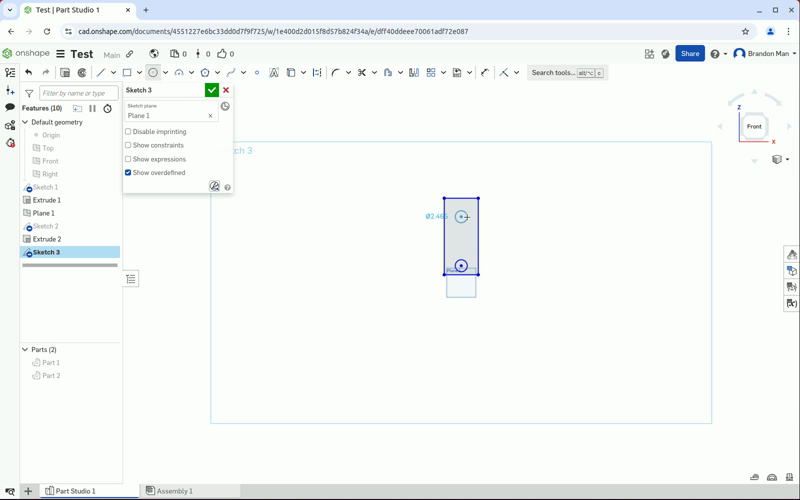
key(esc)
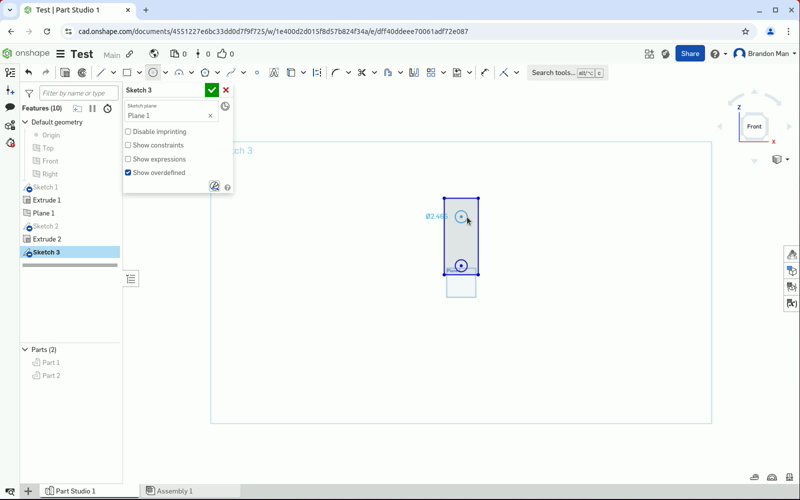
mouse_move(449, 263)
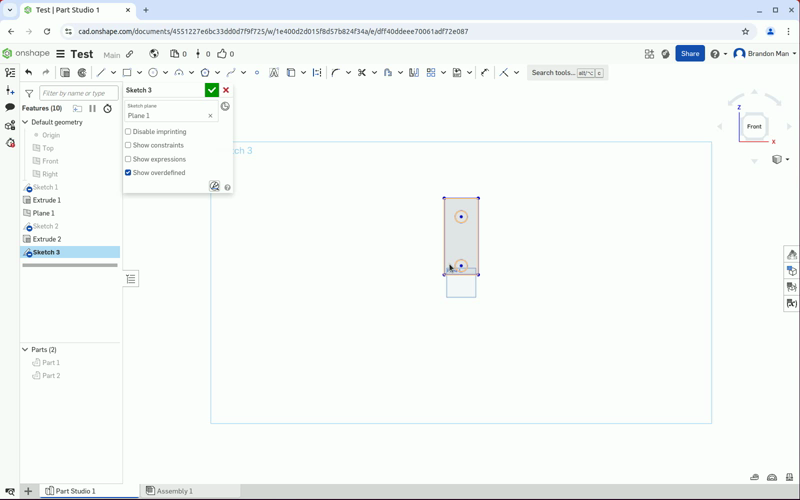
click(449, 263)
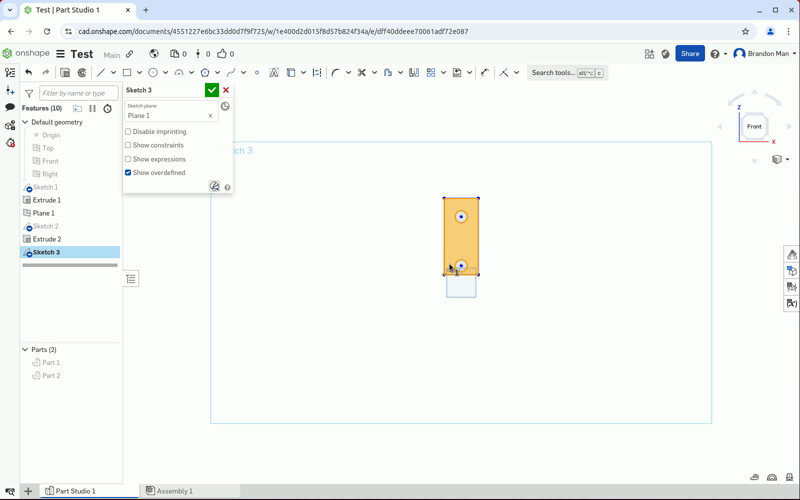
mouse_move(73, 352)
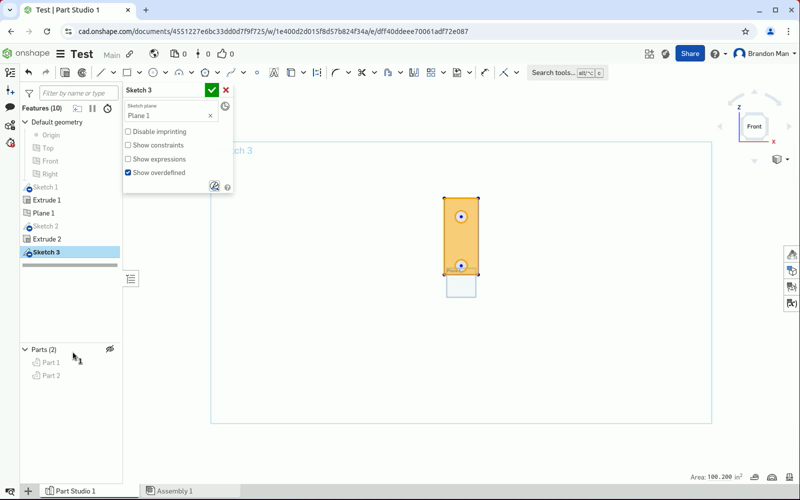
key(shift+y)
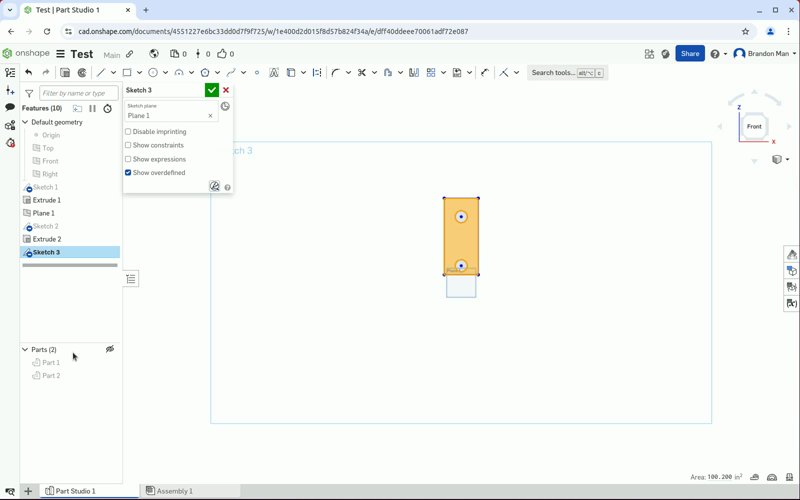
key(shift+e)
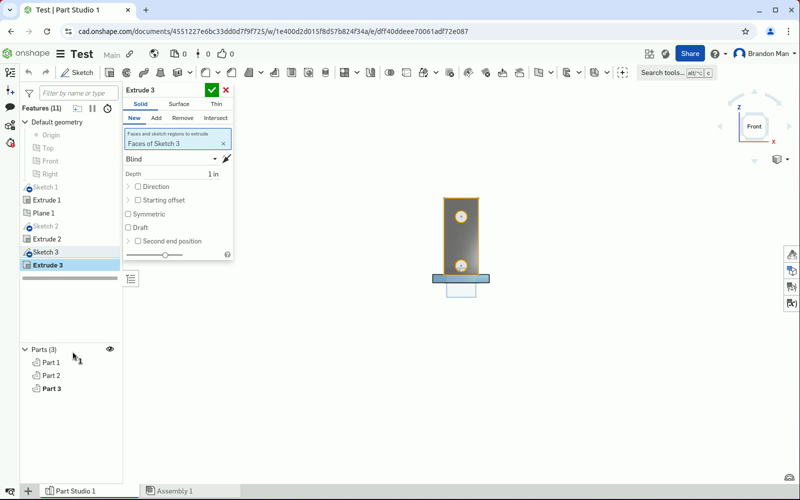
mouse_move(143, 106)
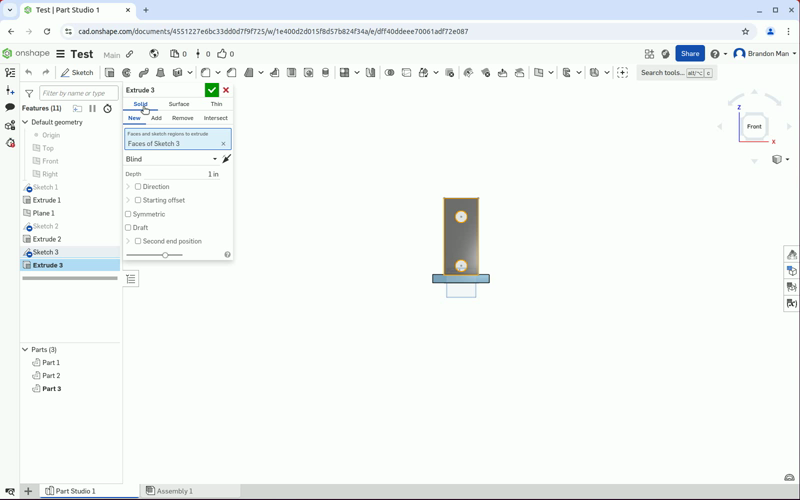
click(143, 106)
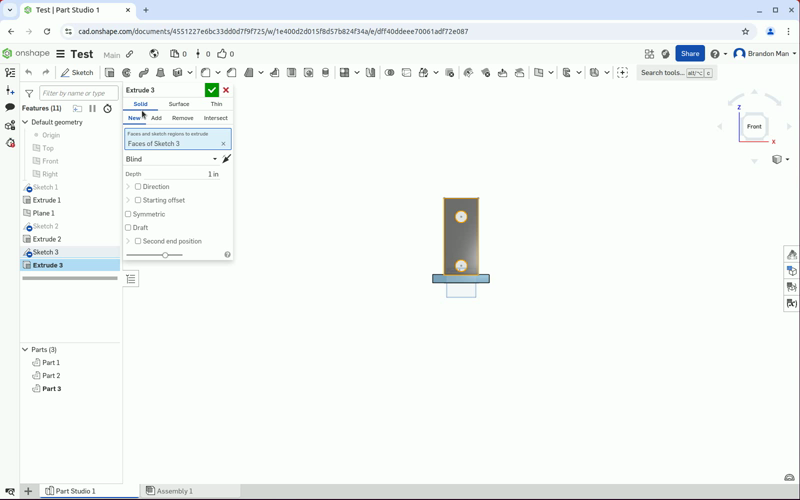
mouse_move(137, 120)
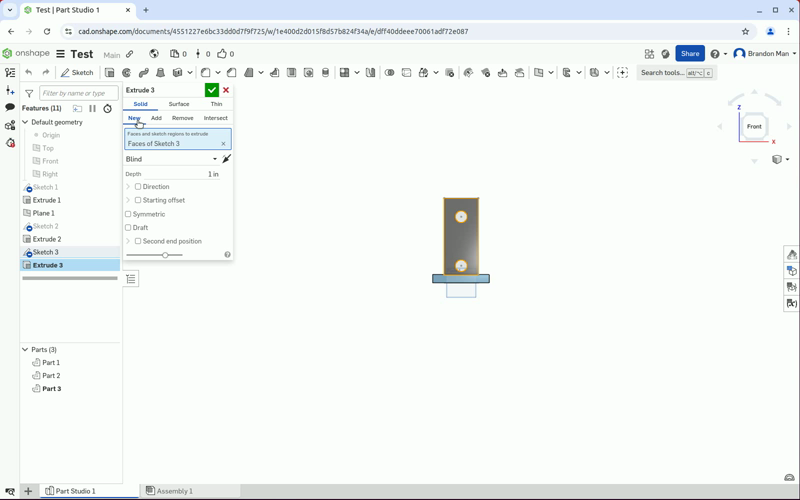
click(137, 120)
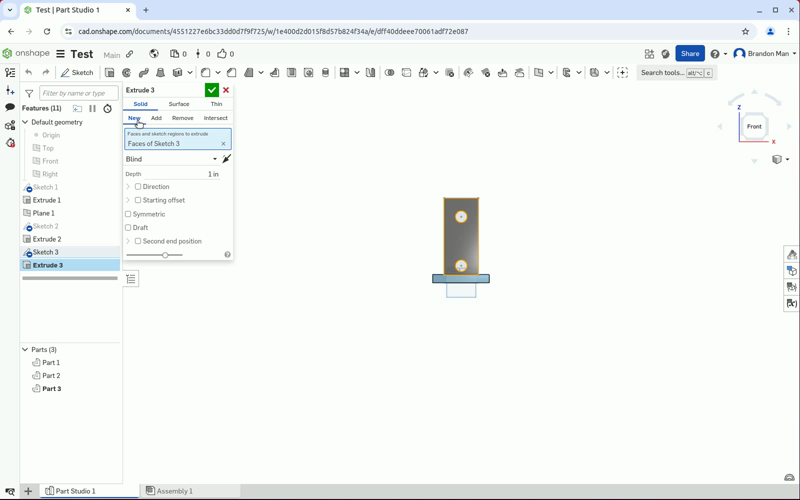
key(tab, 4)
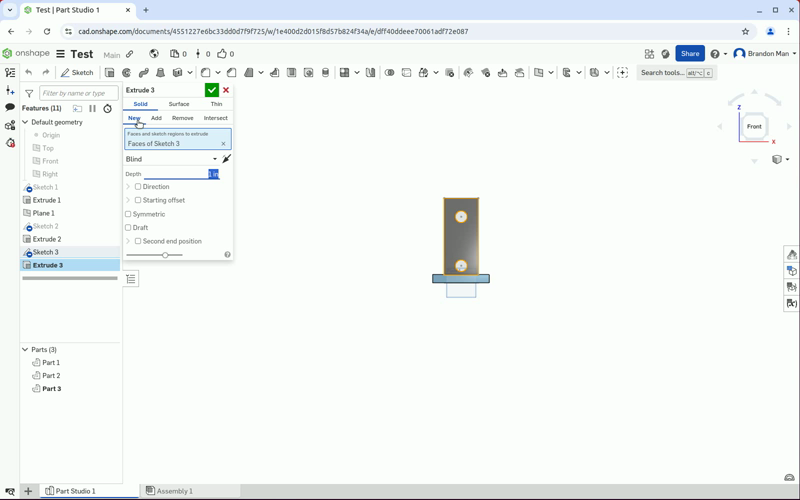
text(-1.685)
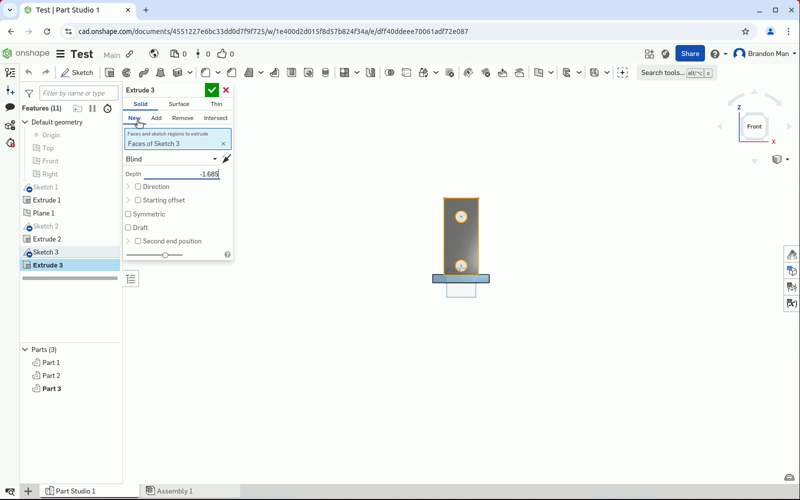
key(enter)
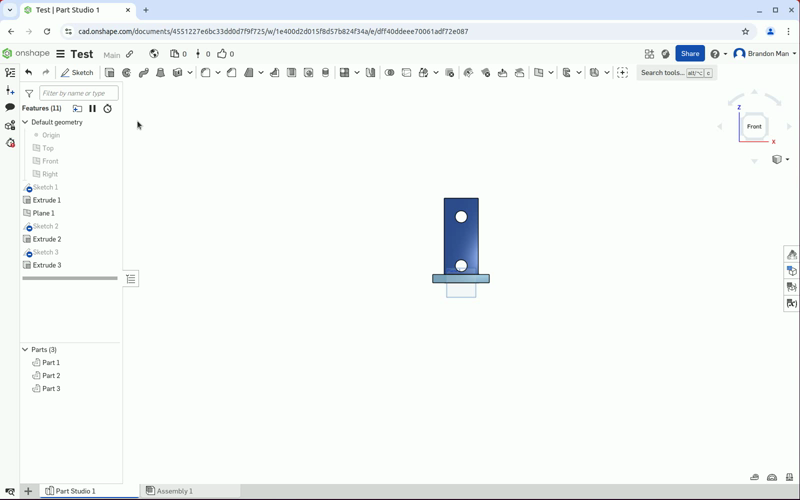
key(shift+h)
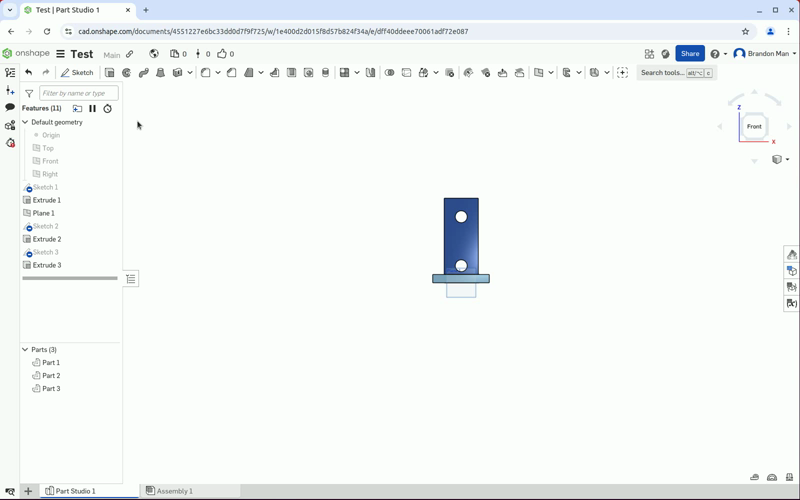
key(shift+h)
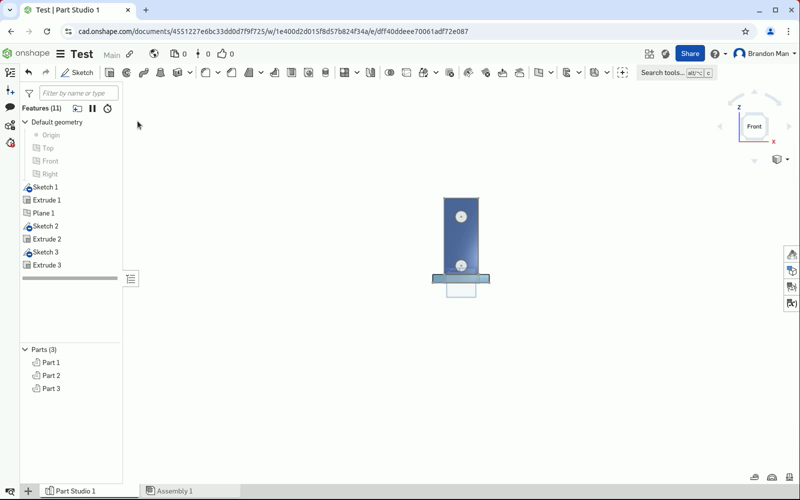
key(shift+7)
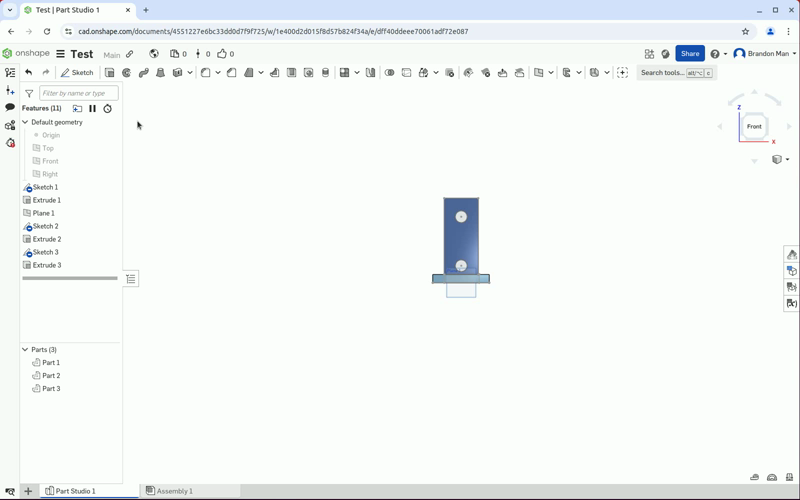
key(left, 2)
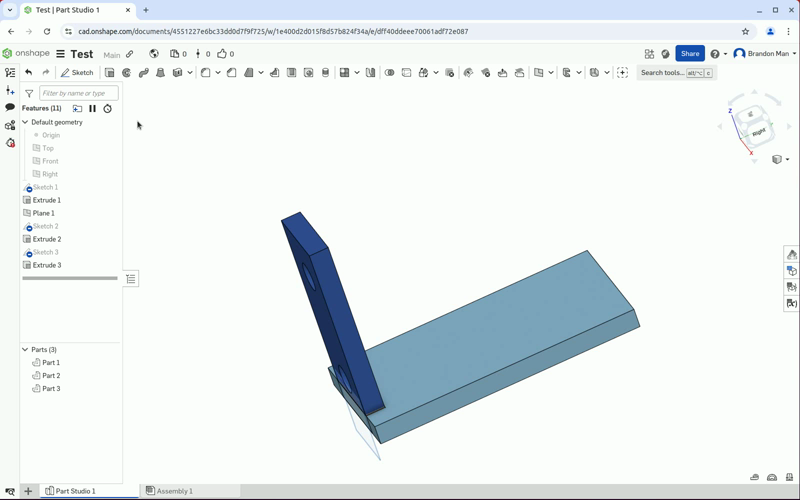
key(down, 2)
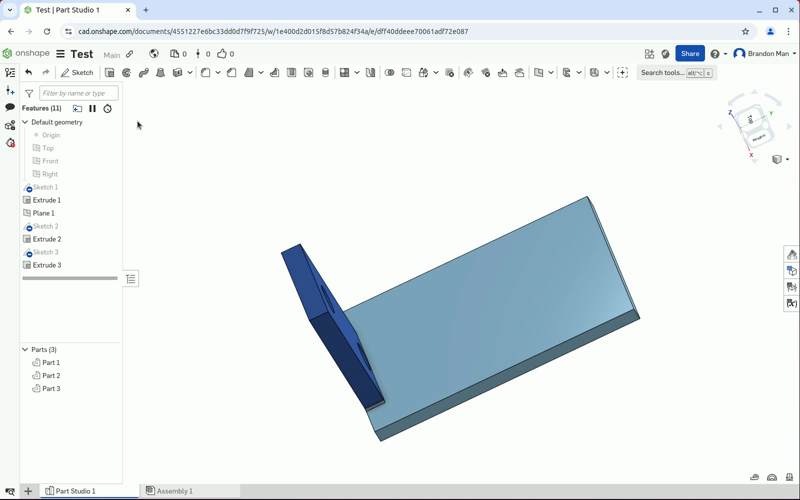
key(up, 2)
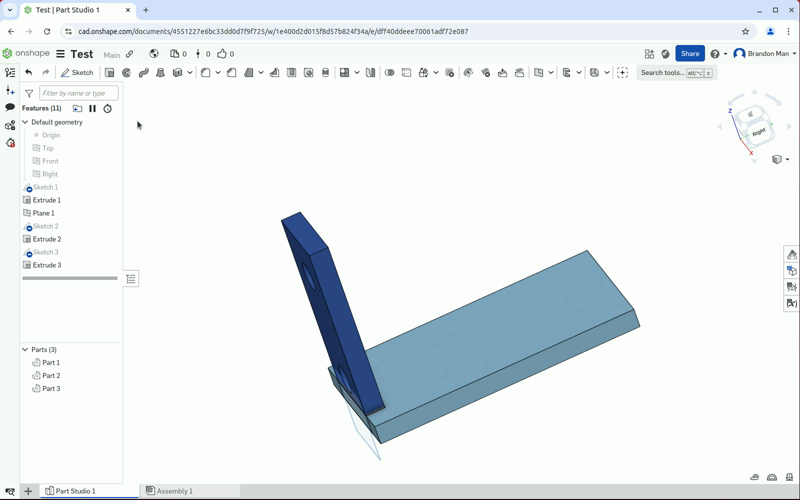
key(right, 2)
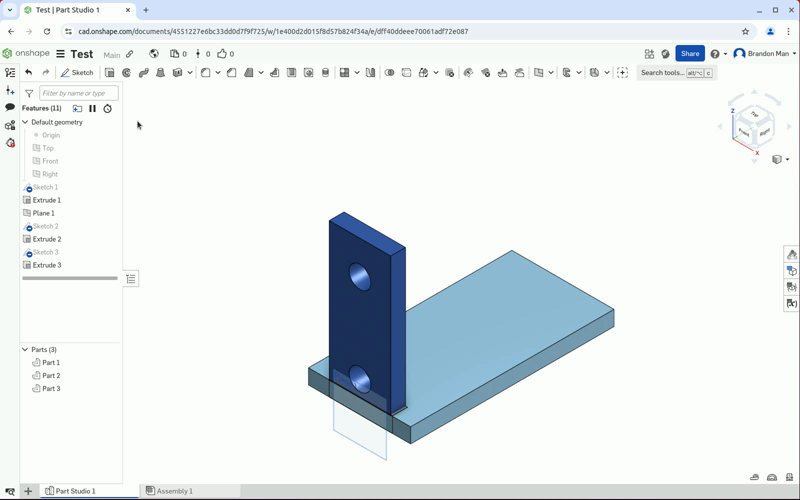
mouse_move(73, 189)
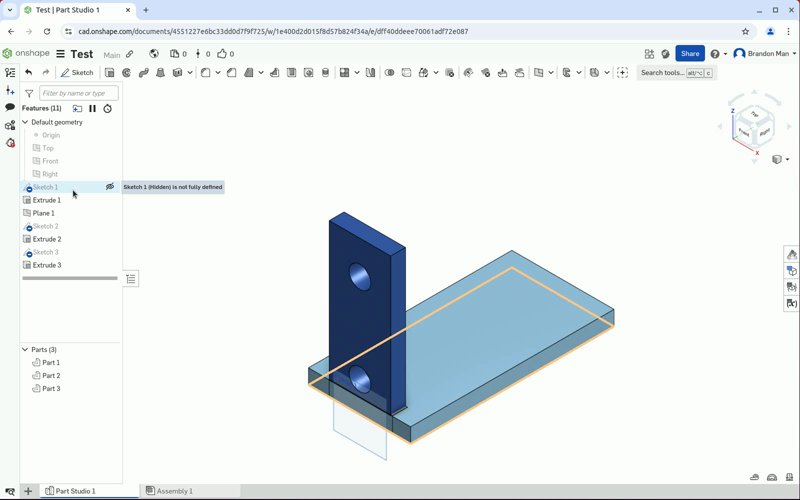
click(73, 189)